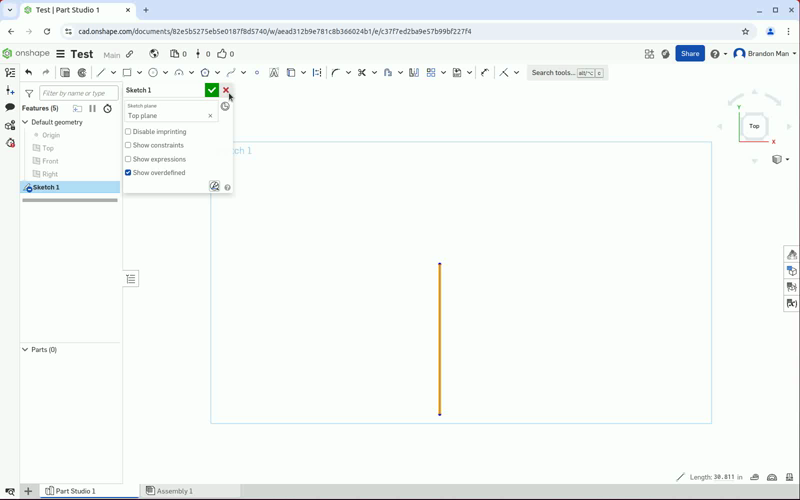
key(shift+h)
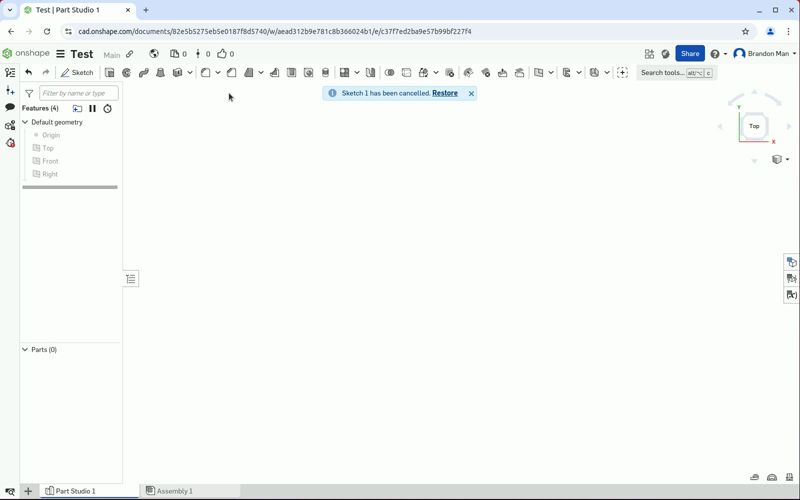
mouse_move(73, 352)
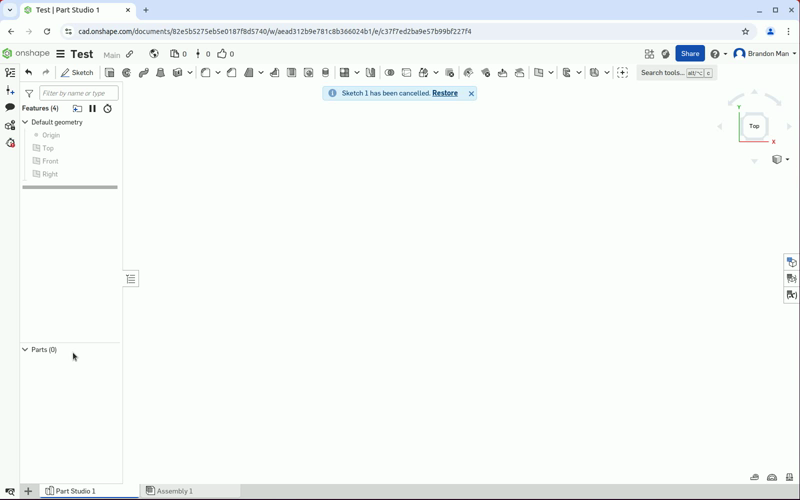
key(y)
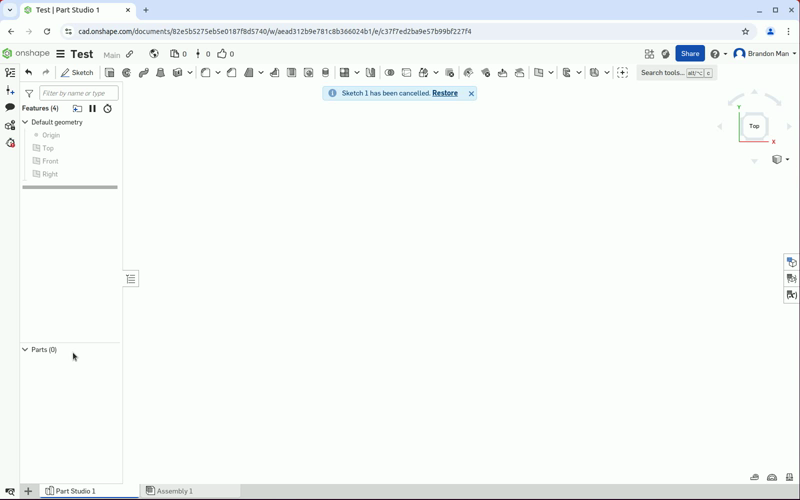
key(shift+p)
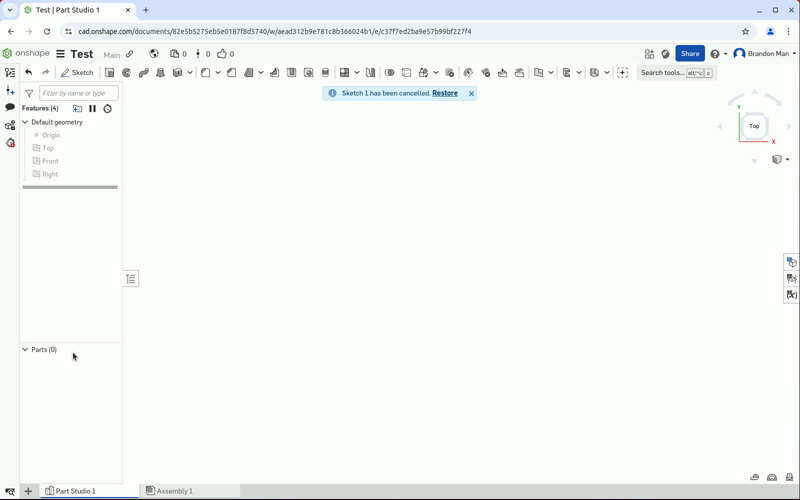
key(space)
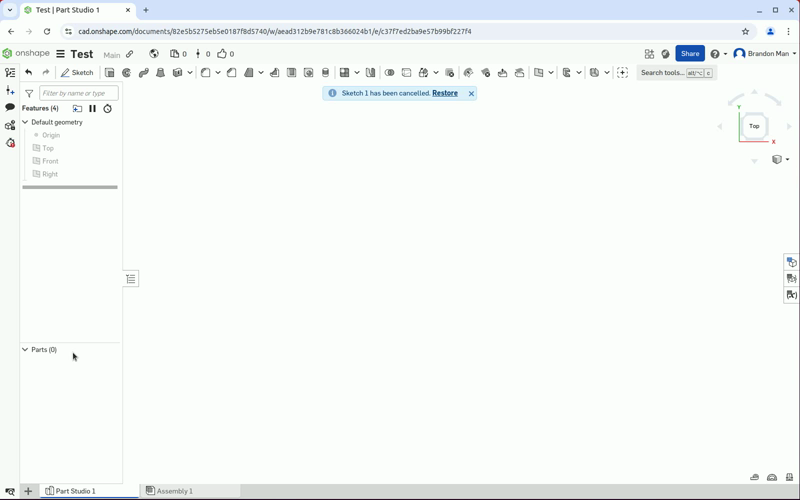
key_down(shift)
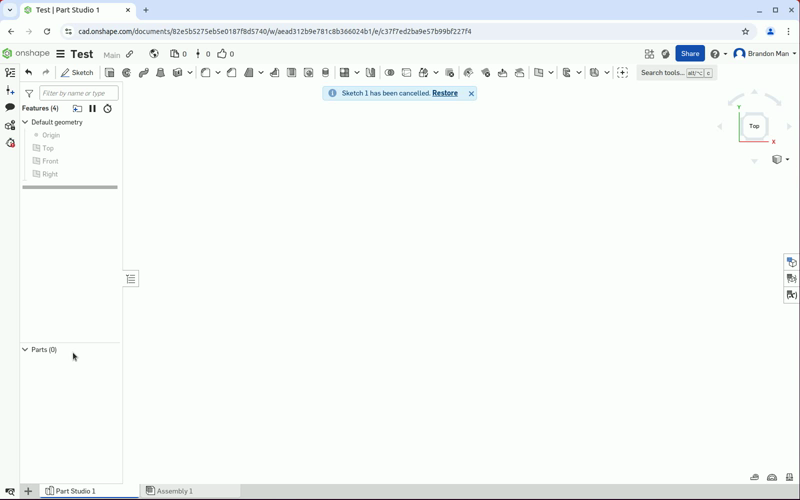
key(up)
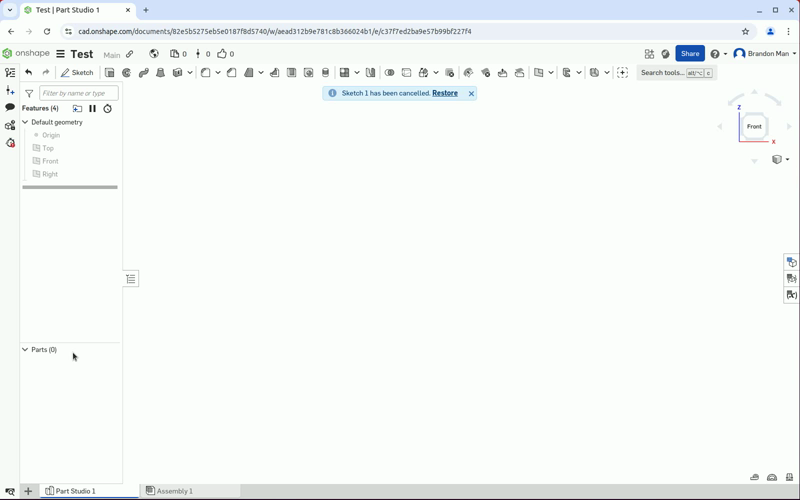
key_up(shift)
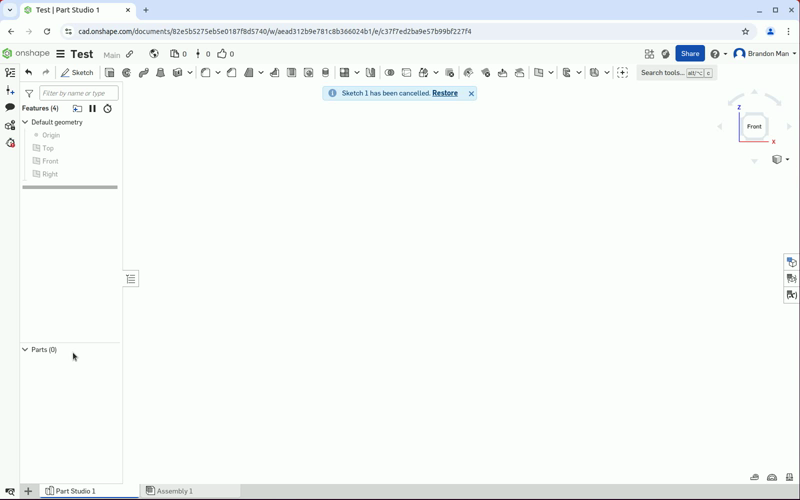
mouse_move(73, 352)
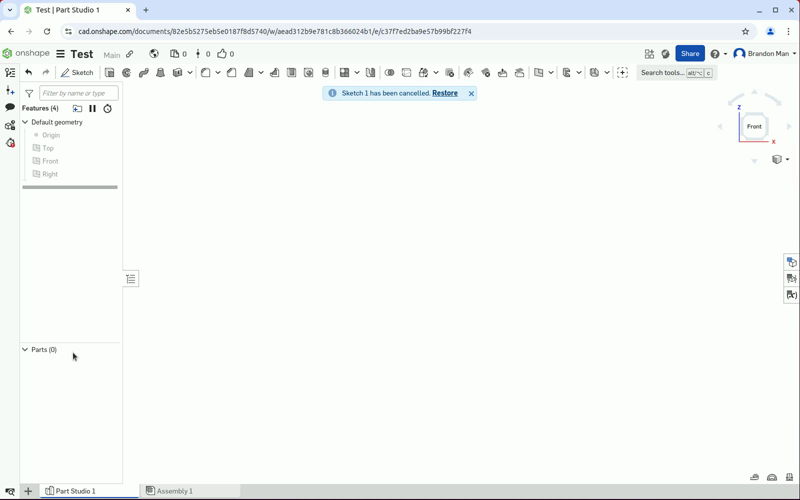
key(shift+y)
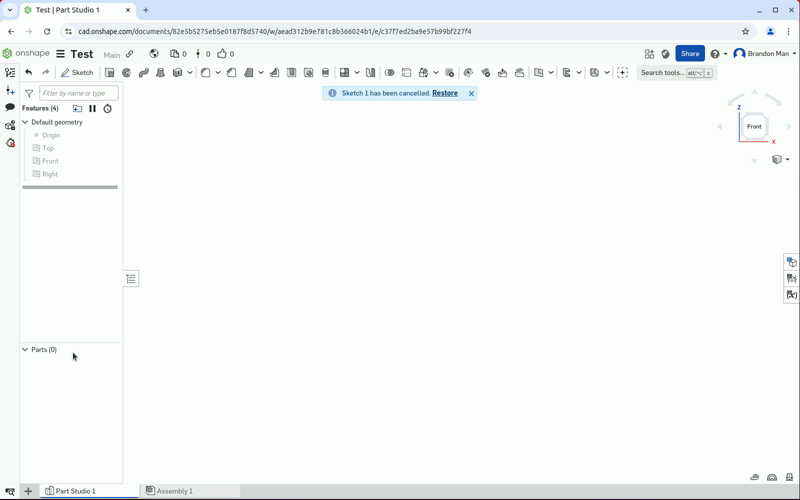
key(shift+s)
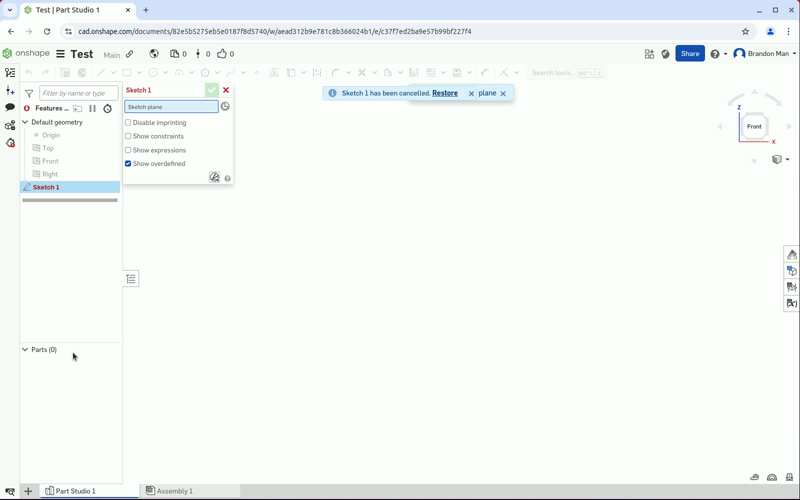
mouse_move(73, 163)
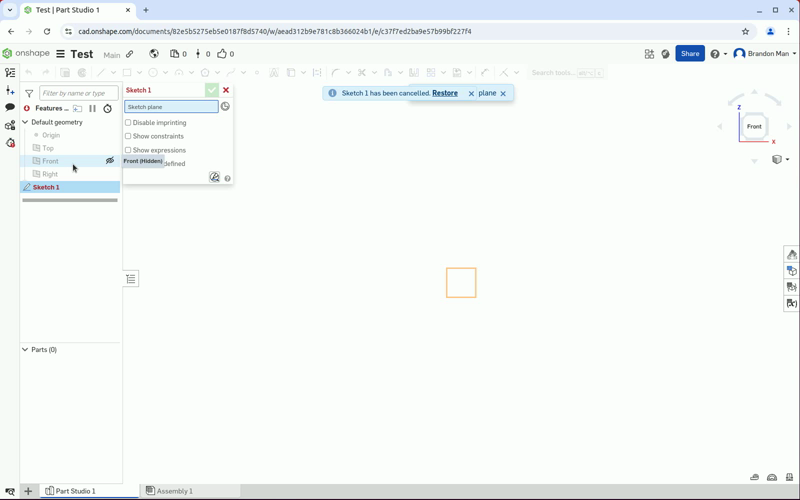
click(73, 163)
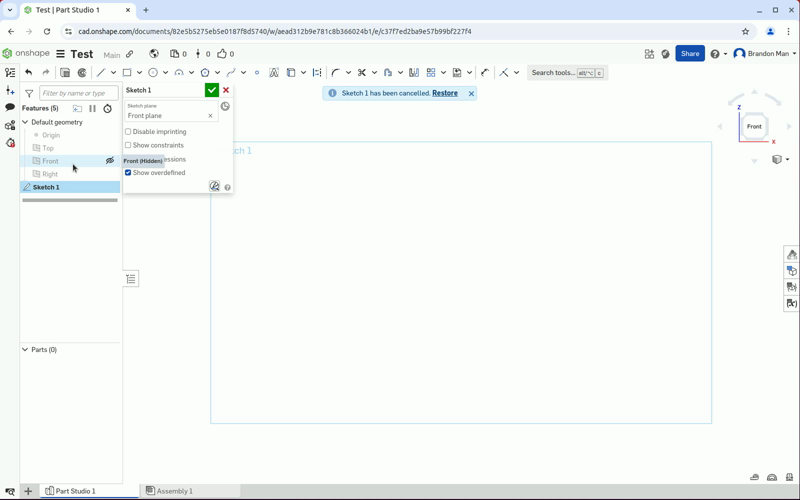
mouse_move(73, 352)
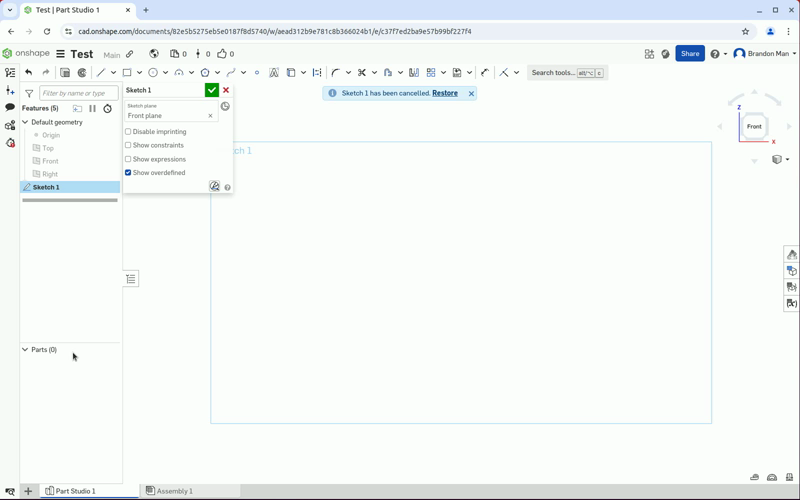
key(y)
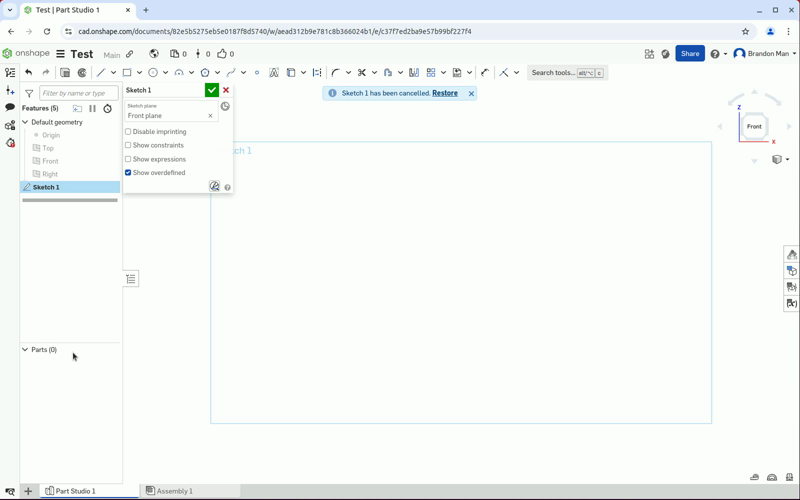
key(l)
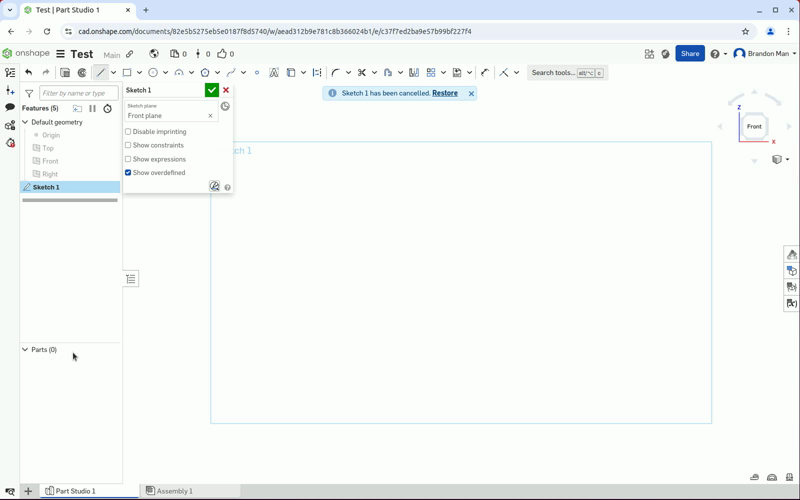
key_down(shift)
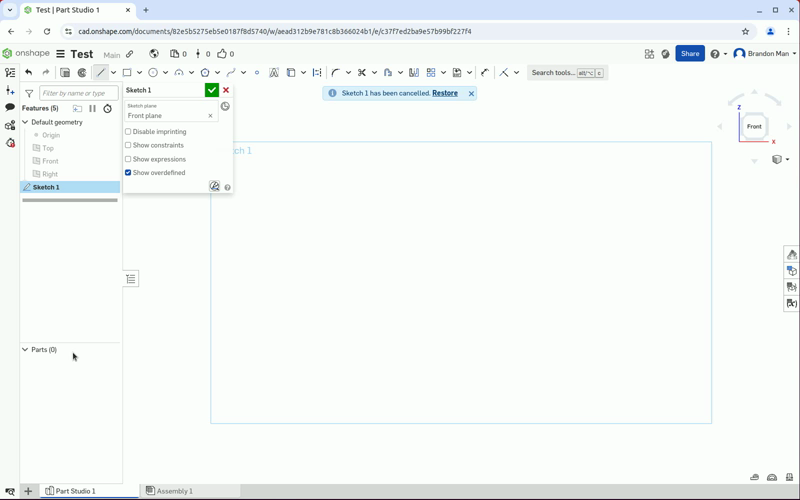
mouse_move(458, 282)
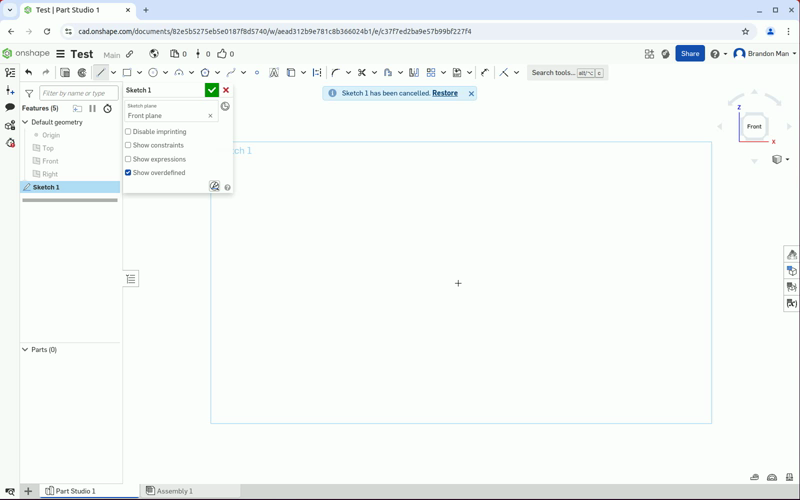
click(458, 282)
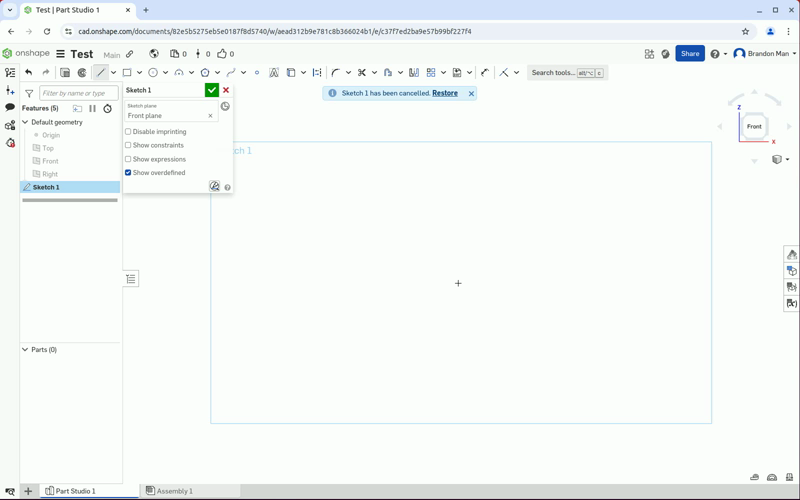
key_up(shift)
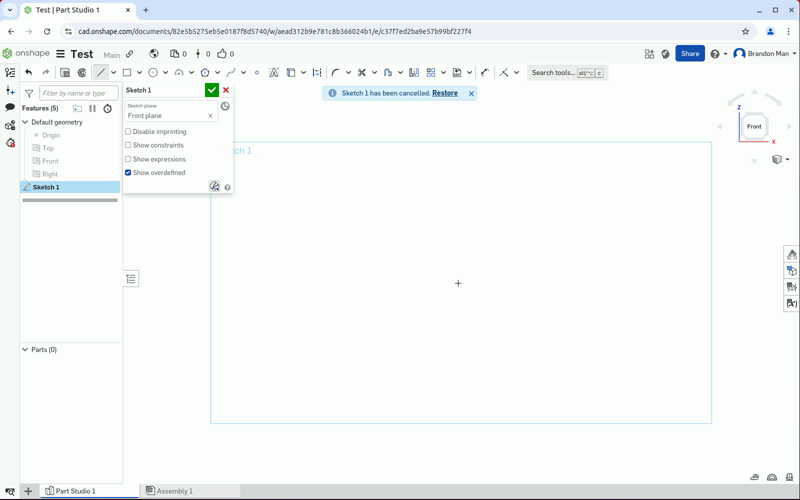
key_down(shift)
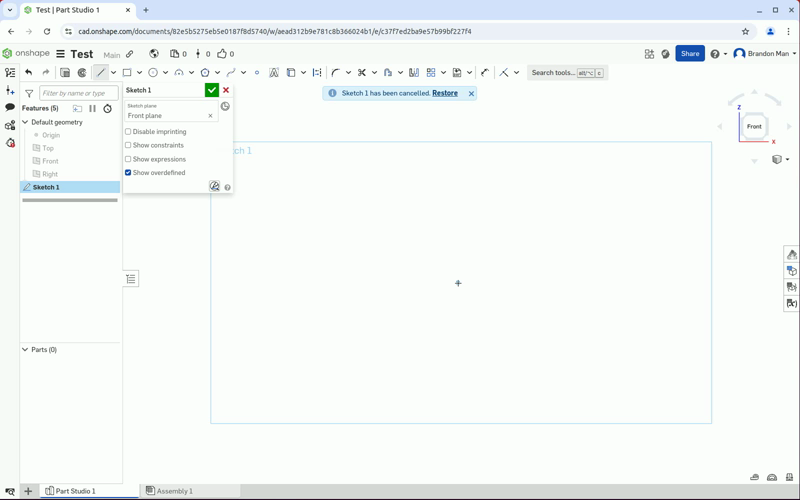
mouse_move(488, 282)
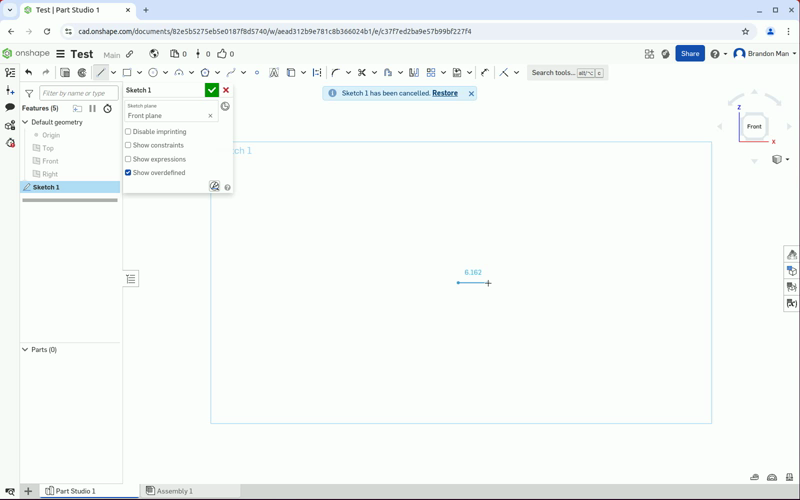
mouse_move(503, 282)
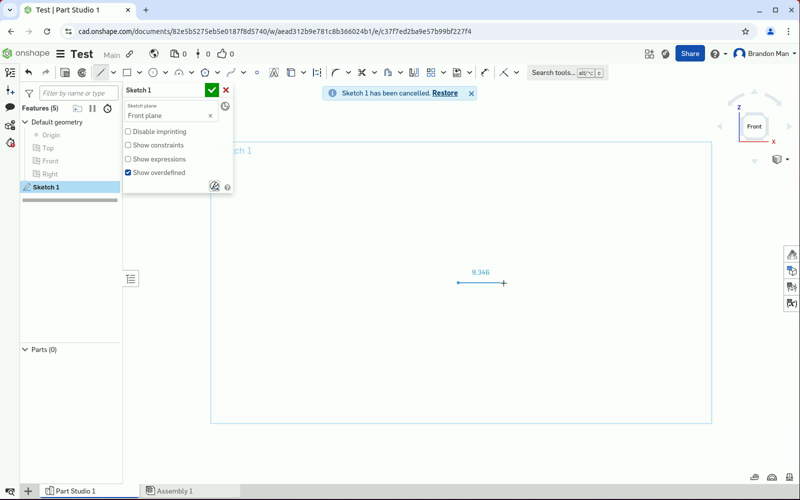
click(503, 282)
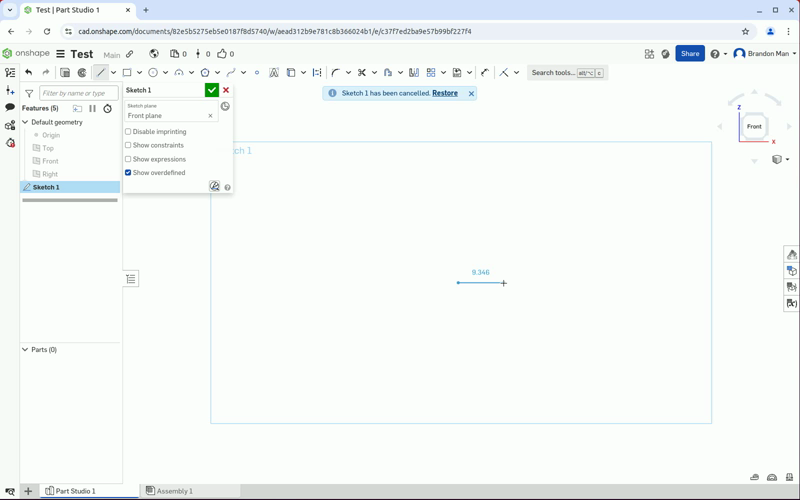
key_up(shift)
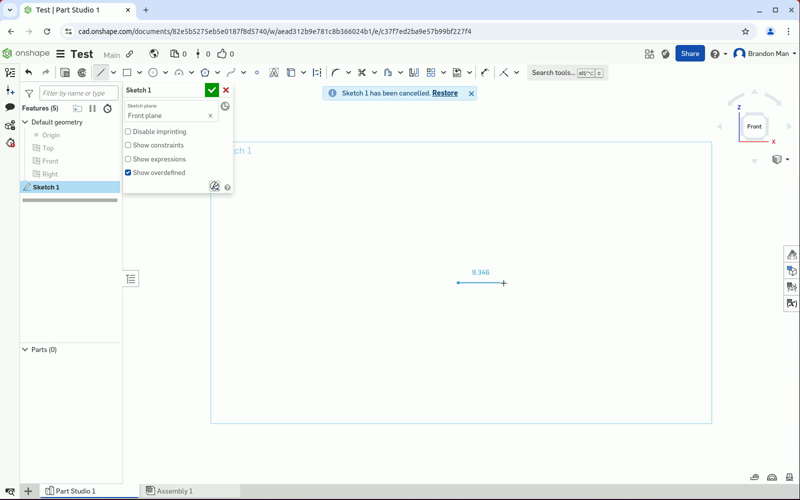
key_down(shift)
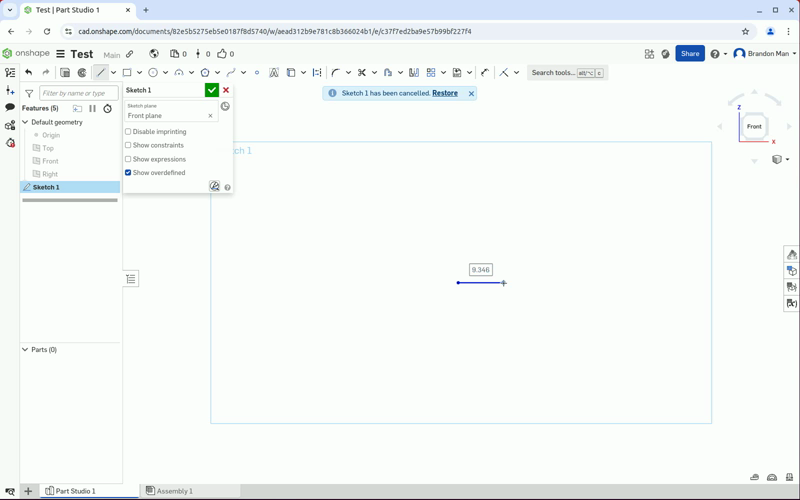
mouse_move(533, 282)
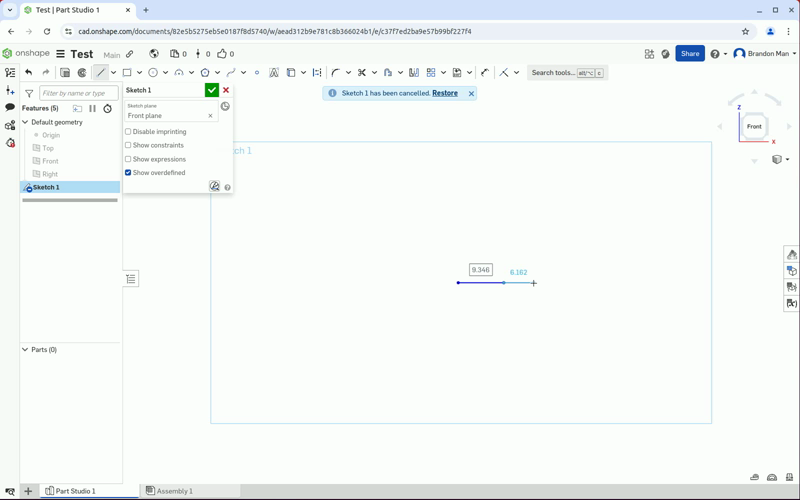
mouse_move(503, 281)
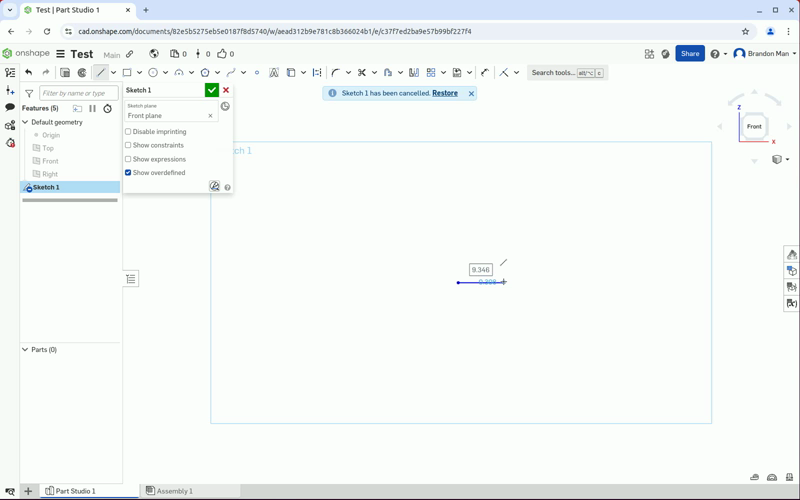
scroll(6)
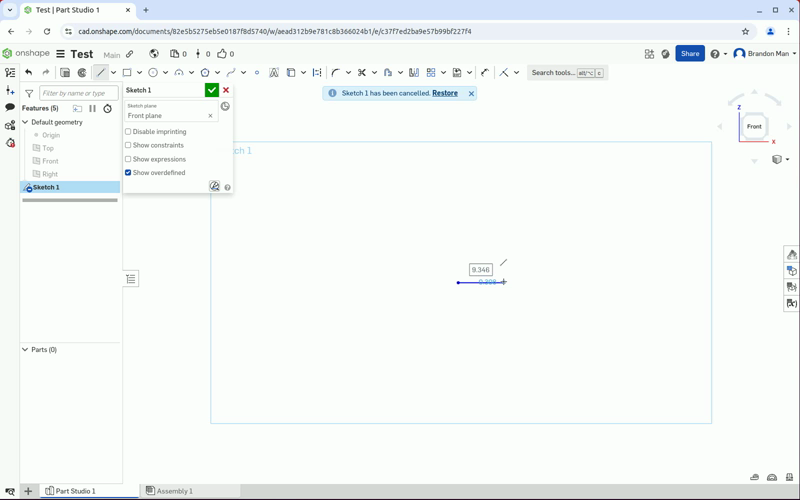
scroll(6)
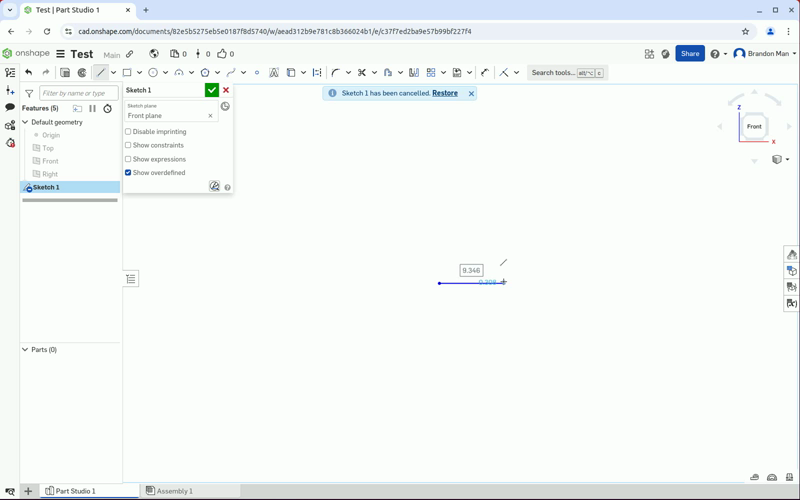
scroll(6)
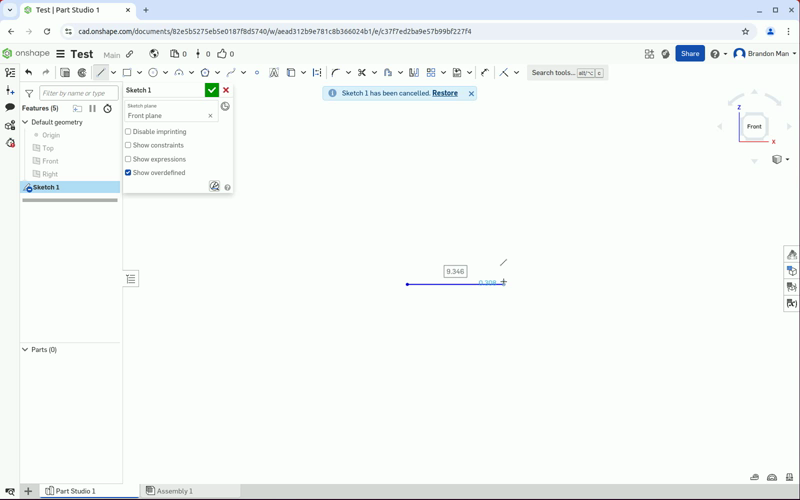
scroll(6)
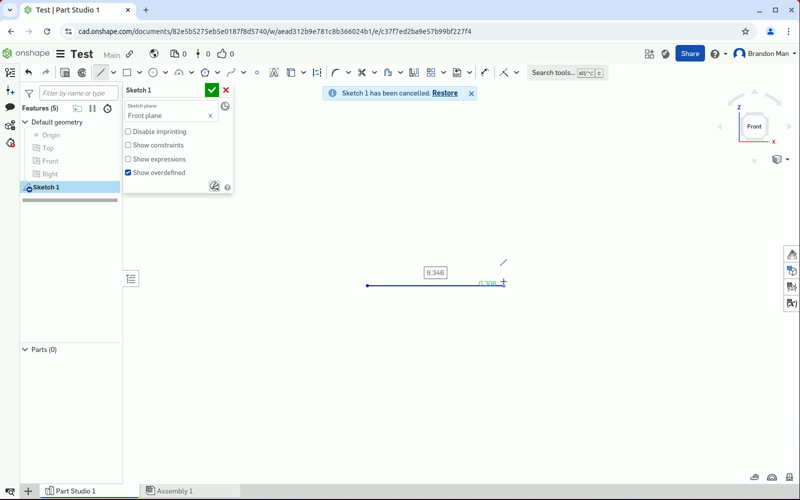
scroll(6)
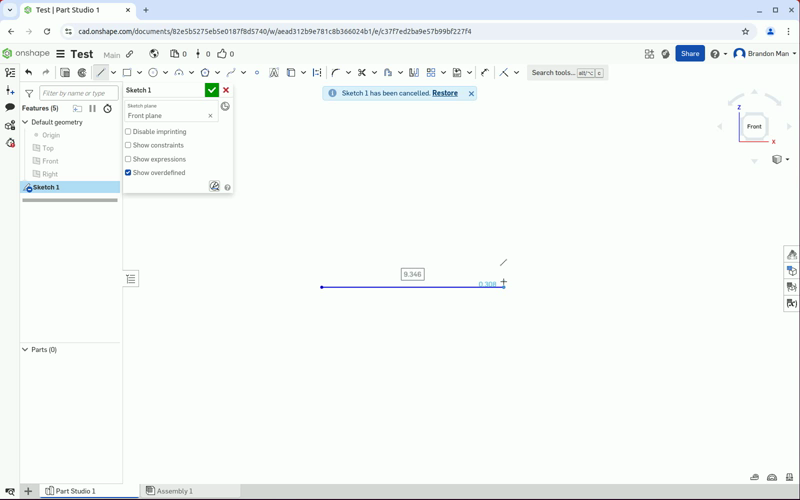
scroll(6)
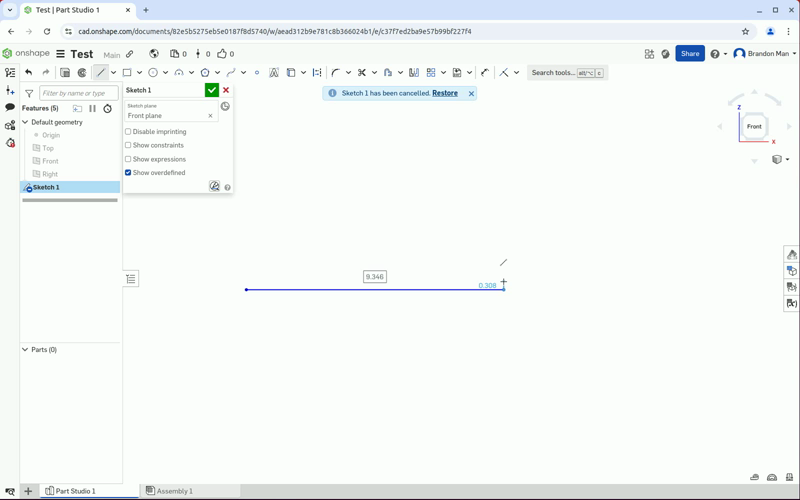
scroll(6)
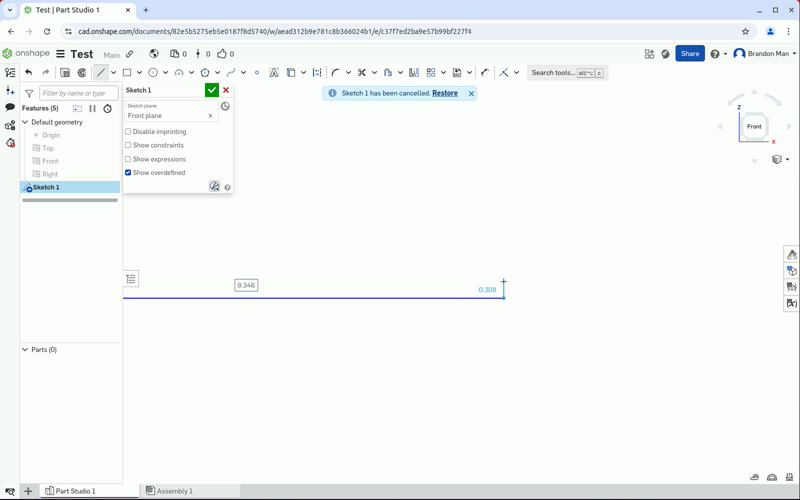
click(503, 281)
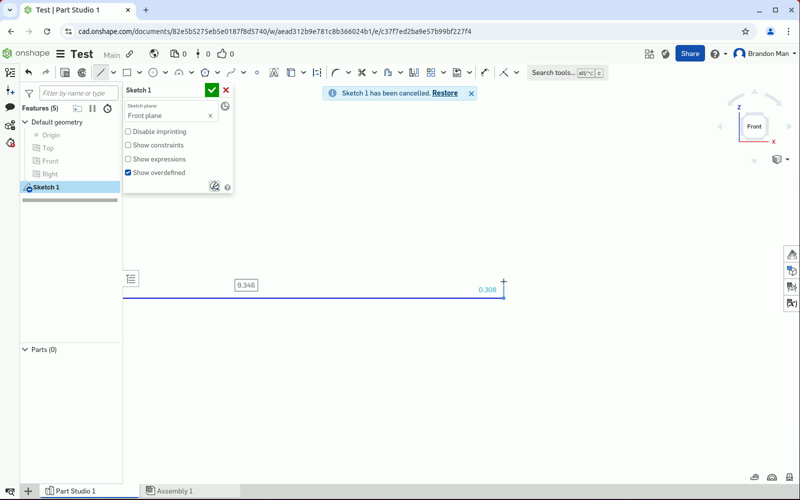
scroll(-6)
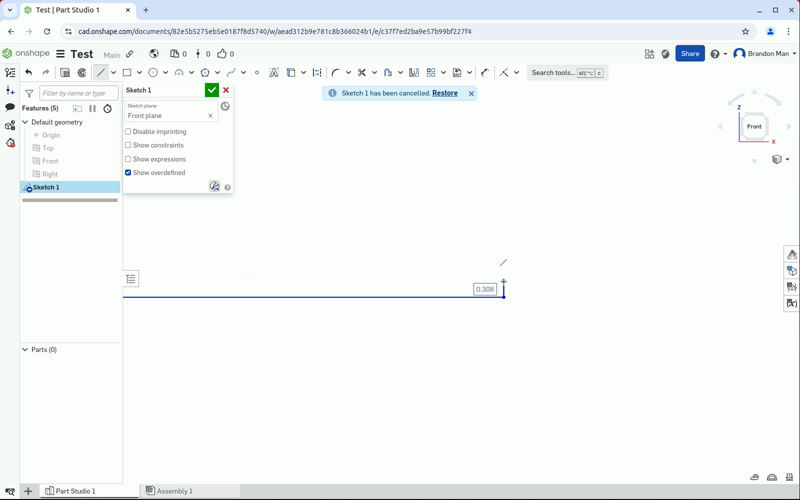
scroll(-6)
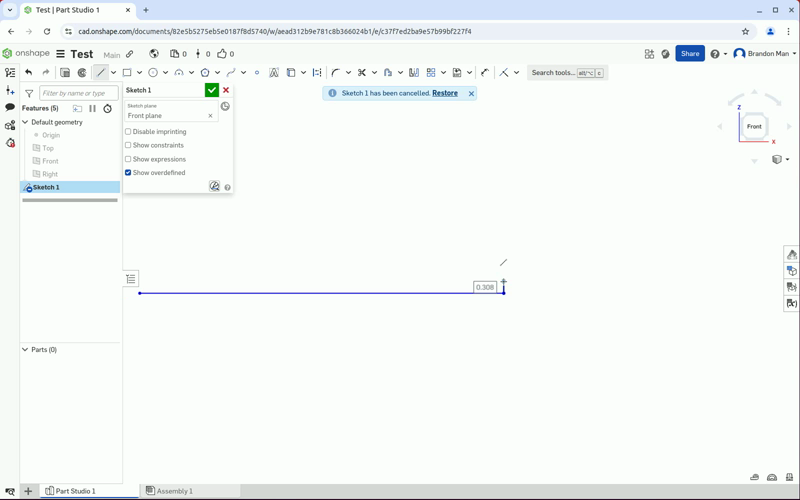
scroll(-6)
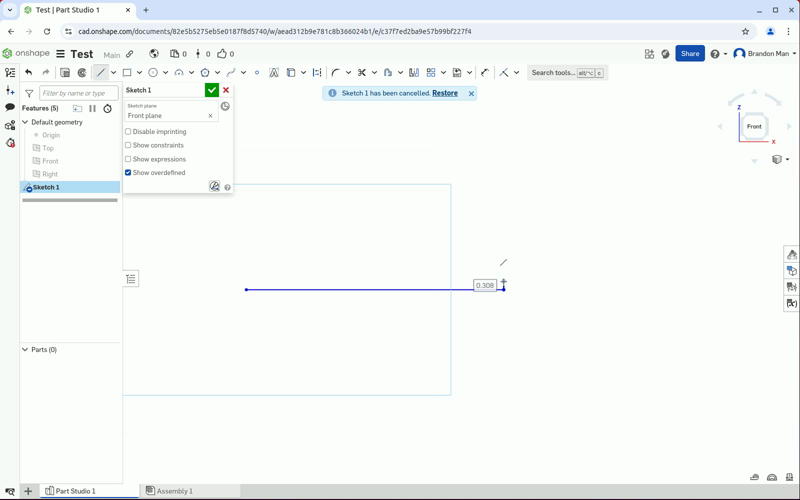
scroll(-6)
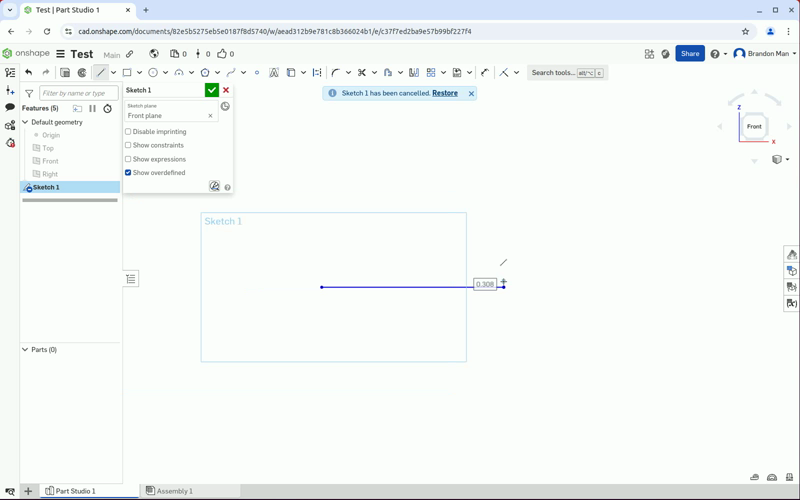
scroll(-6)
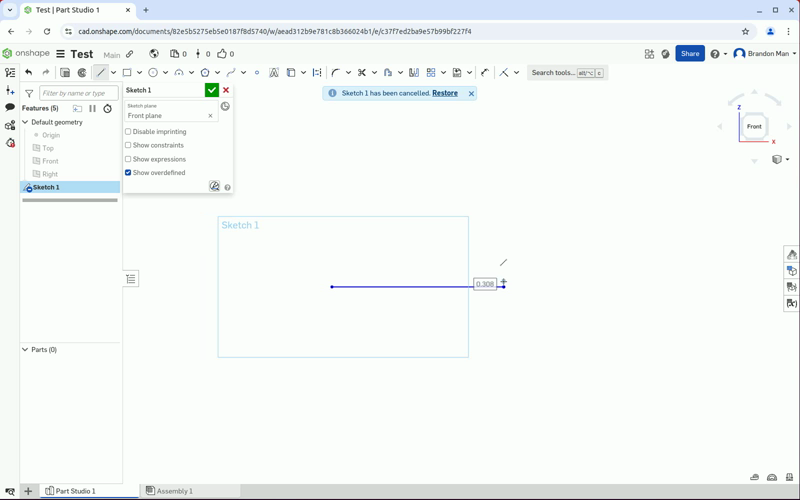
scroll(-6)
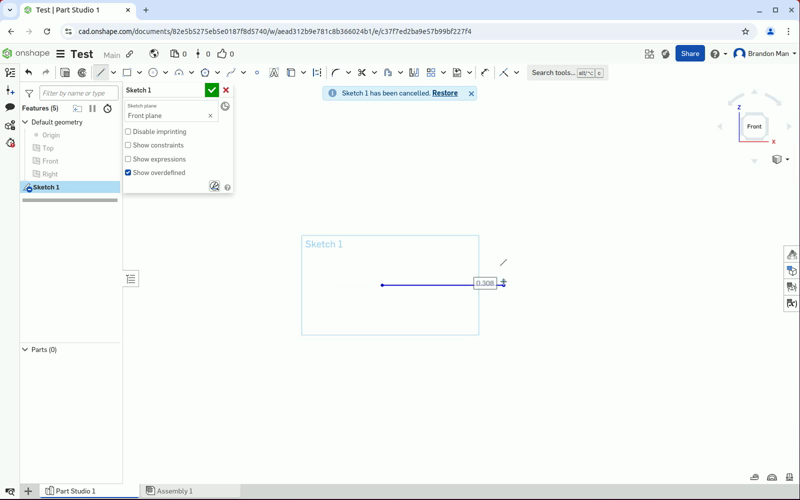
scroll(-6)
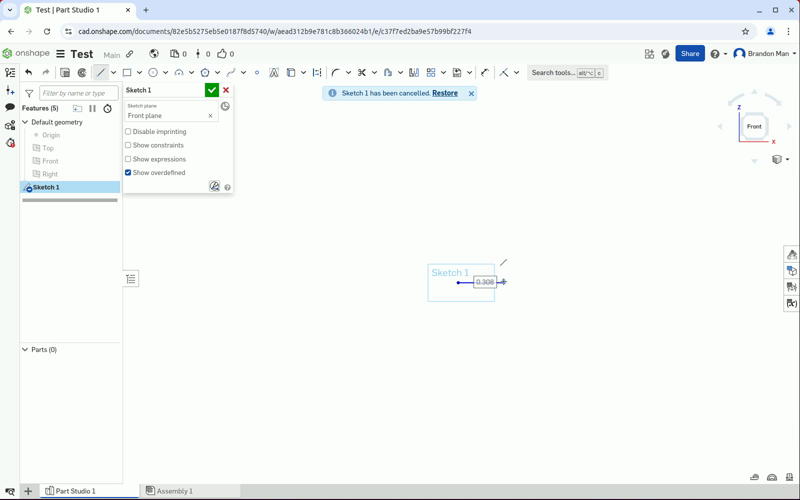
key_up(shift)
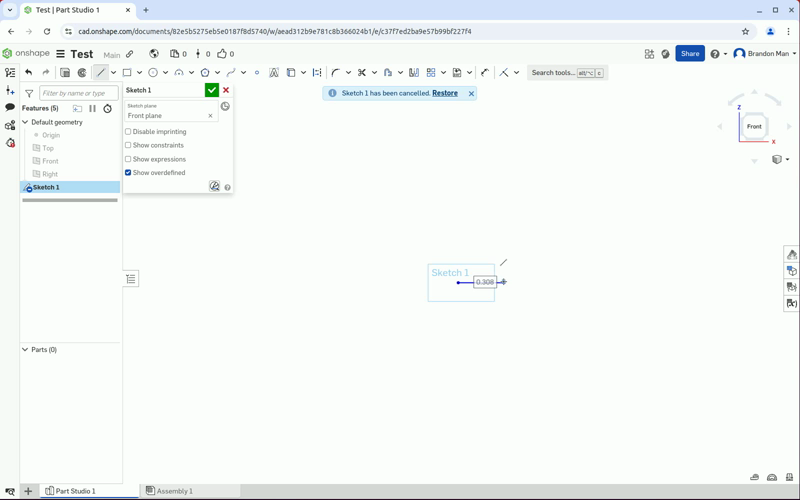
key_down(shift)
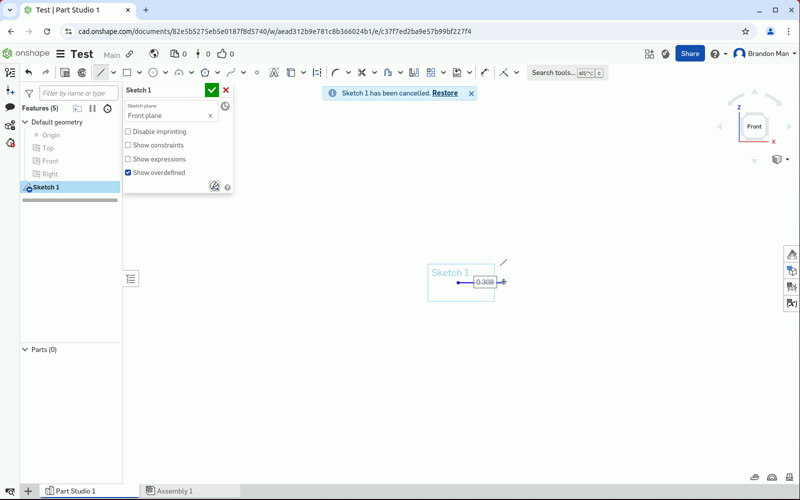
mouse_move(533, 281)
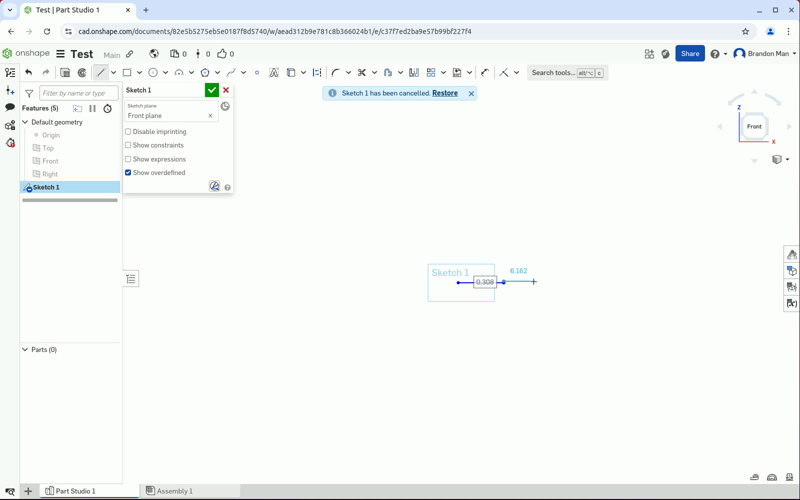
mouse_move(502, 281)
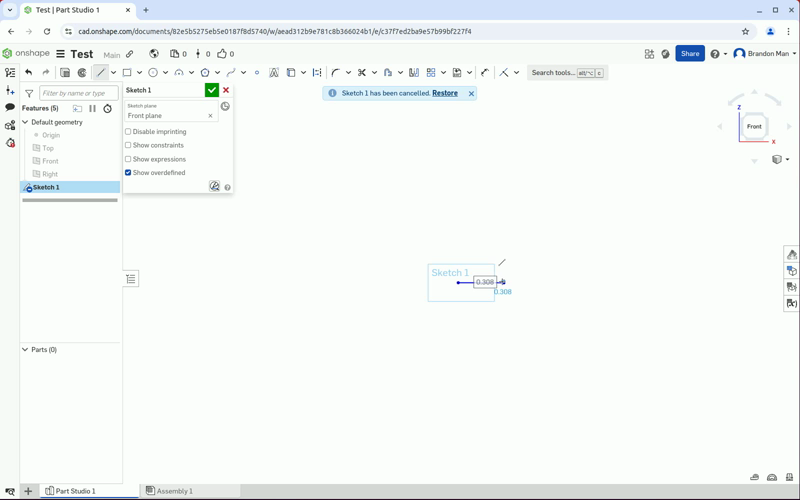
scroll(6)
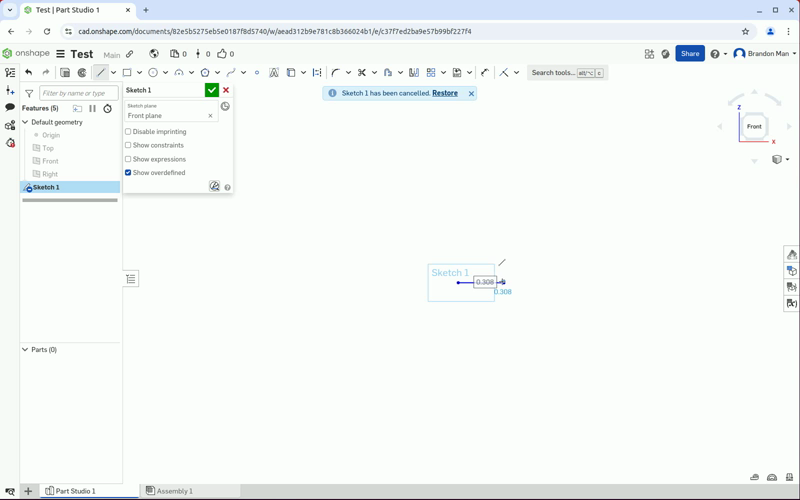
scroll(6)
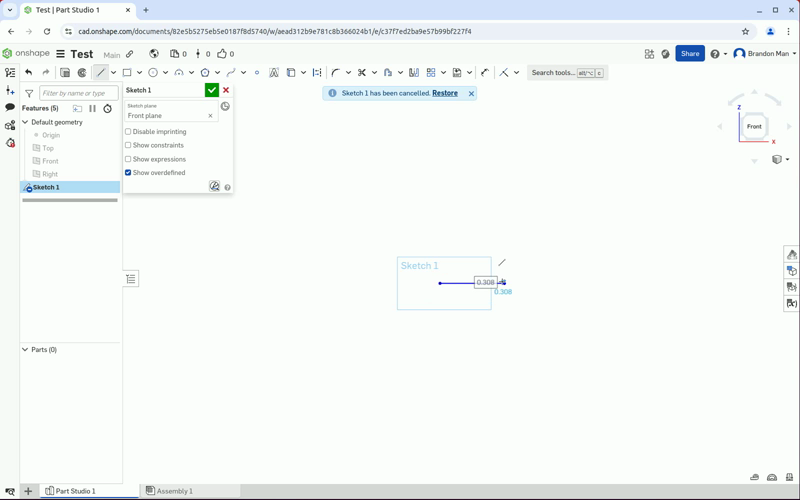
scroll(6)
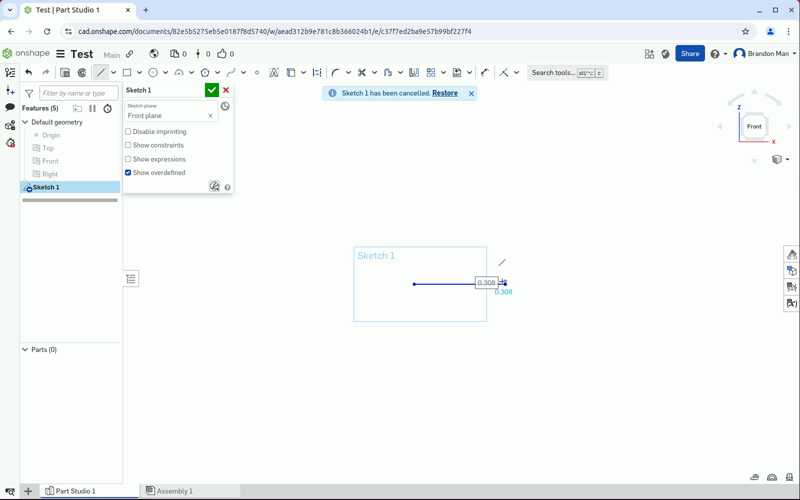
scroll(6)
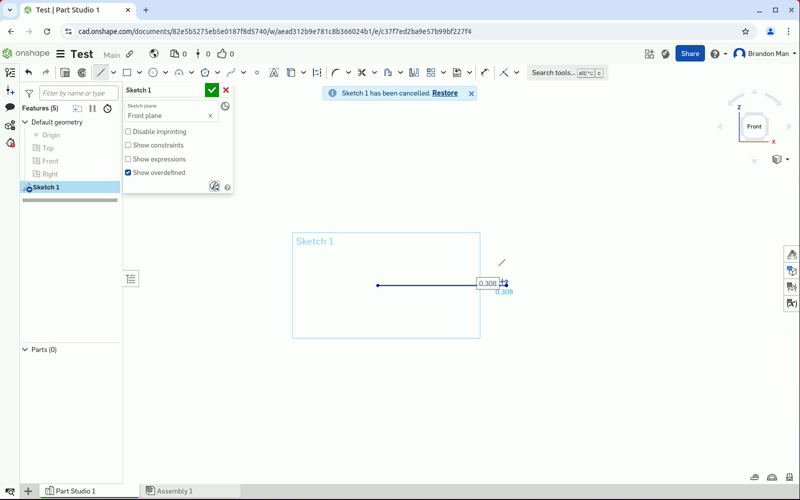
scroll(6)
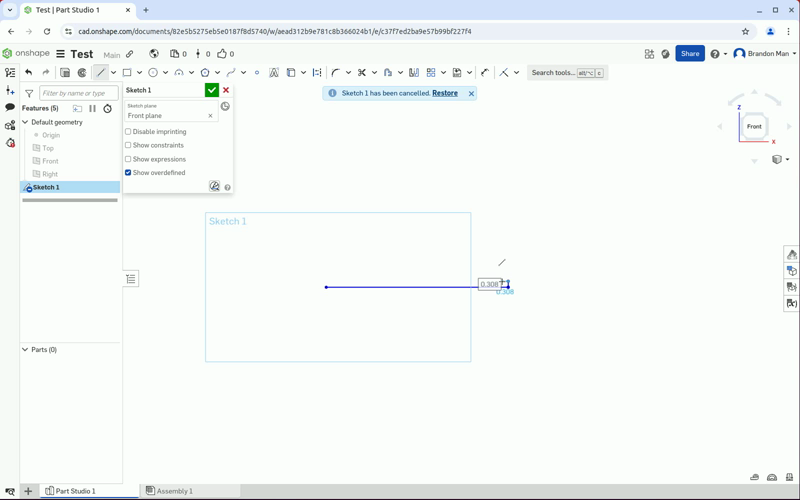
scroll(6)
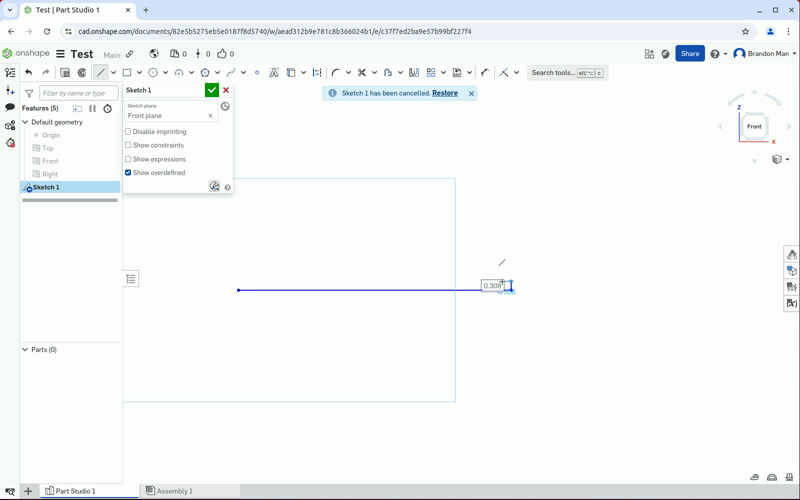
scroll(6)
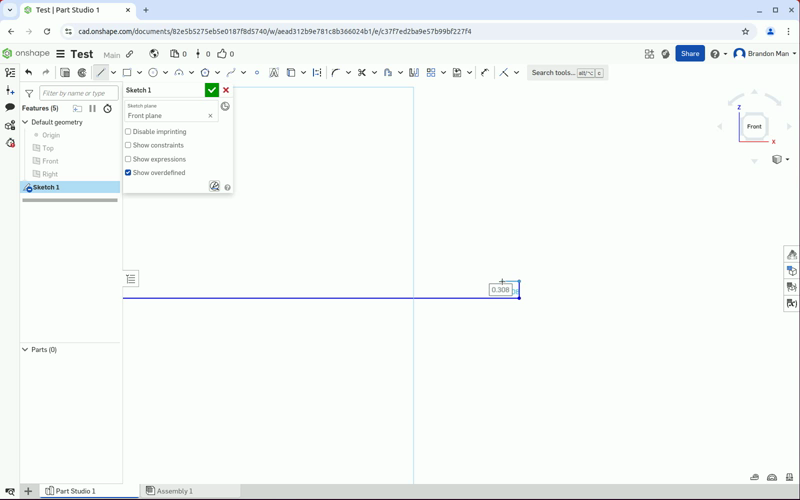
click(502, 281)
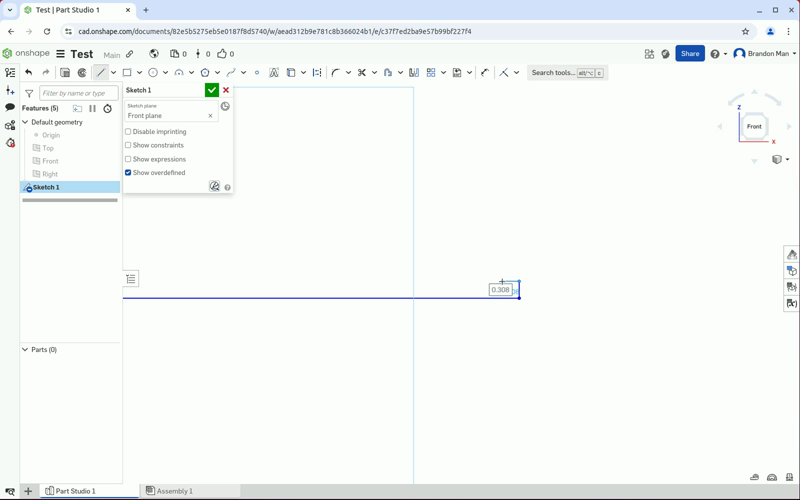
scroll(-6)
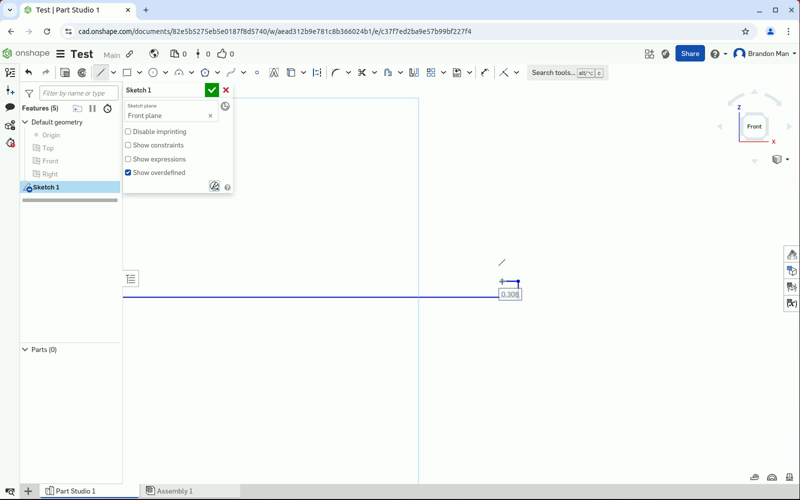
scroll(-6)
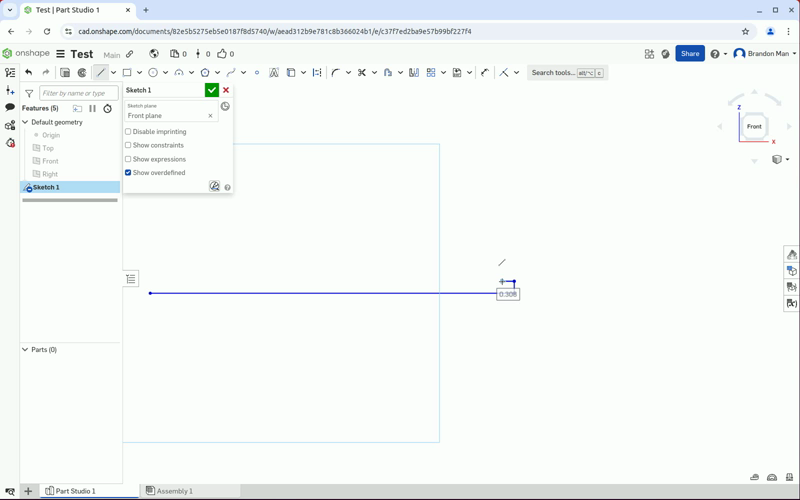
scroll(-6)
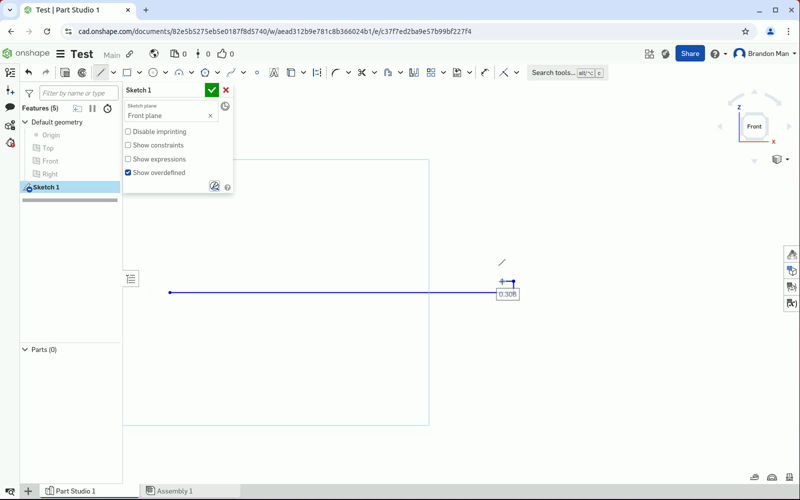
scroll(-6)
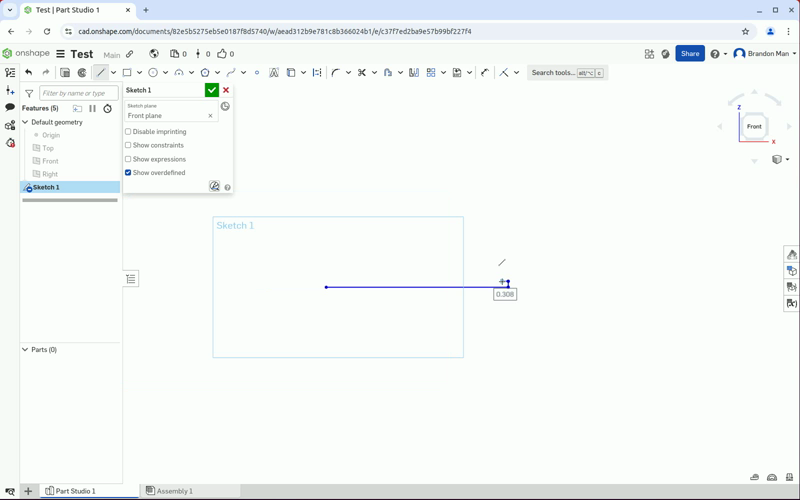
scroll(-6)
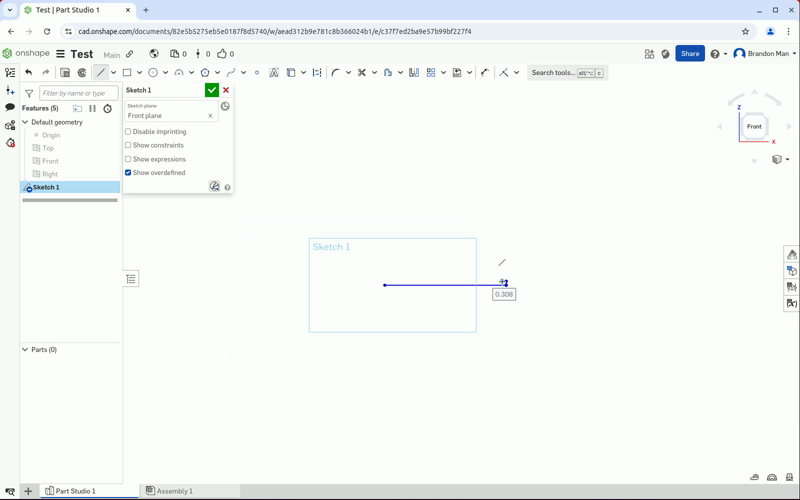
scroll(-6)
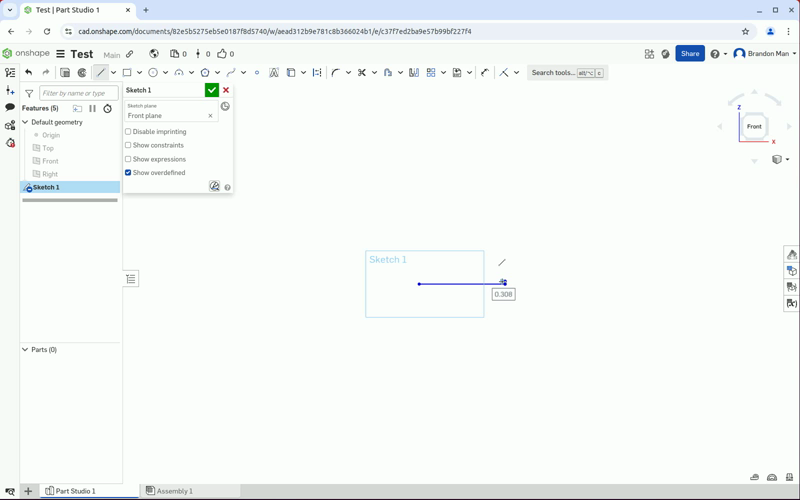
scroll(-6)
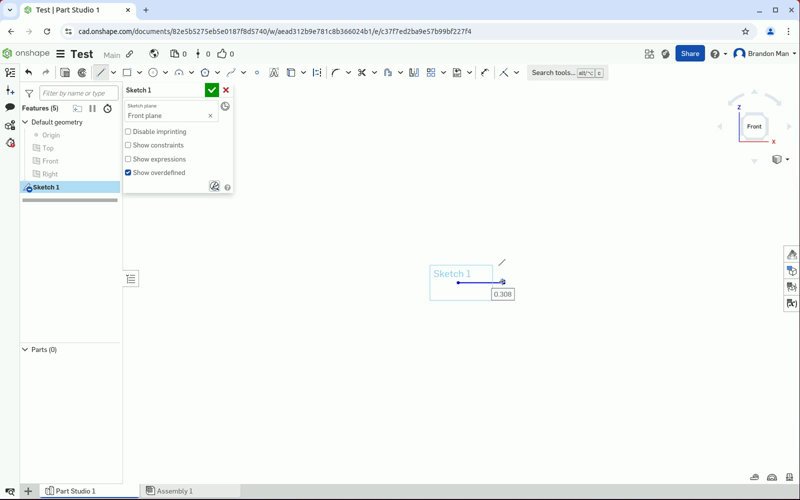
key_up(shift)
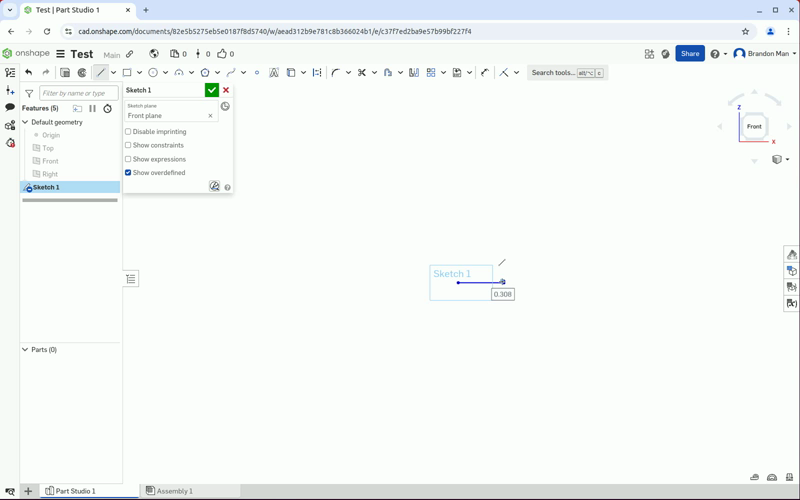
key_down(shift)
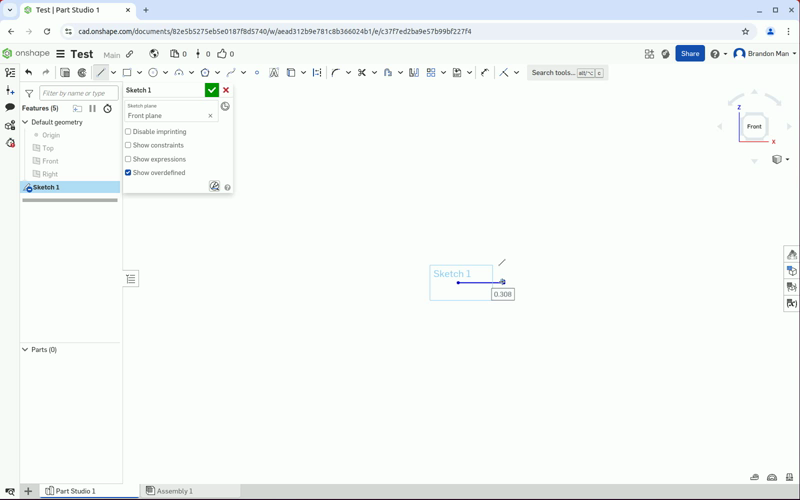
mouse_move(532, 281)
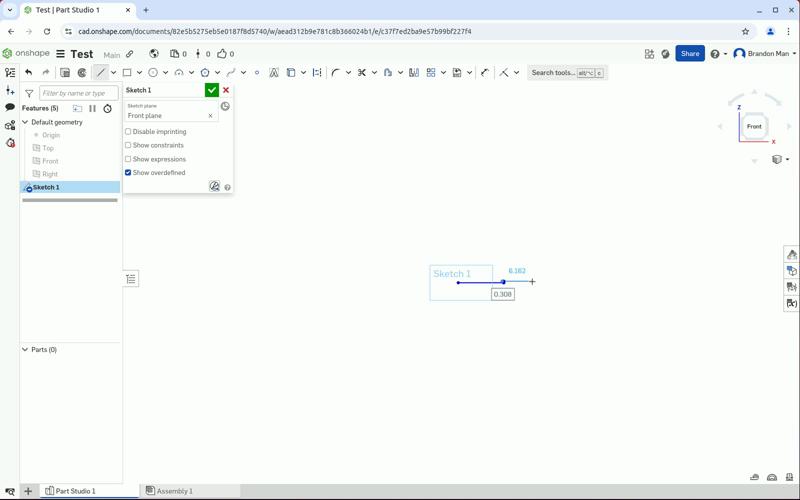
mouse_move(458, 281)
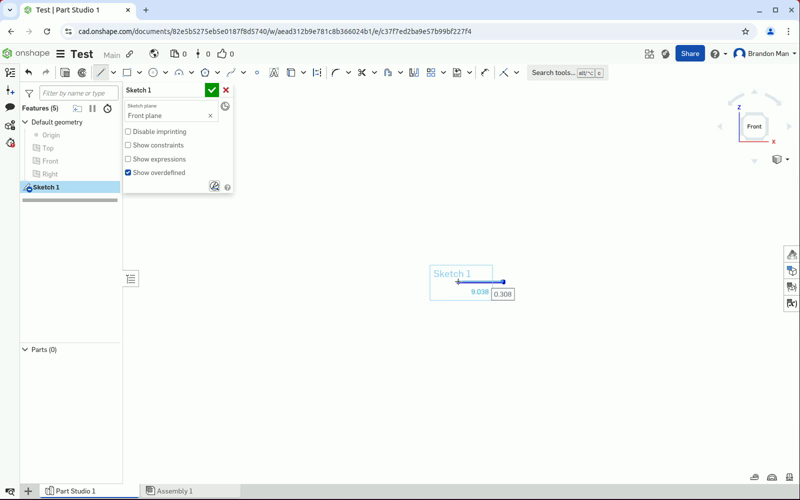
scroll(6)
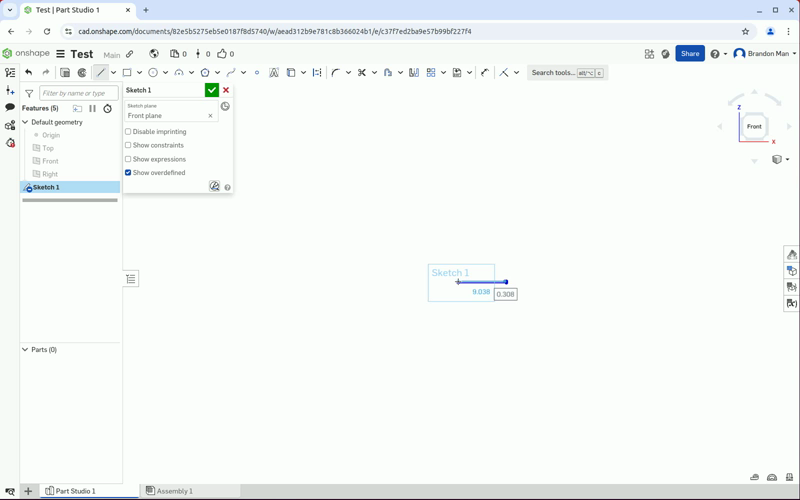
scroll(6)
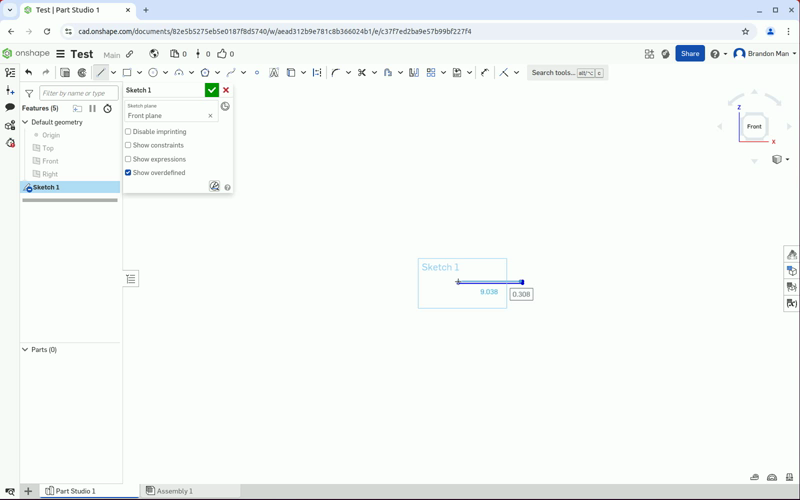
scroll(6)
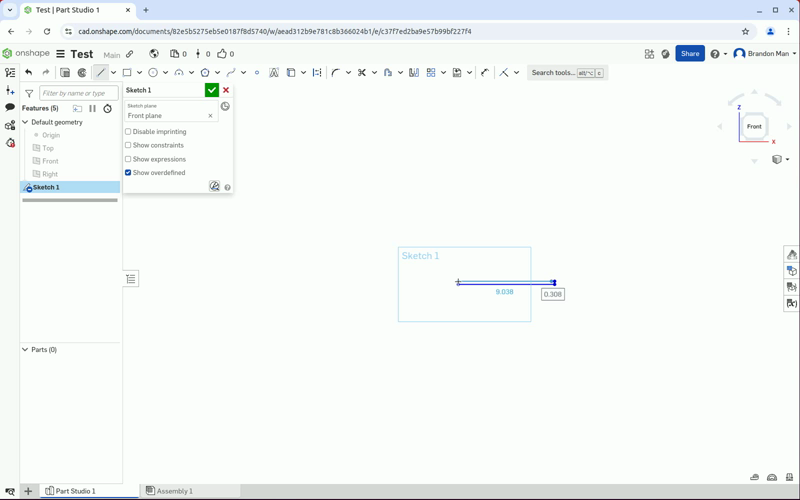
scroll(6)
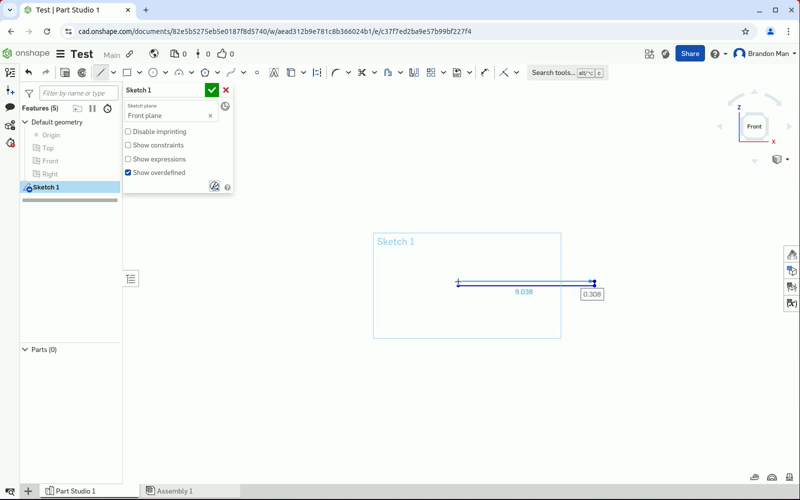
scroll(6)
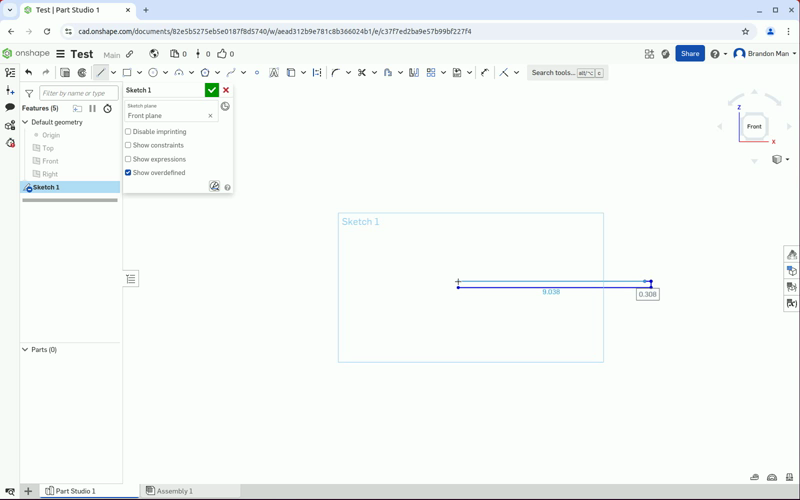
scroll(6)
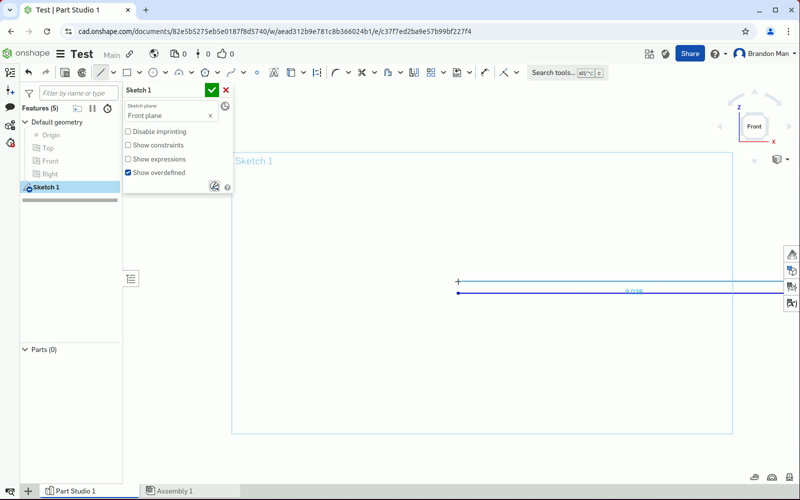
scroll(6)
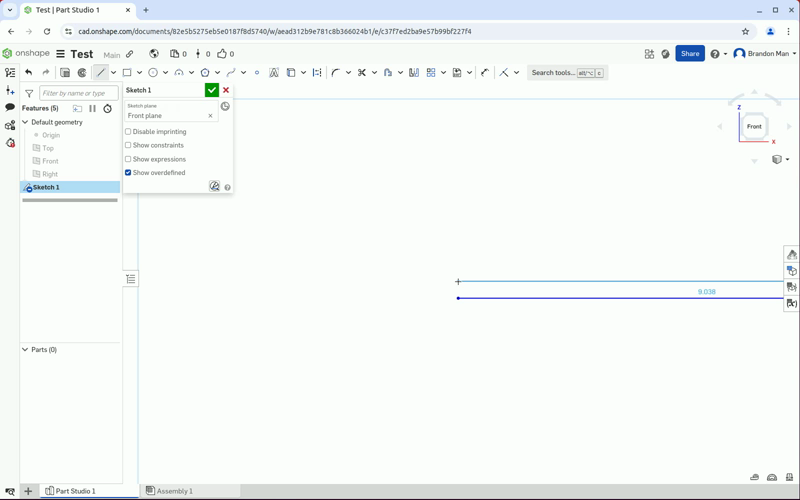
click(458, 281)
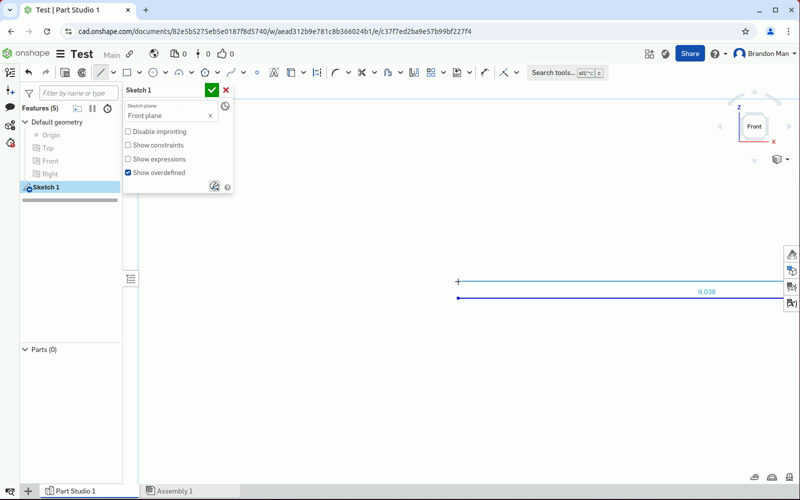
scroll(-6)
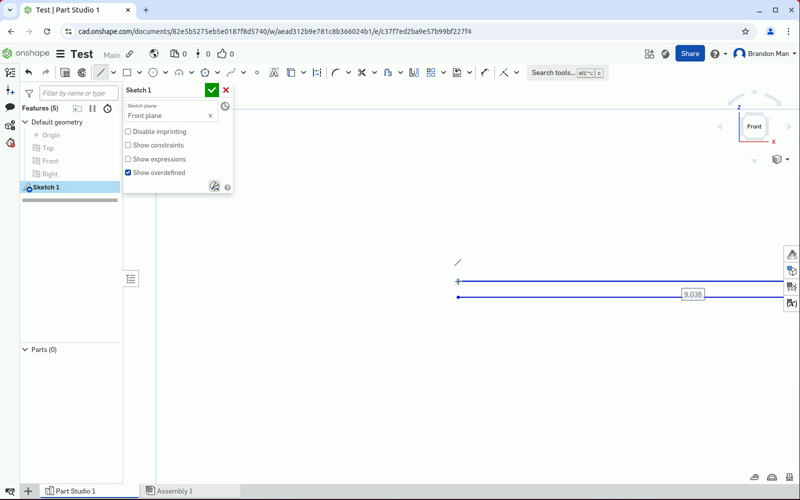
scroll(-6)
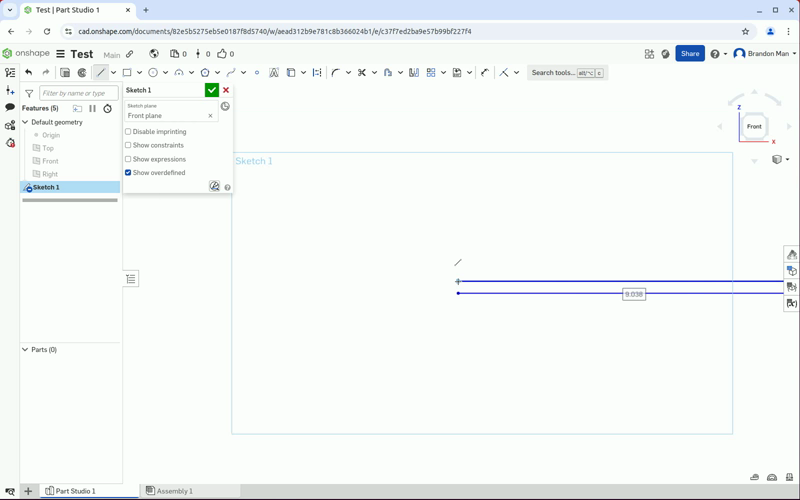
scroll(-6)
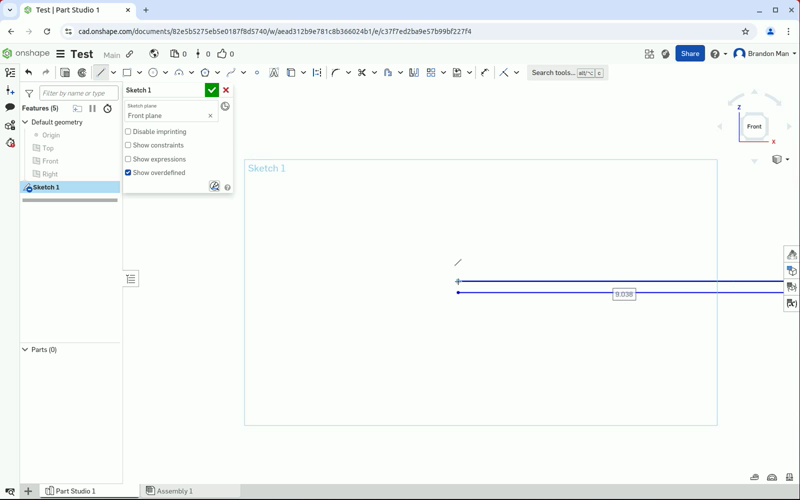
scroll(-6)
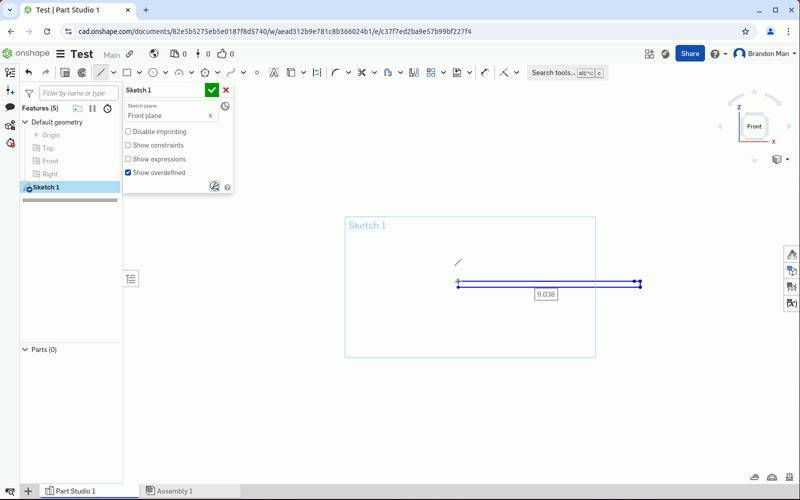
scroll(-6)
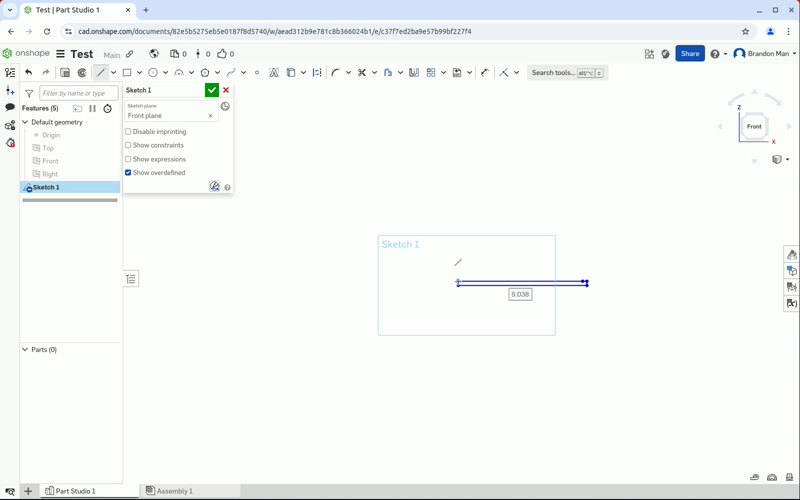
scroll(-6)
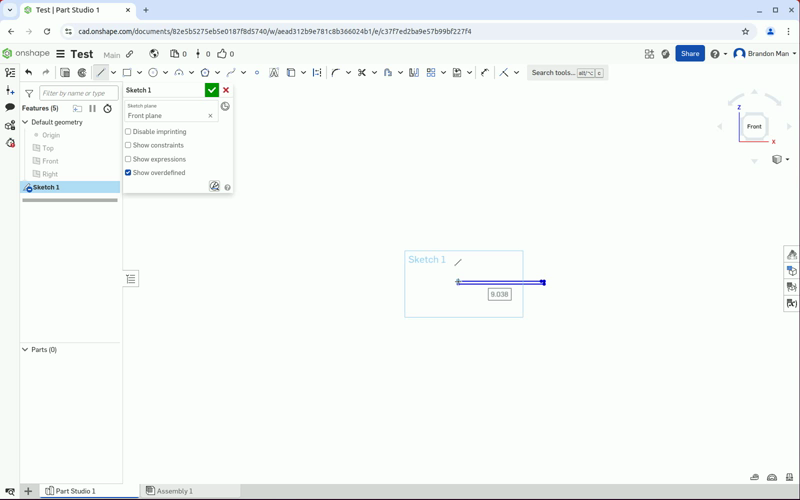
scroll(-6)
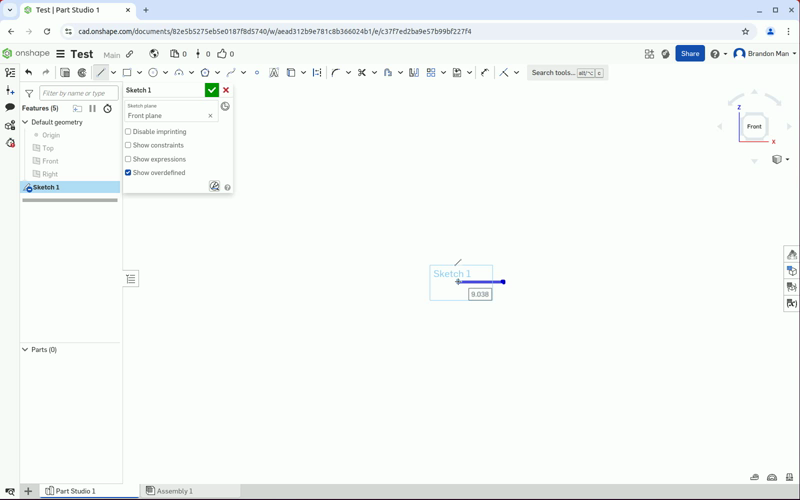
key_up(shift)
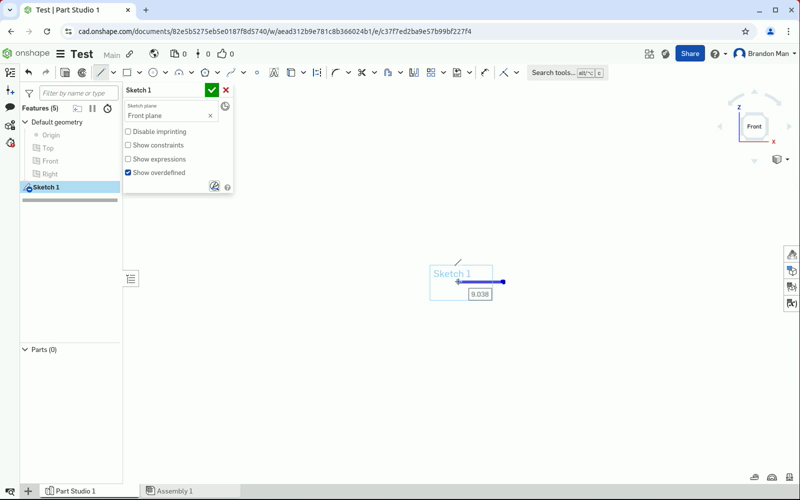
mouse_move(488, 281)
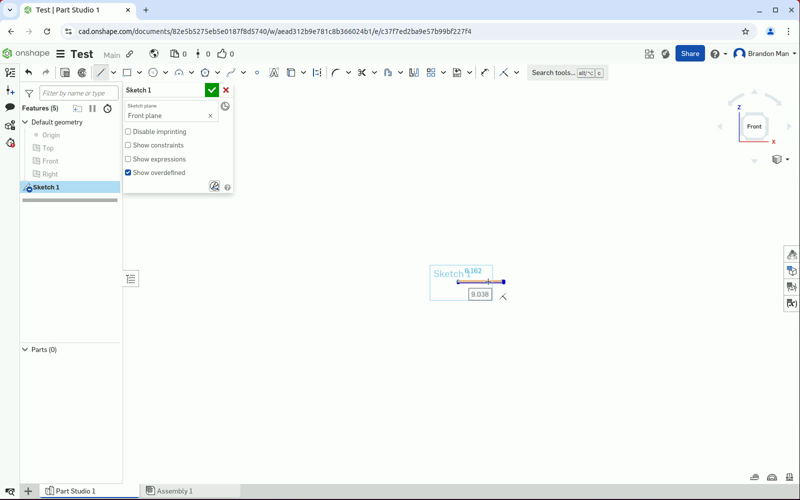
key_down(shift)
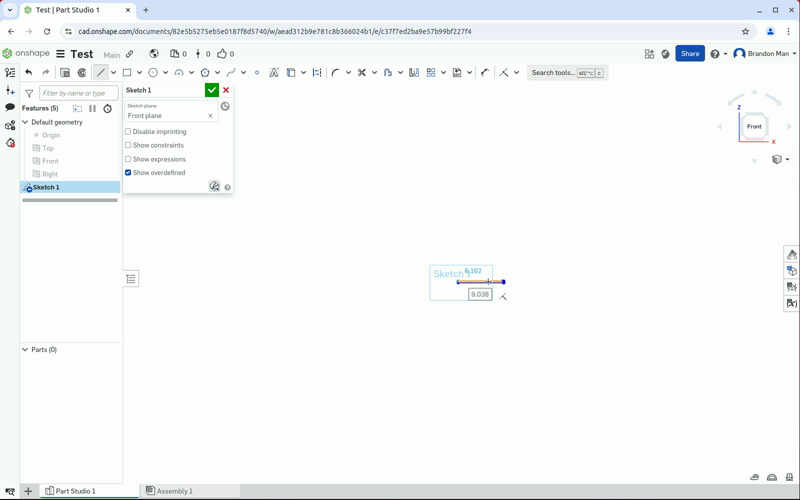
mouse_move(458, 282)
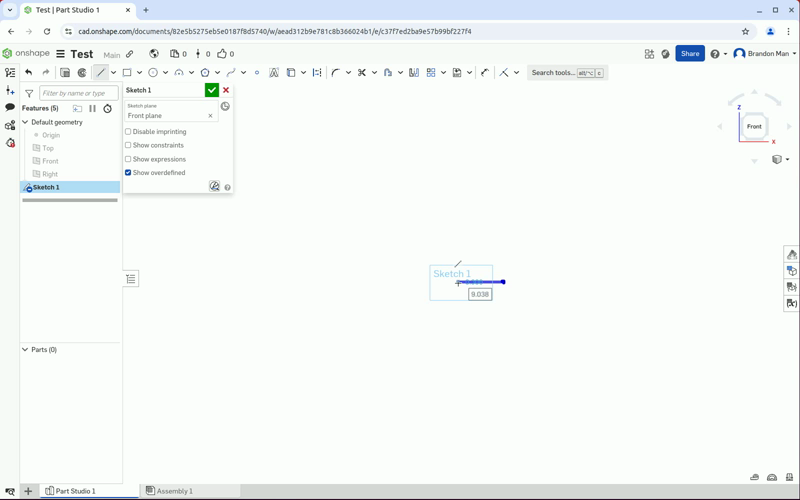
scroll(6)
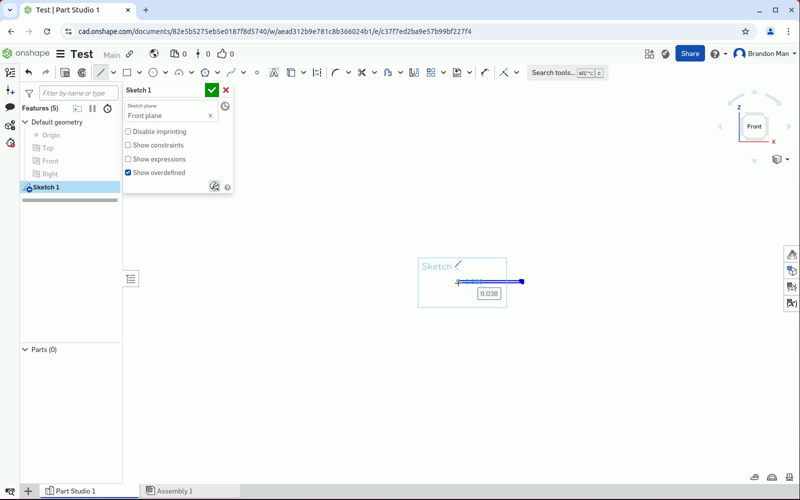
scroll(6)
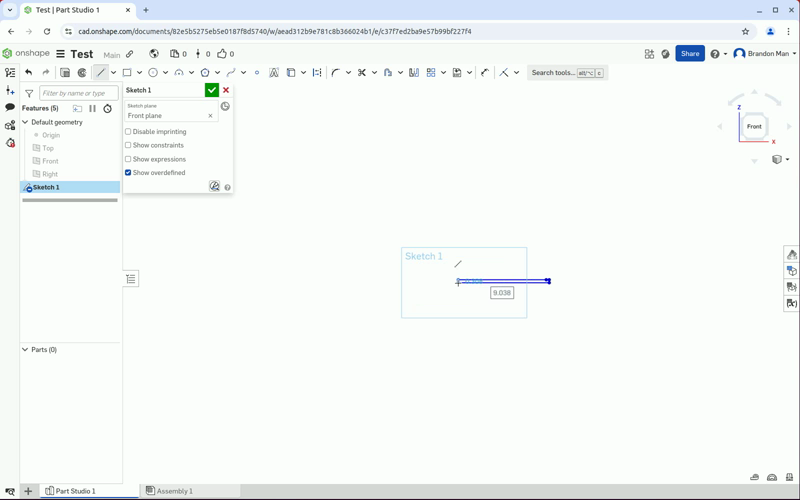
scroll(6)
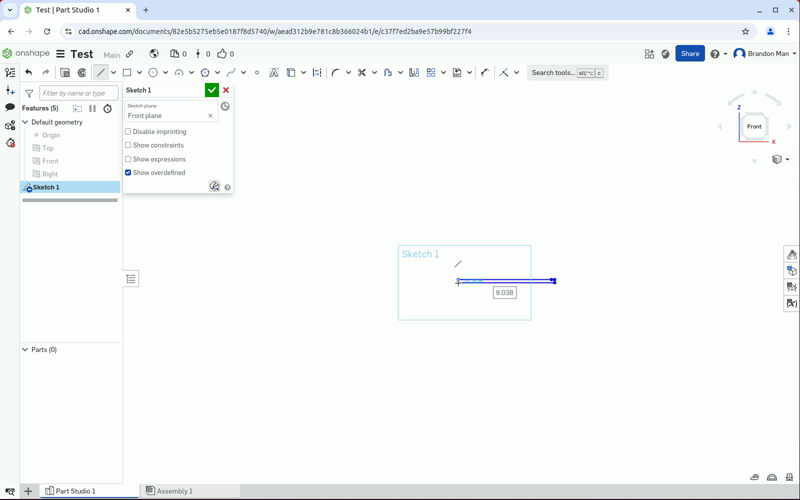
scroll(6)
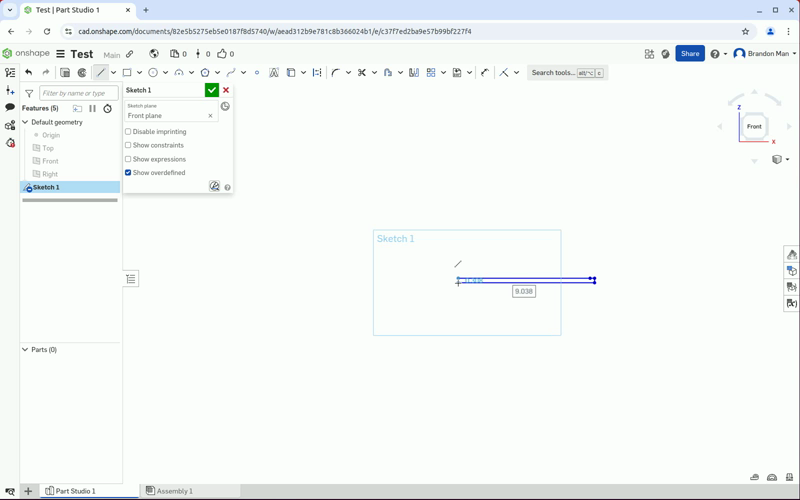
scroll(6)
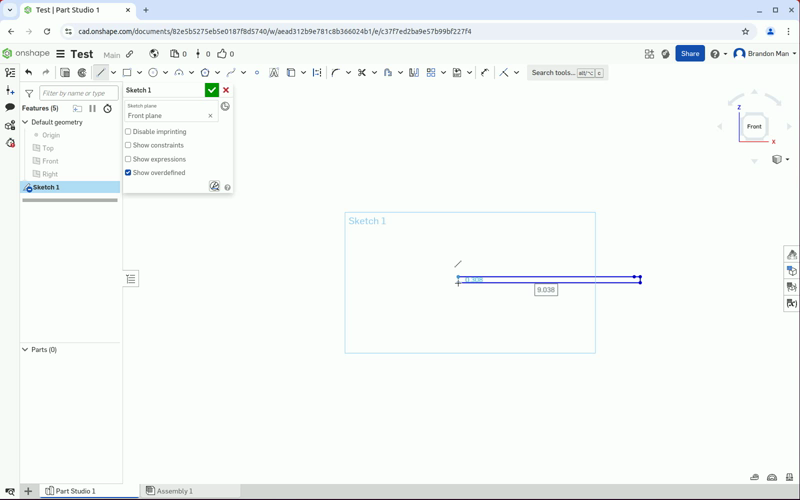
scroll(6)
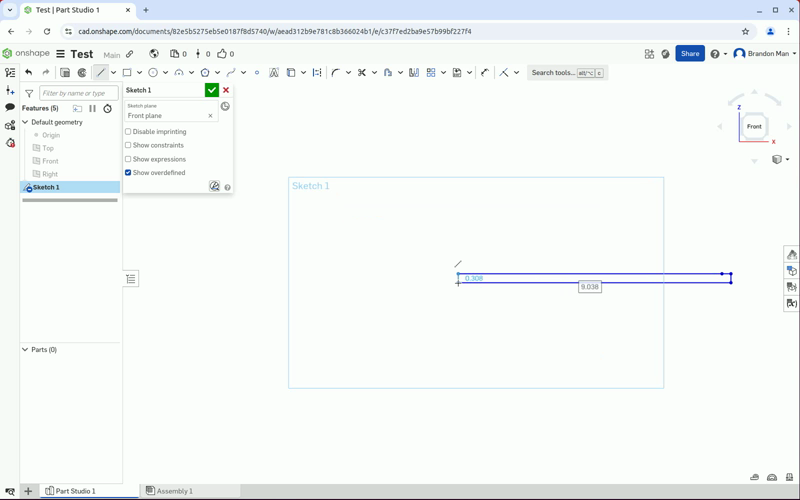
scroll(6)
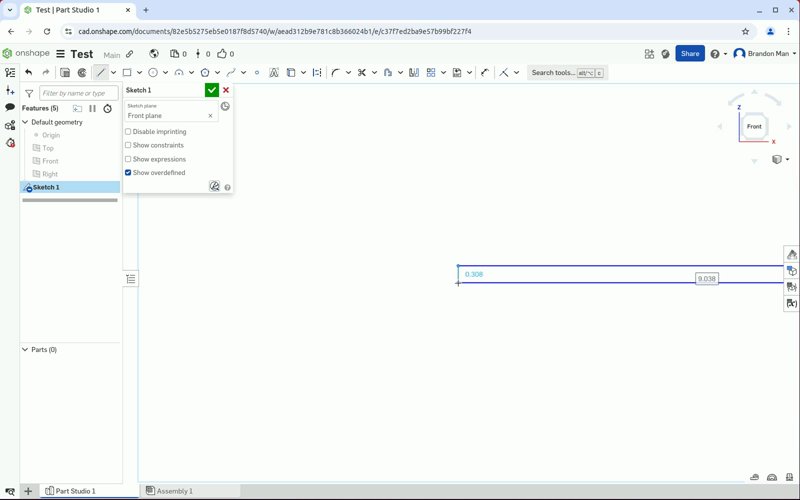
key_up(shift)
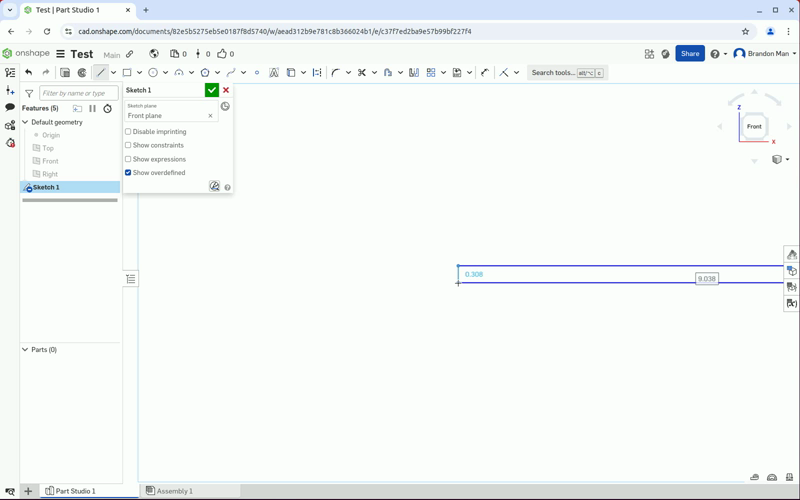
click(458, 282)
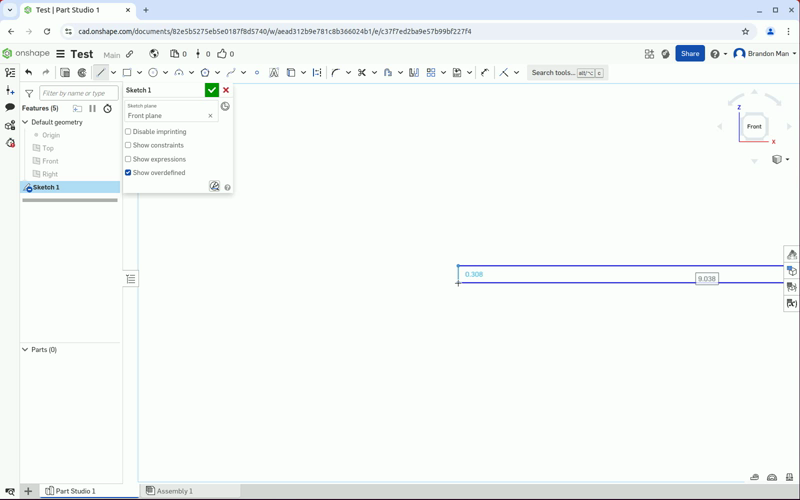
scroll(-6)
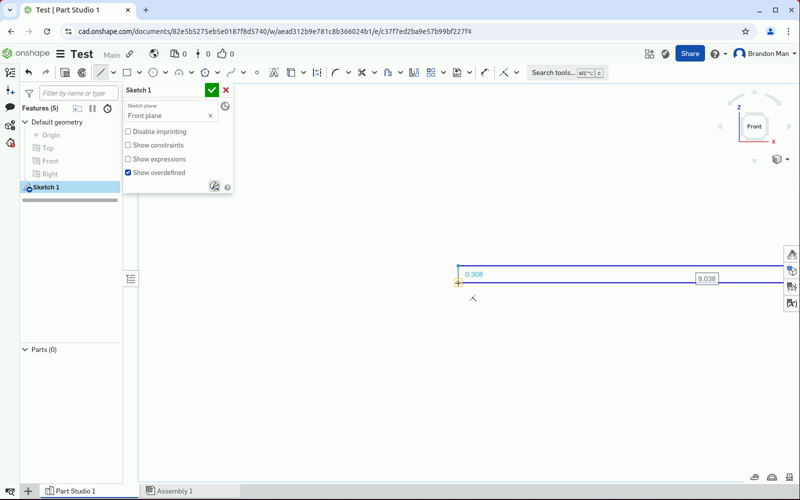
scroll(-6)
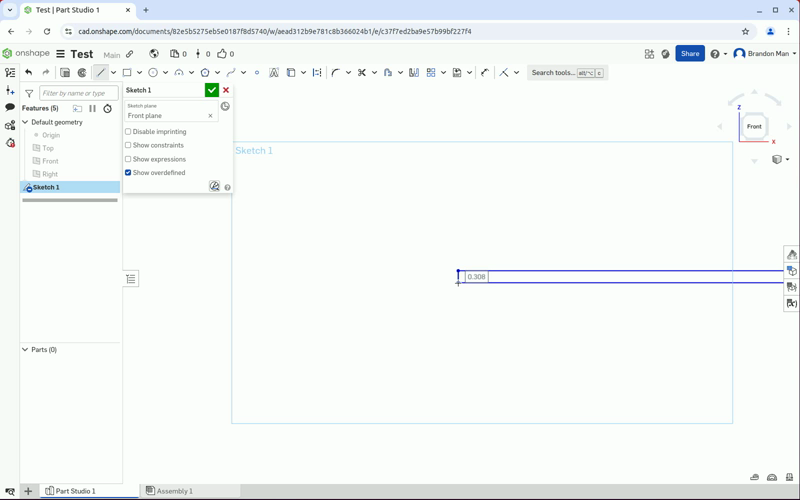
scroll(-6)
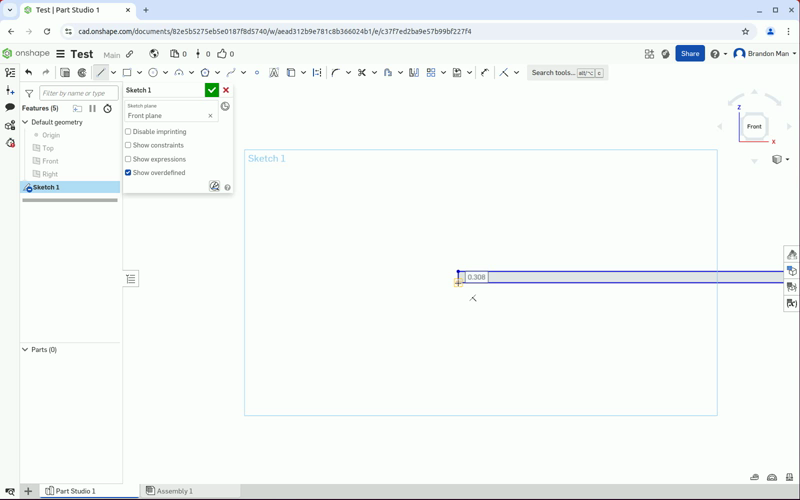
scroll(-6)
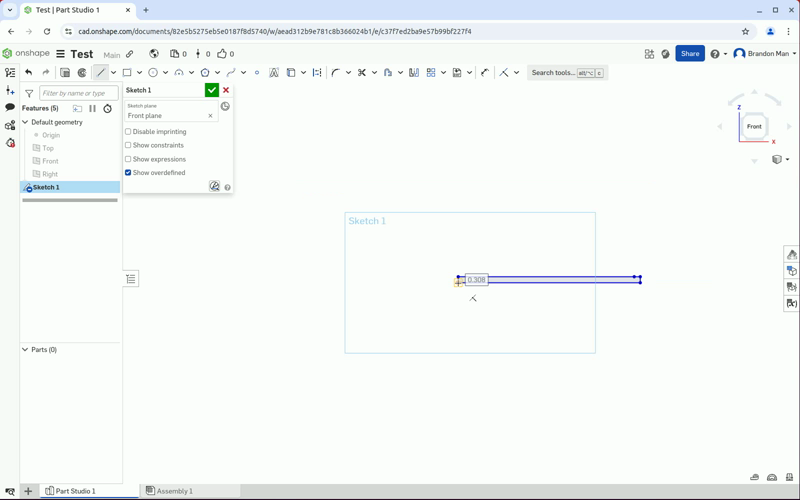
scroll(-6)
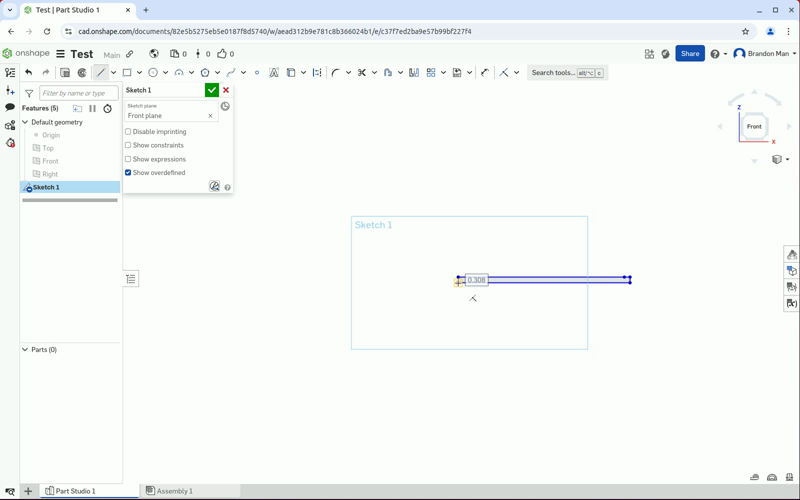
scroll(-6)
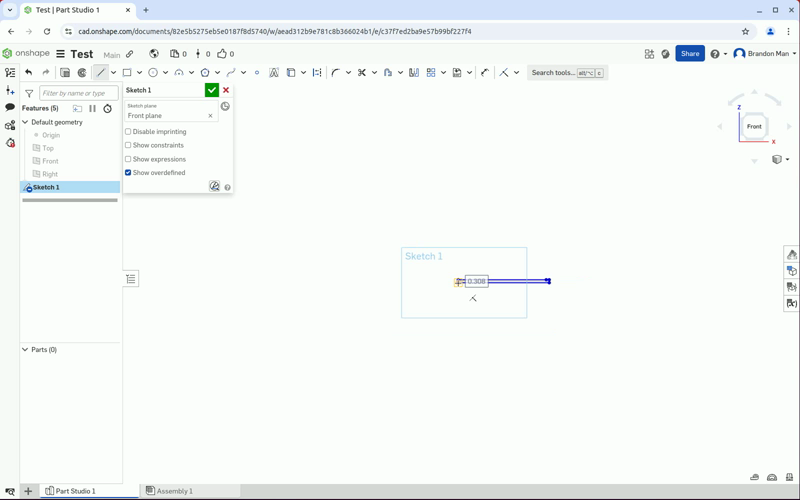
scroll(-6)
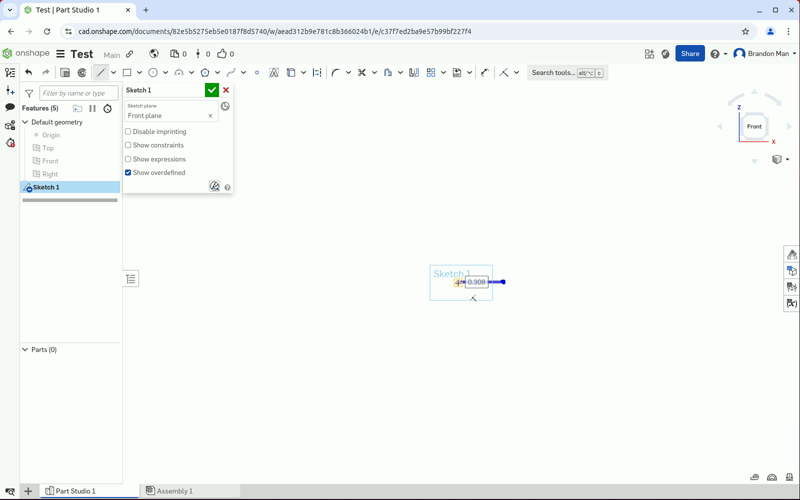
key(esc)
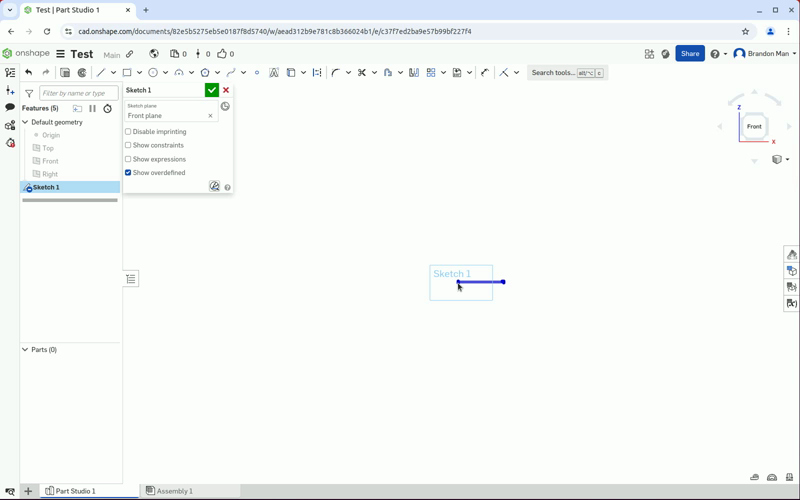
mouse_move(486, 281)
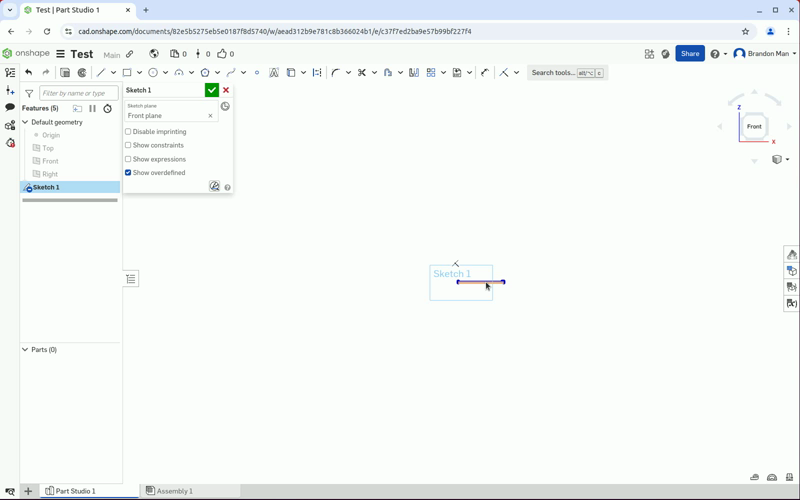
scroll(6)
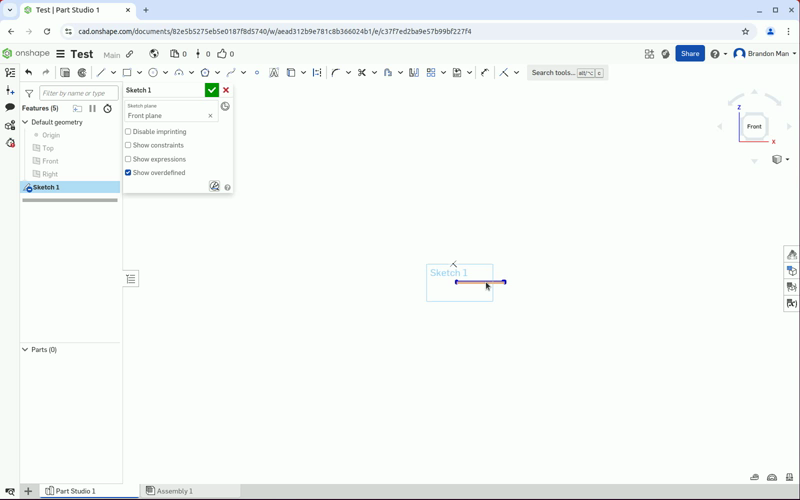
scroll(6)
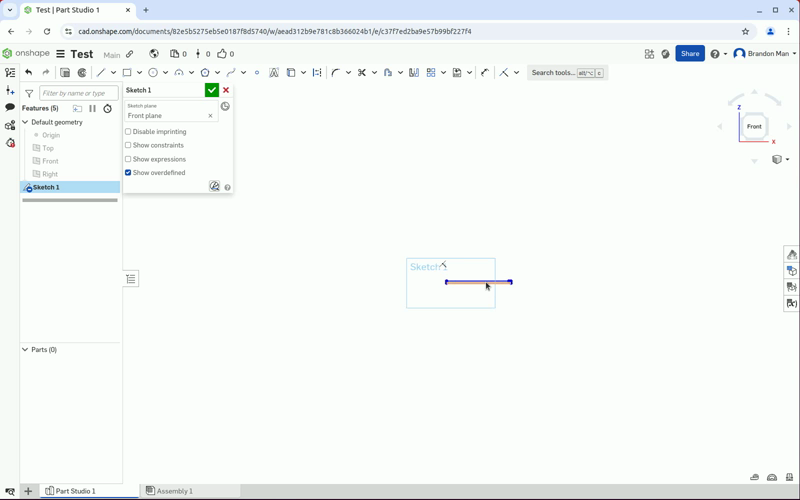
scroll(6)
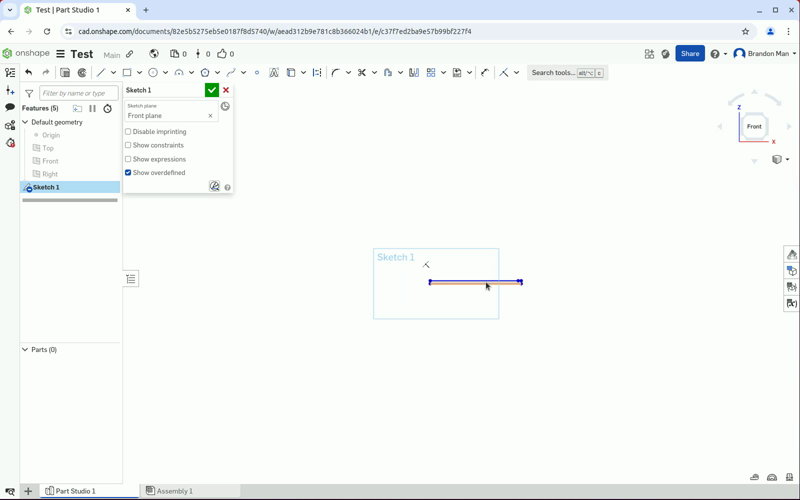
scroll(6)
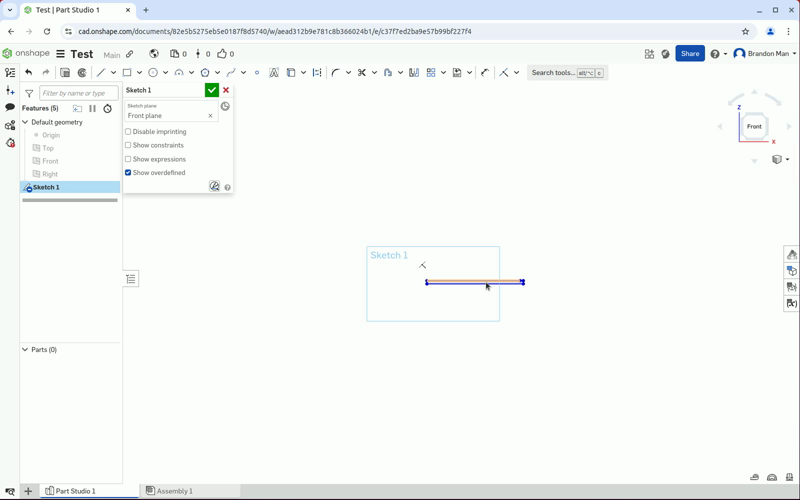
scroll(6)
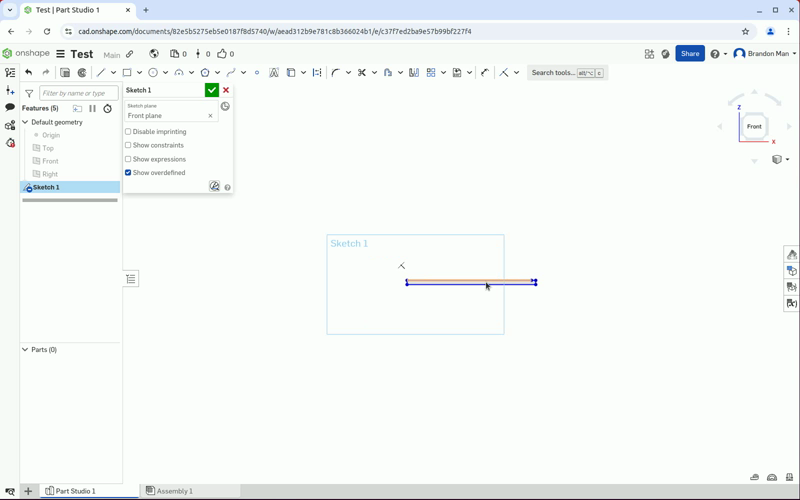
scroll(6)
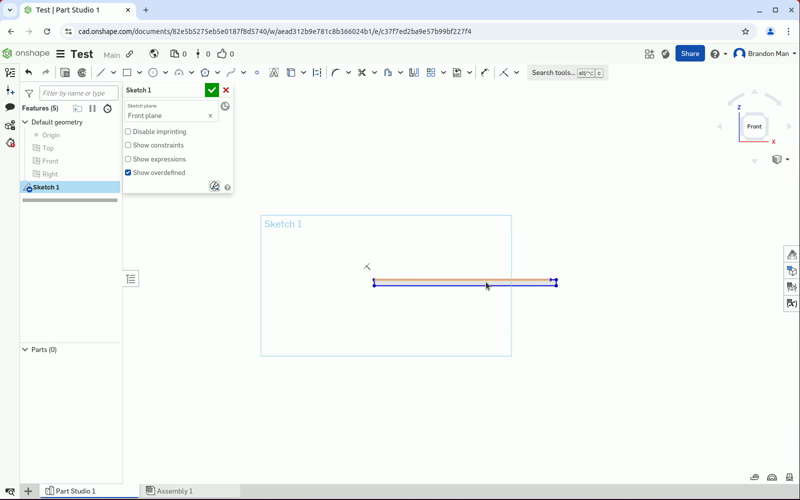
scroll(6)
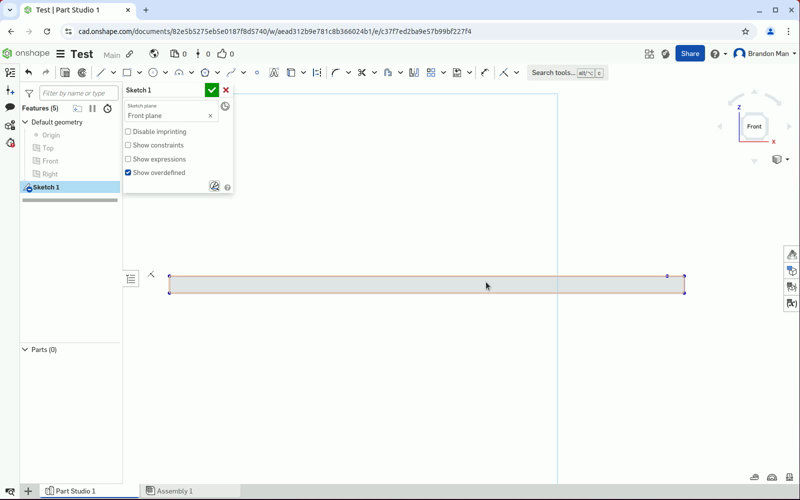
click(486, 281)
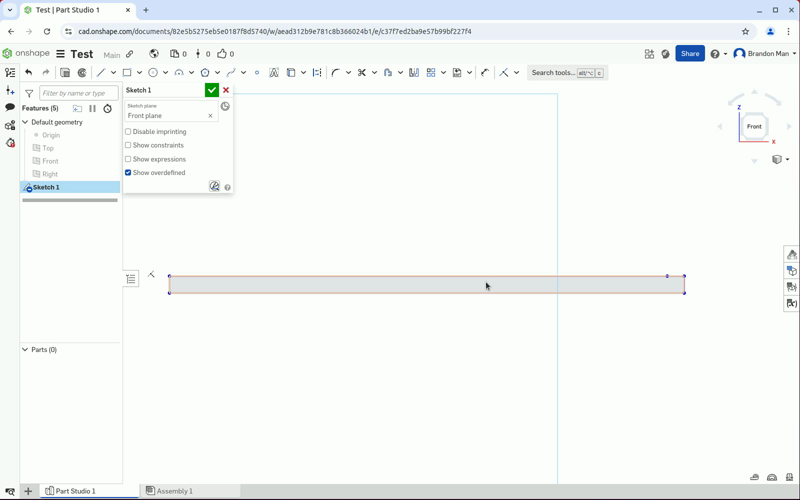
scroll(-6)
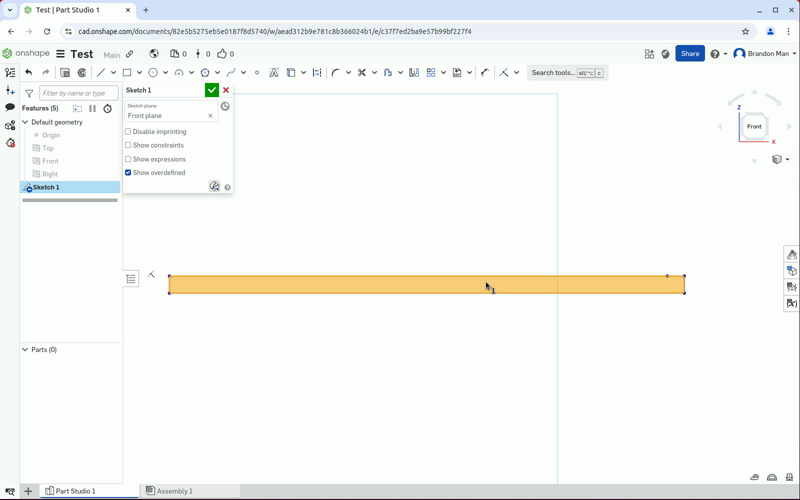
scroll(-6)
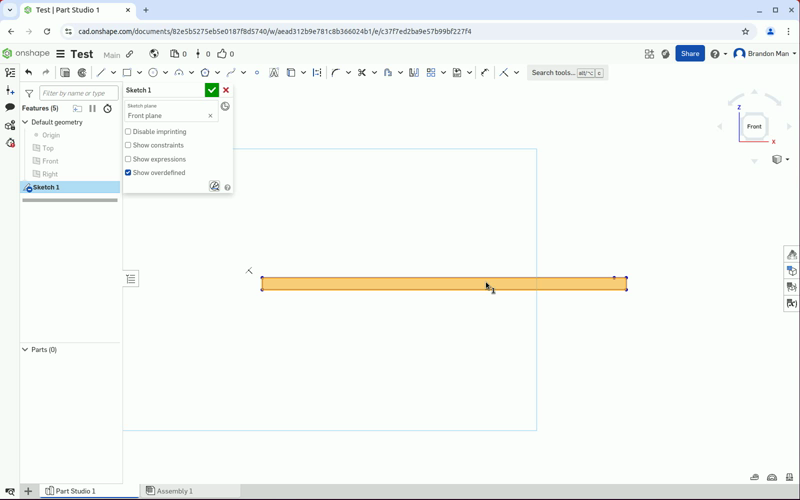
scroll(-6)
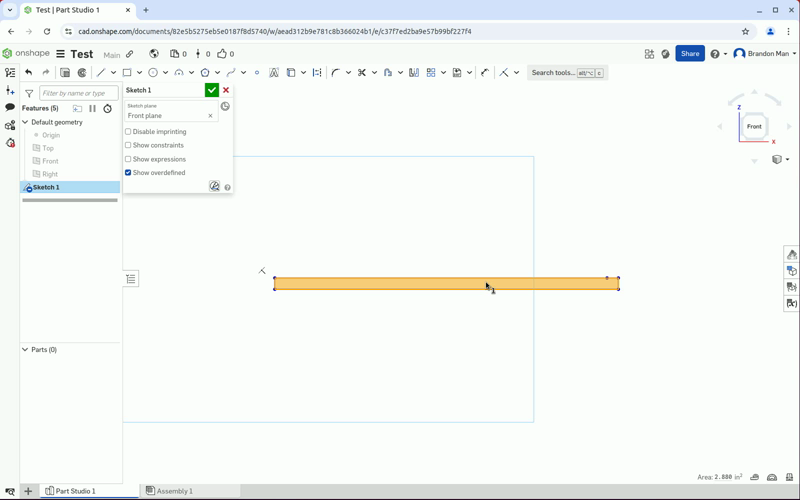
scroll(-6)
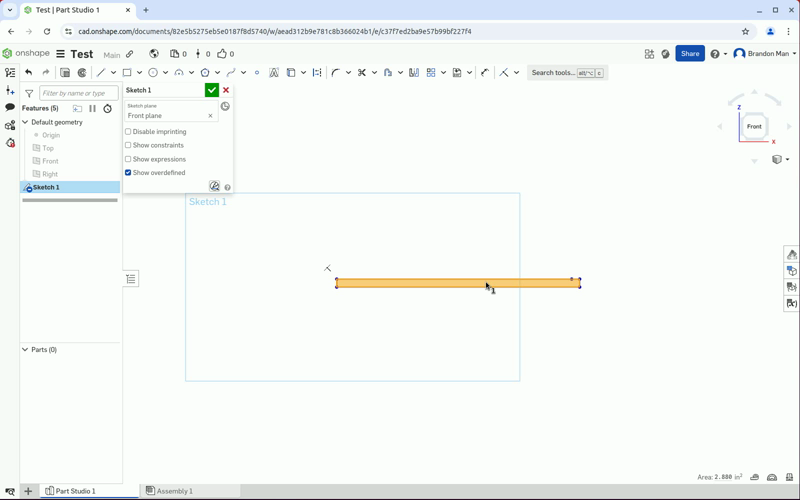
scroll(-6)
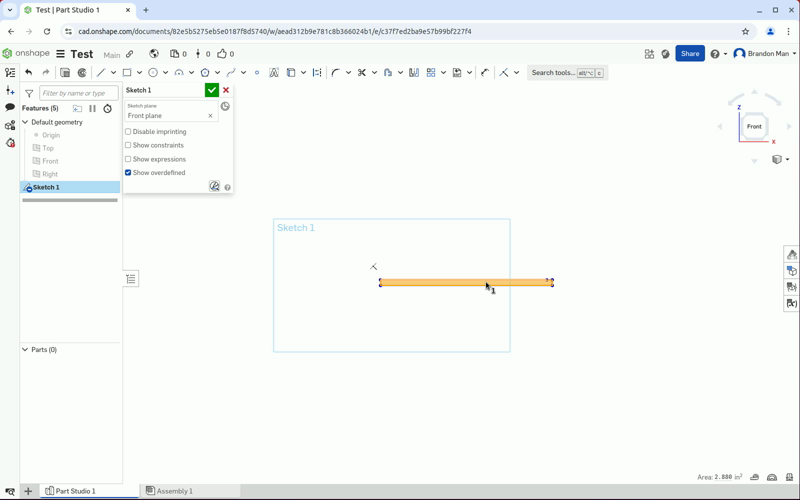
scroll(-6)
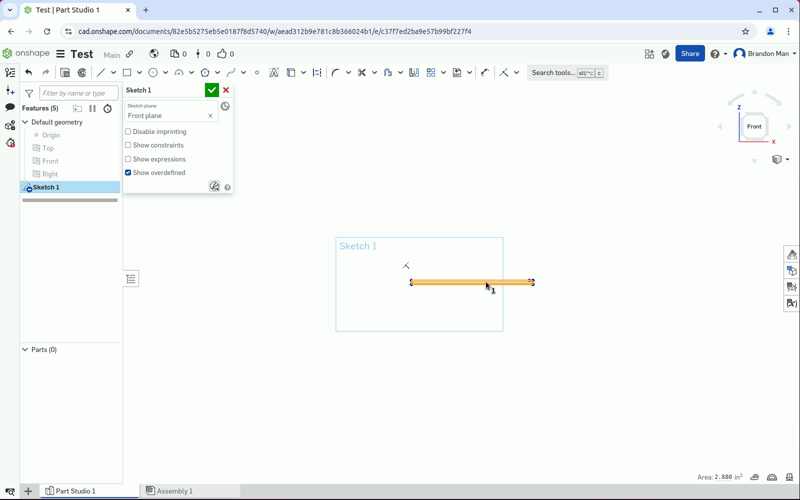
scroll(-6)
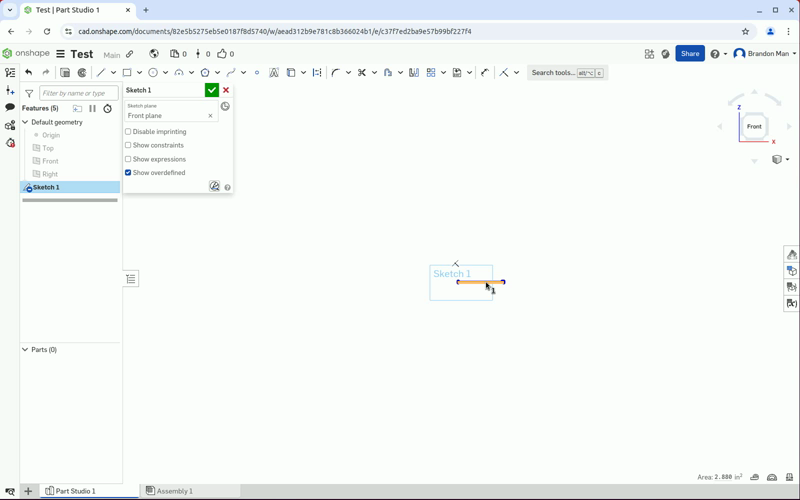
mouse_move(73, 352)
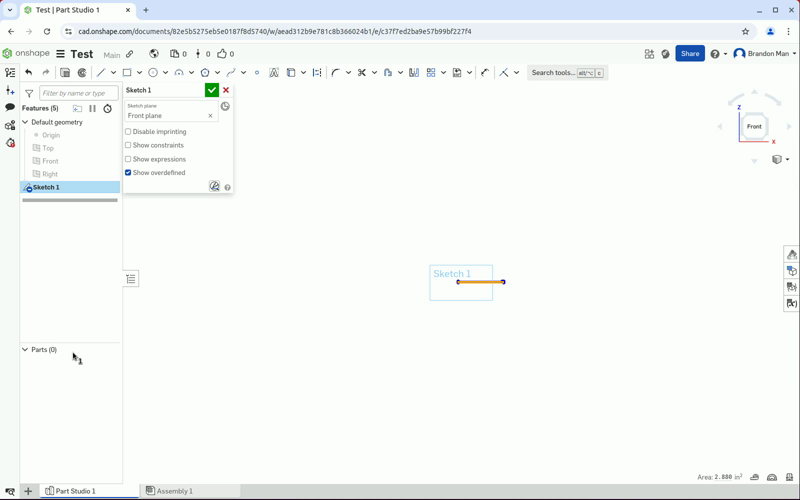
key(shift+y)
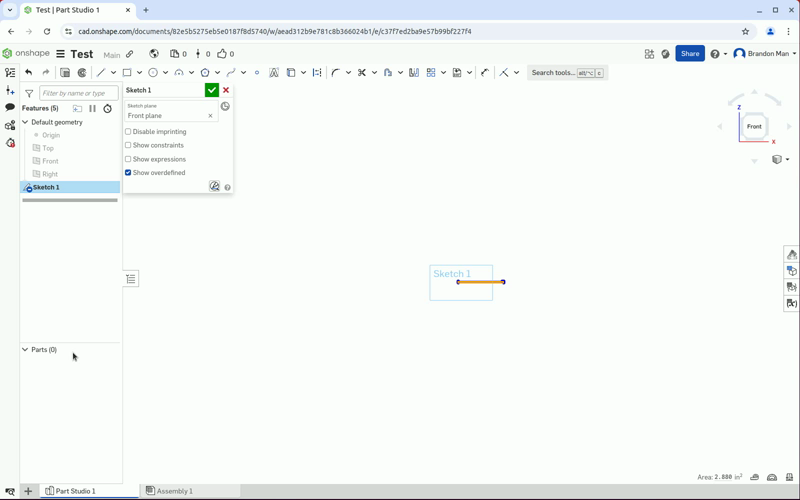
key(shift+e)
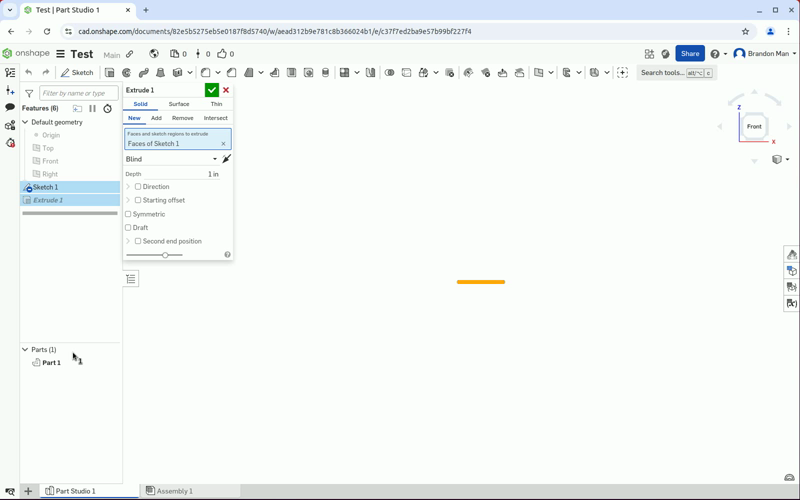
mouse_move(143, 106)
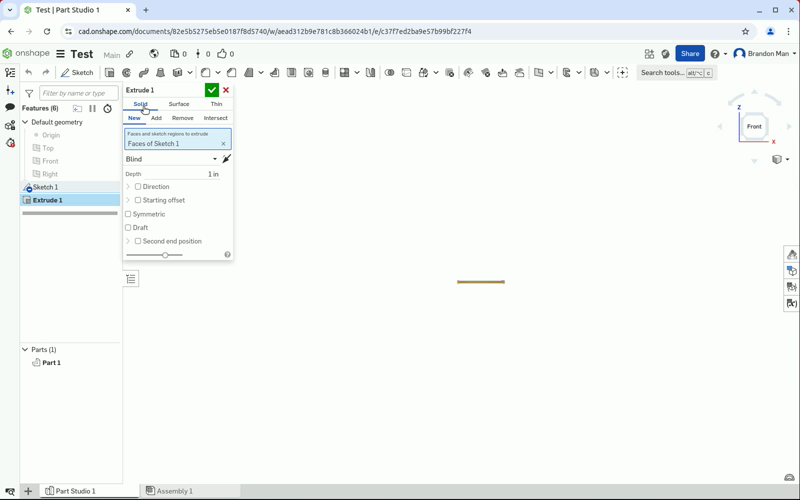
click(143, 106)
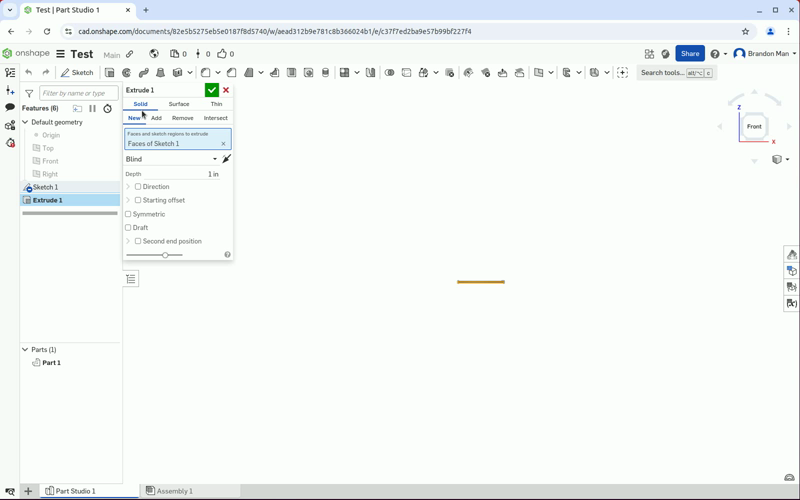
mouse_move(137, 120)
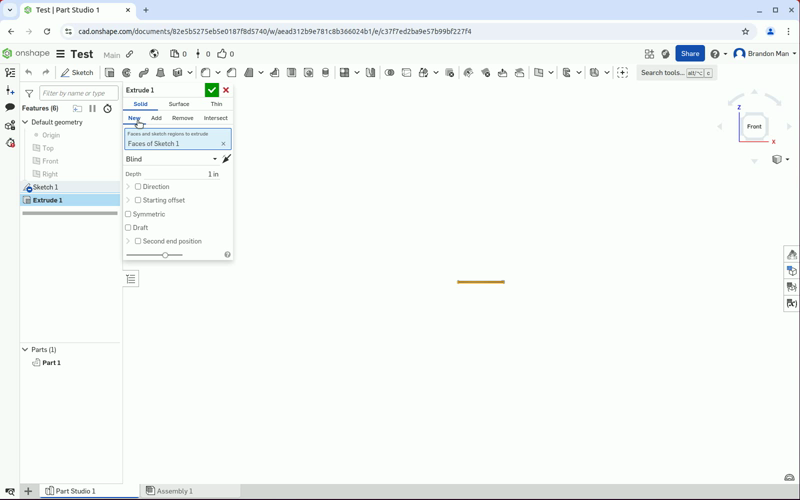
click(137, 120)
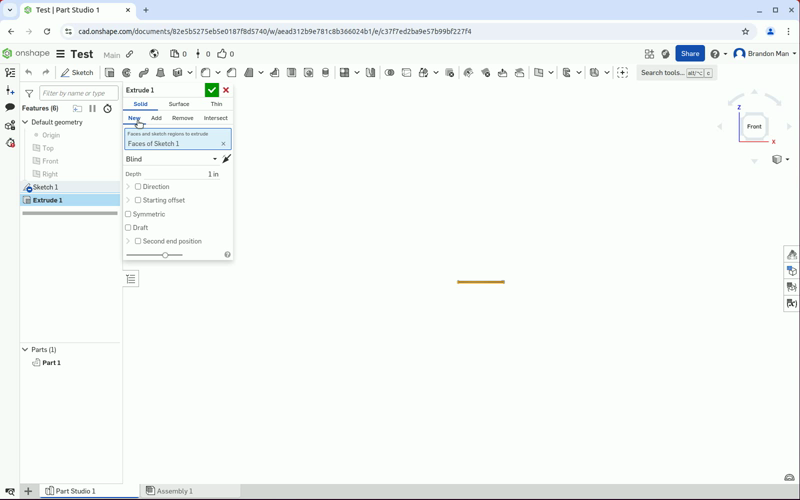
key(tab, 4)
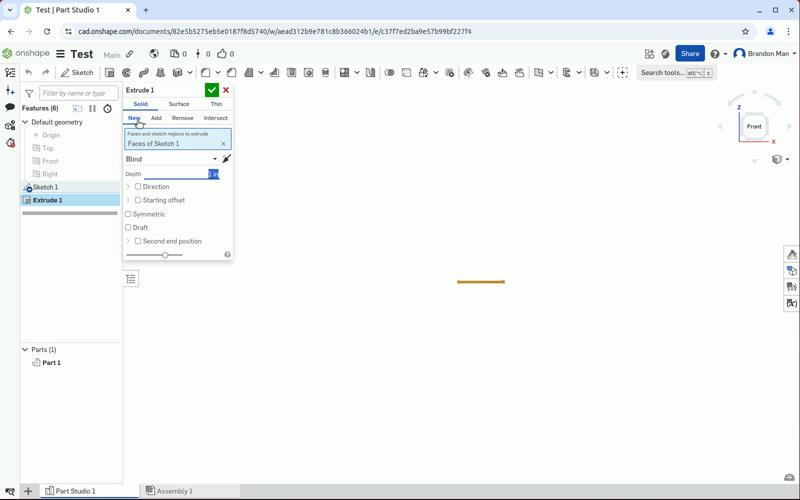
text(0.241)
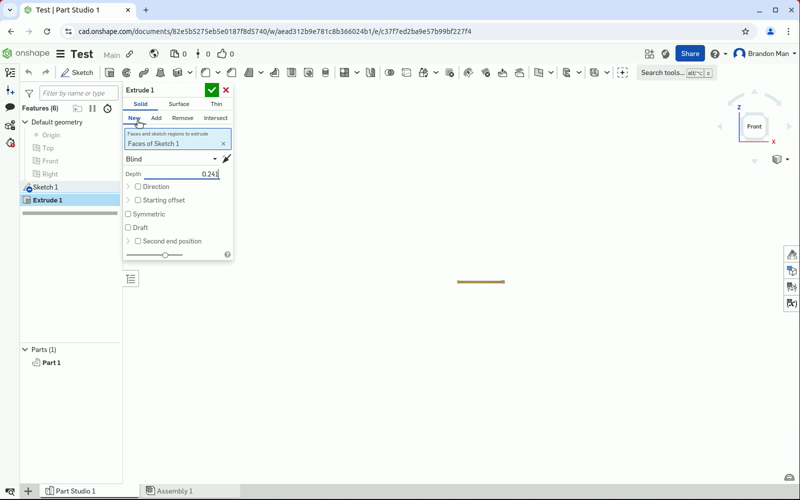
key(enter)
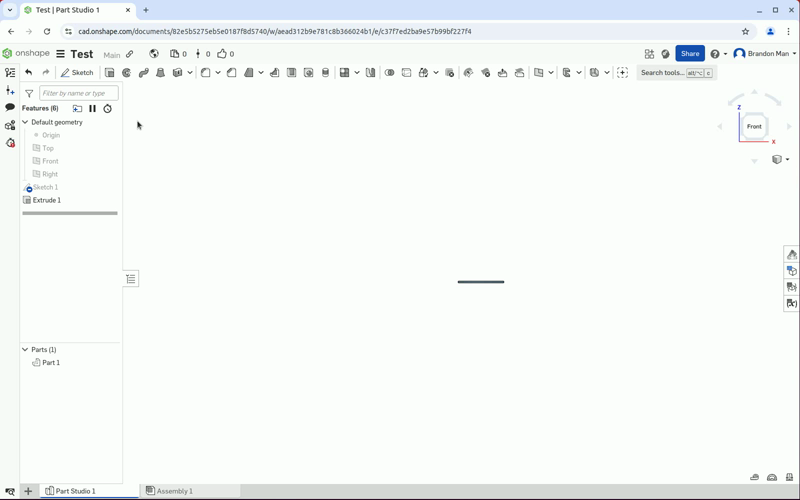
key(shift+h)
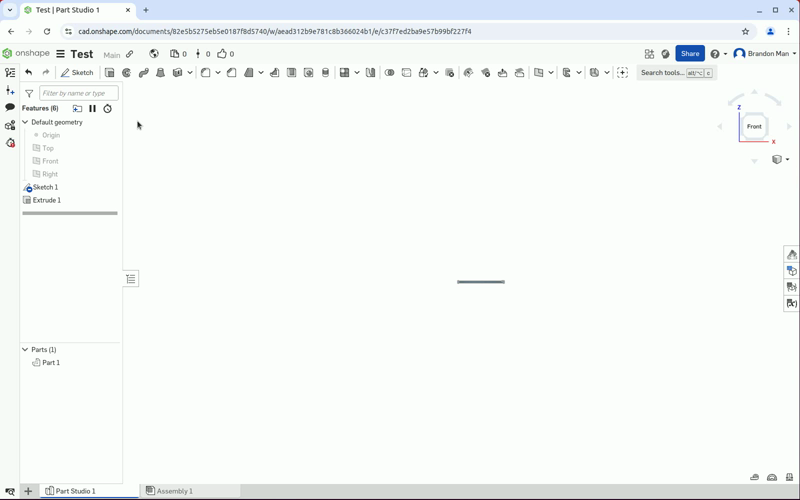
key(shift+h)
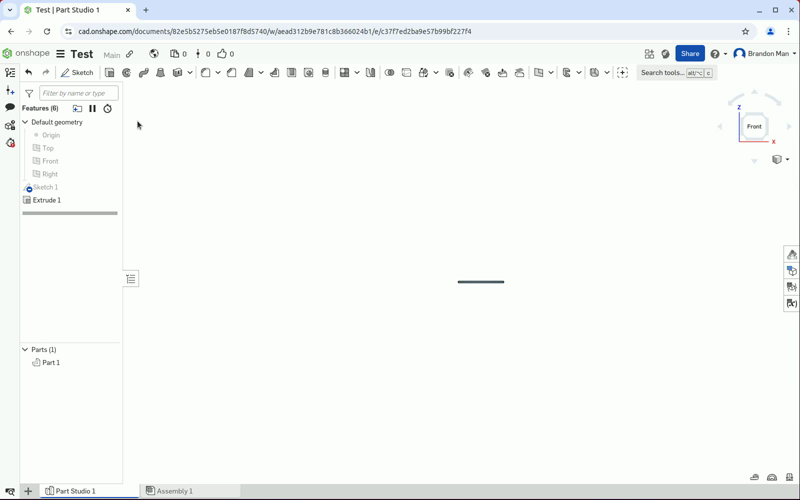
mouse_move(73, 189)
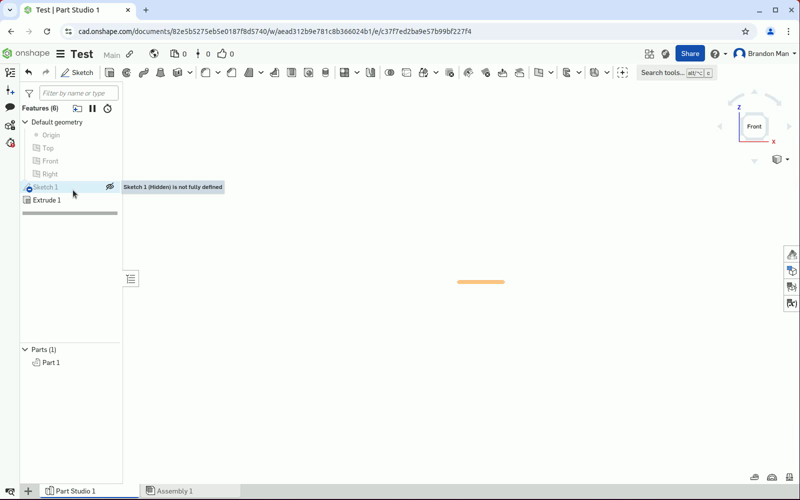
click(73, 189)
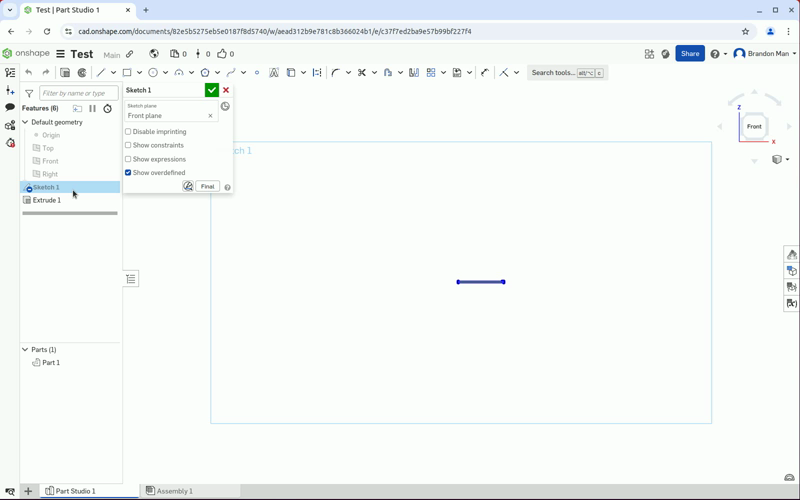
mouse_move(229, 92)
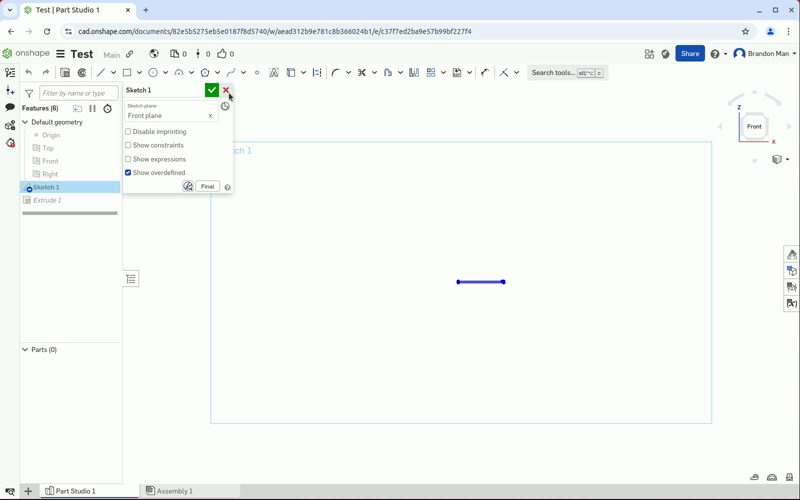
click(229, 92)
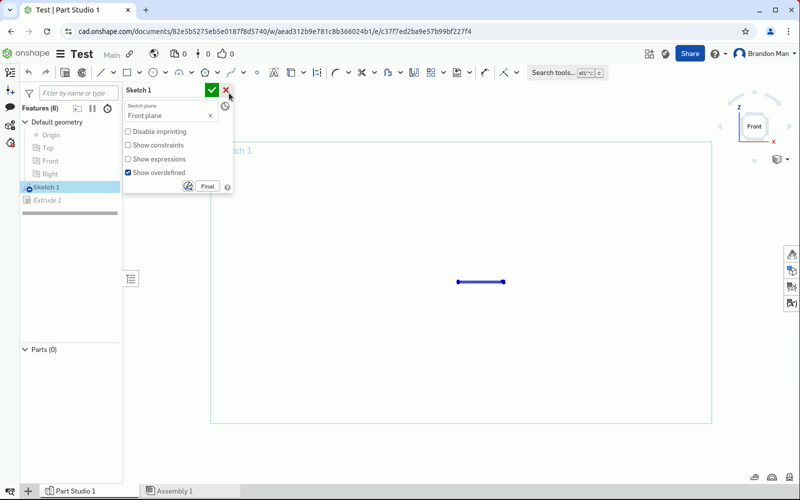
key(shift+s)
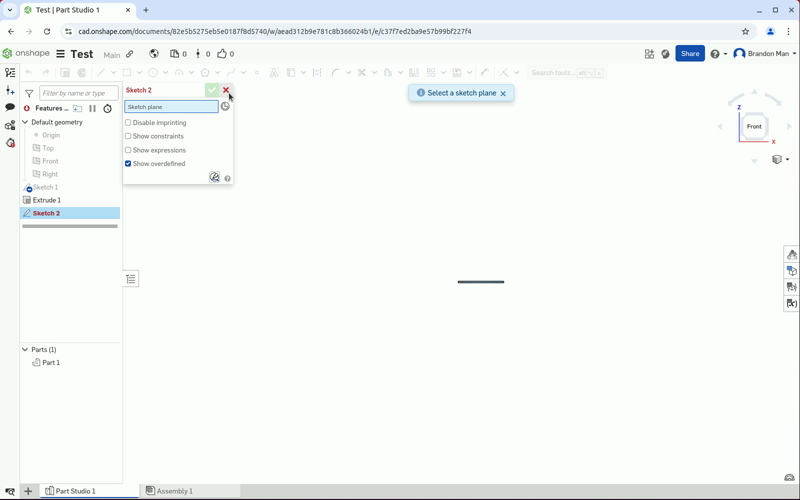
mouse_move(73, 163)
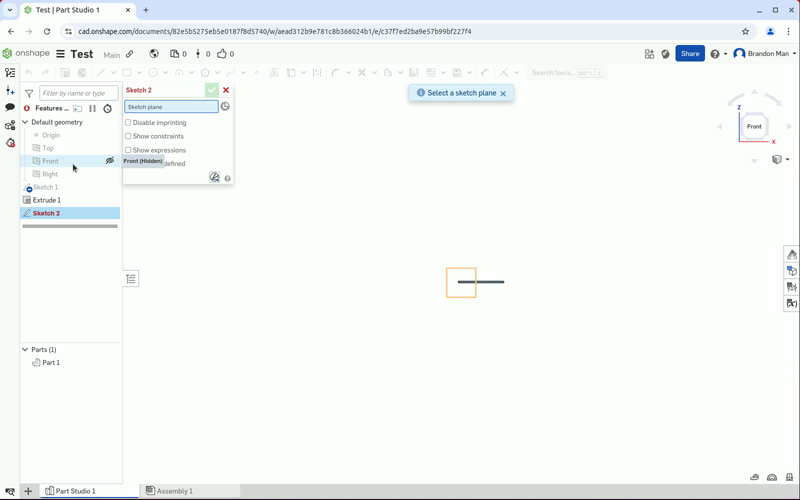
click(73, 163)
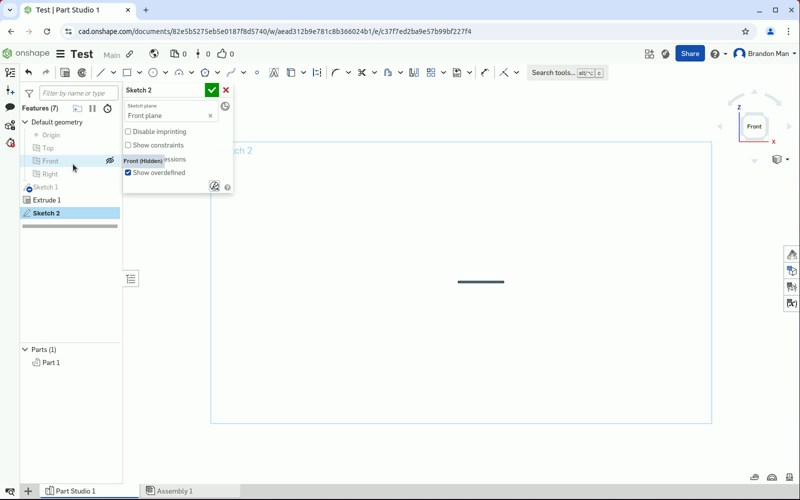
mouse_move(73, 352)
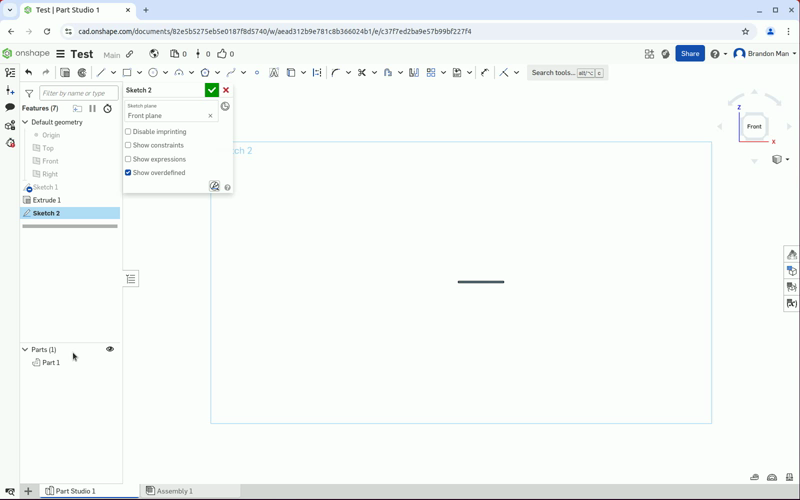
key(y)
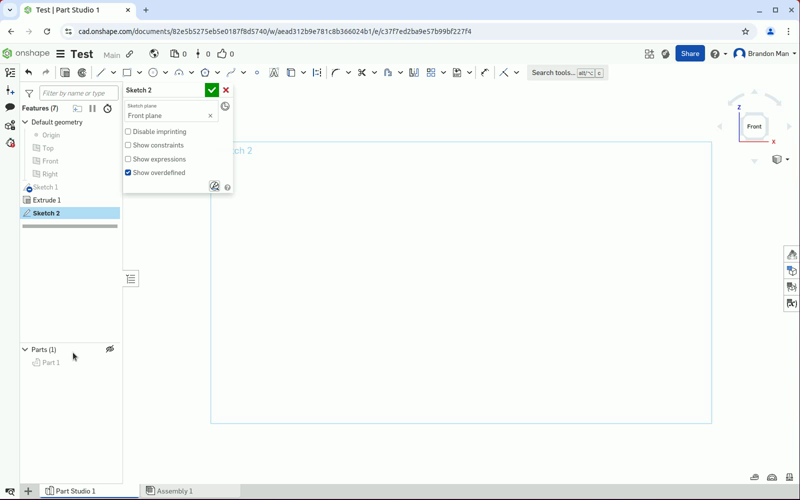
key(l)
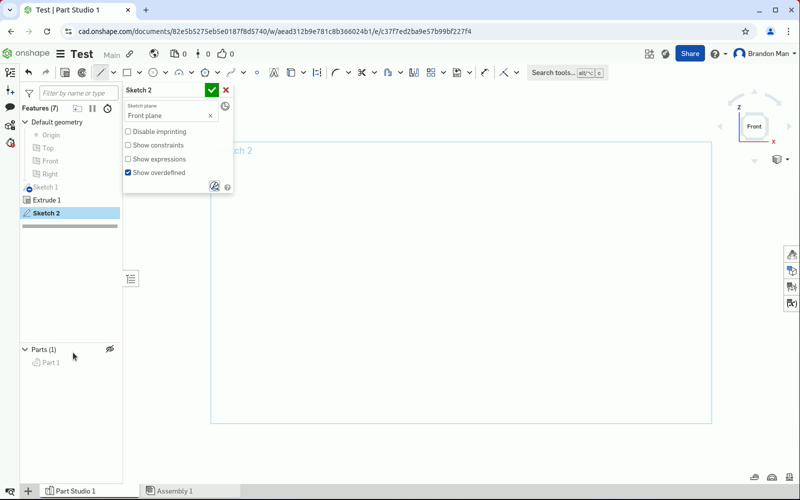
key_down(shift)
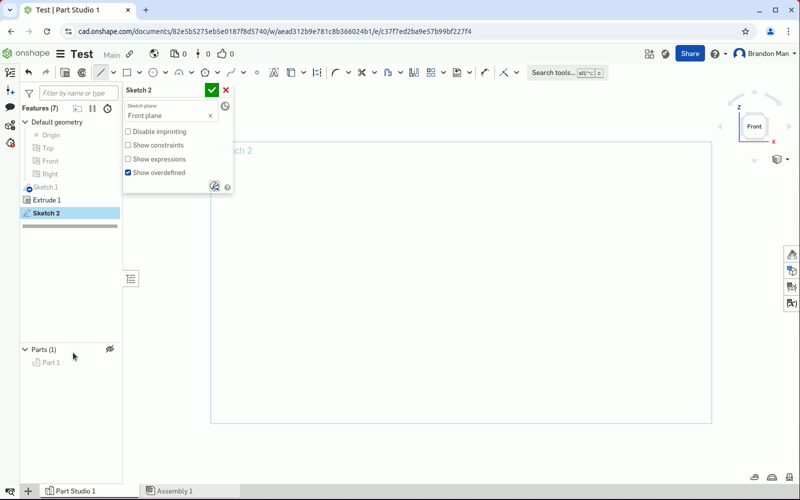
mouse_move(501, 281)
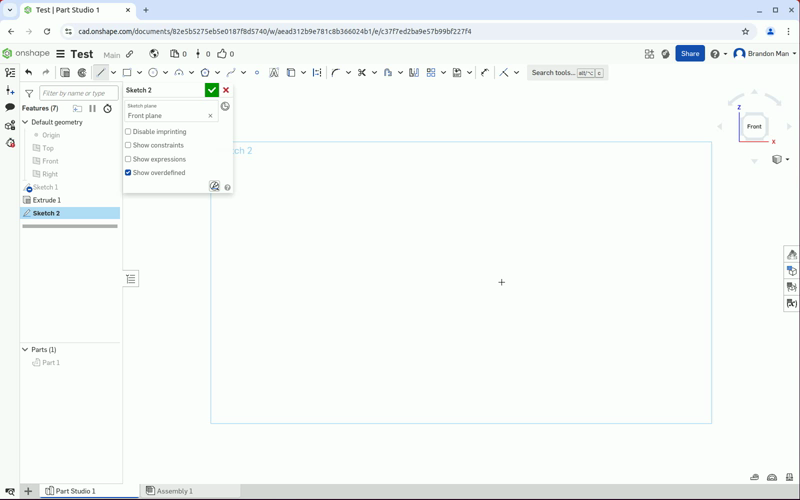
click(501, 281)
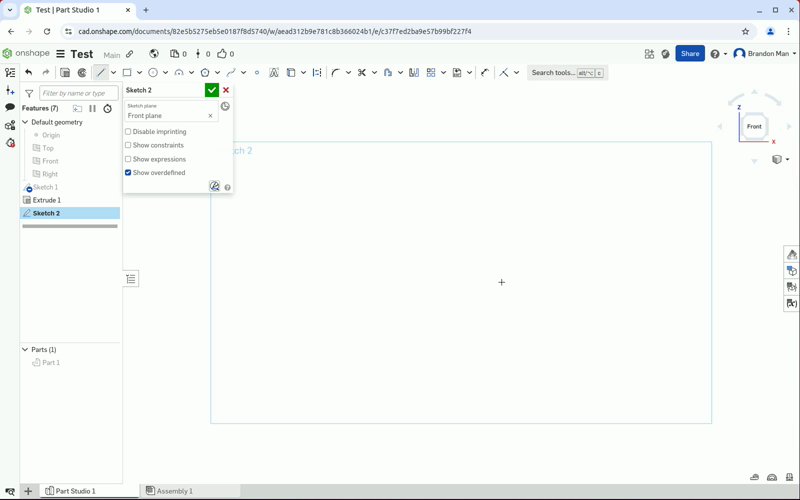
key_up(shift)
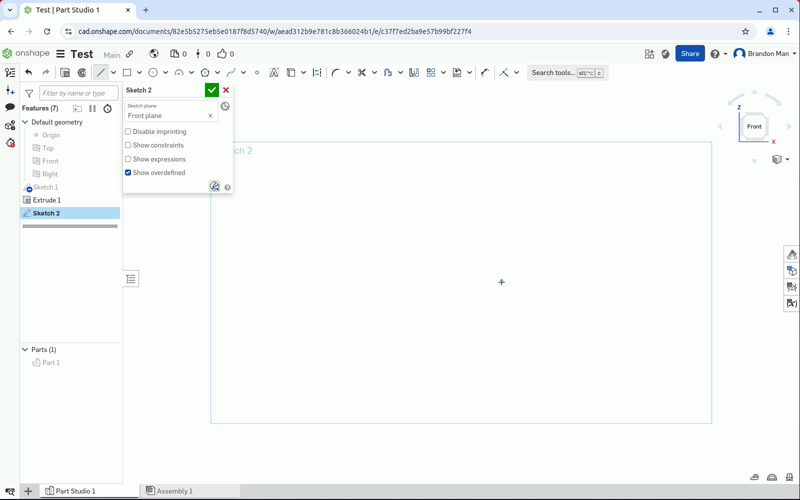
key_down(shift)
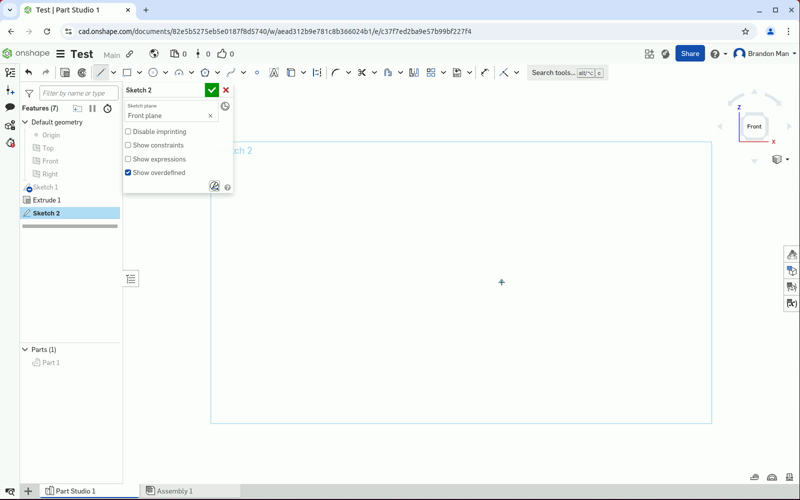
mouse_move(531, 281)
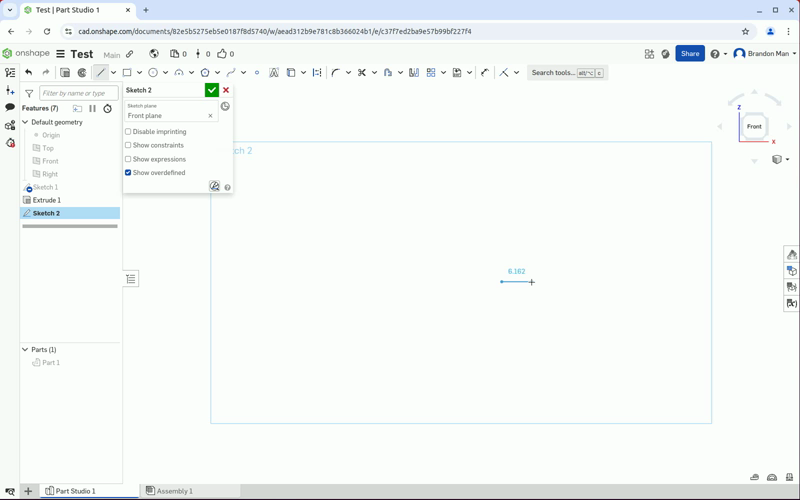
mouse_move(503, 281)
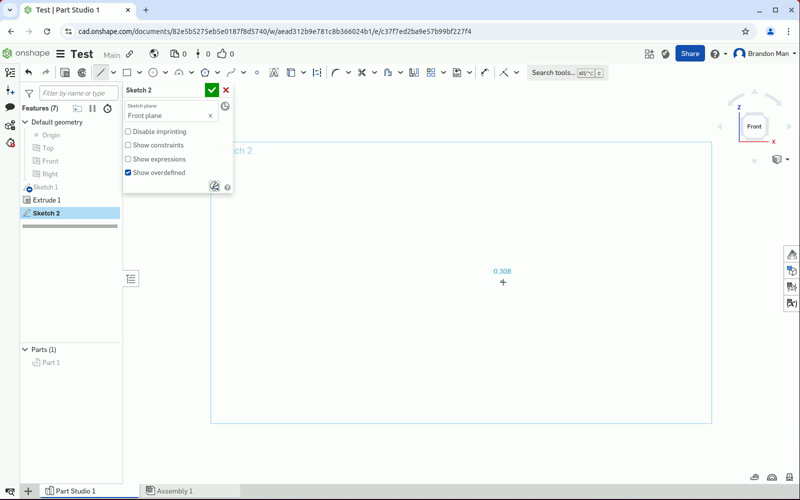
scroll(6)
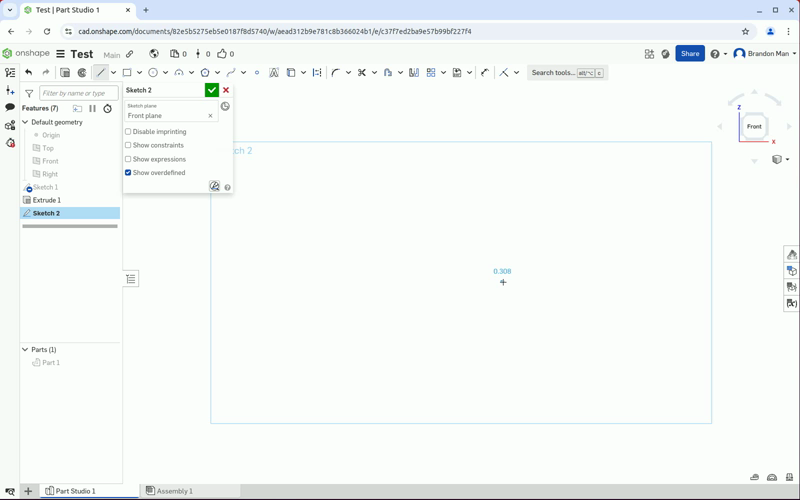
scroll(6)
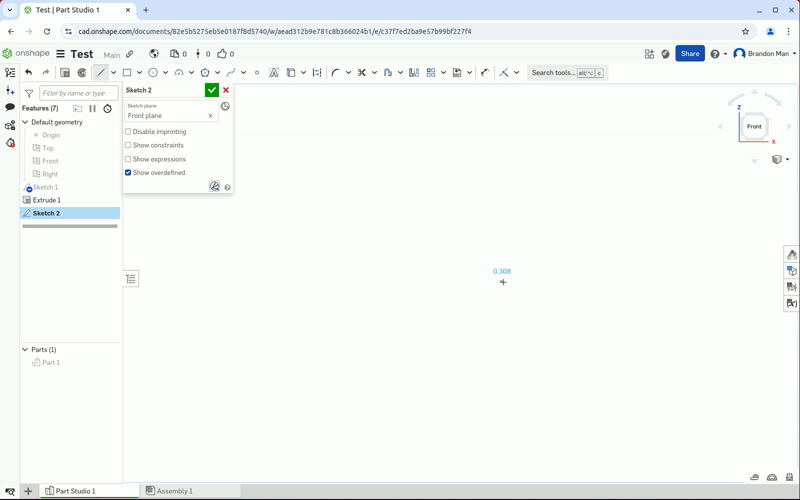
scroll(6)
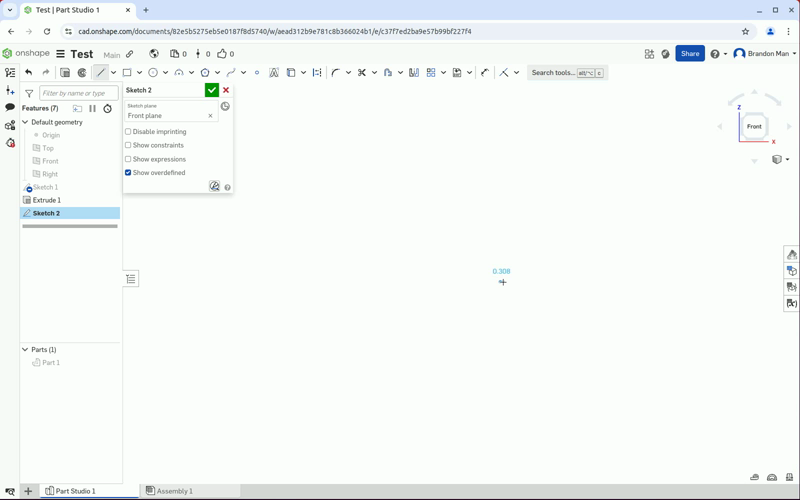
scroll(6)
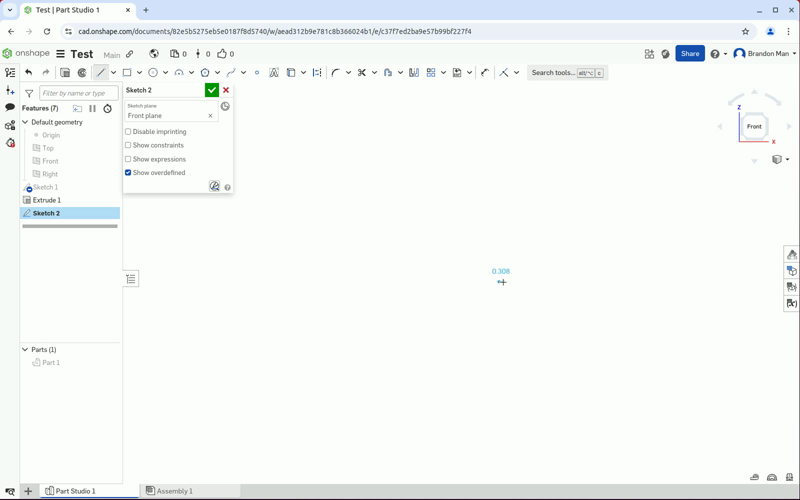
scroll(6)
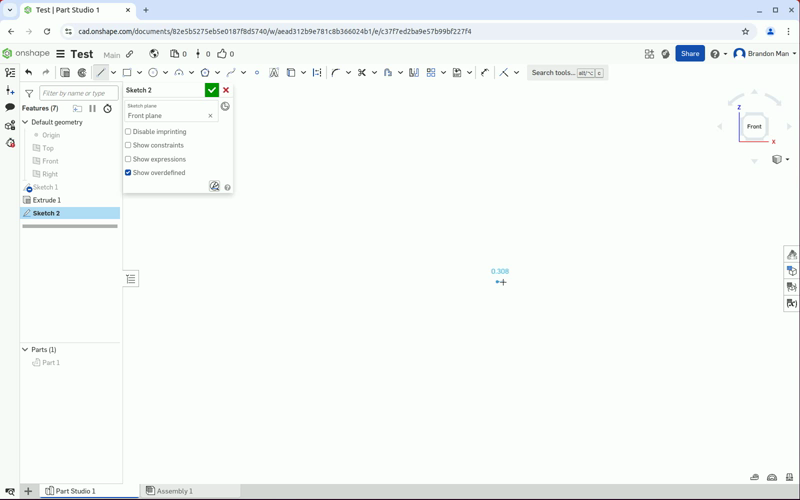
scroll(6)
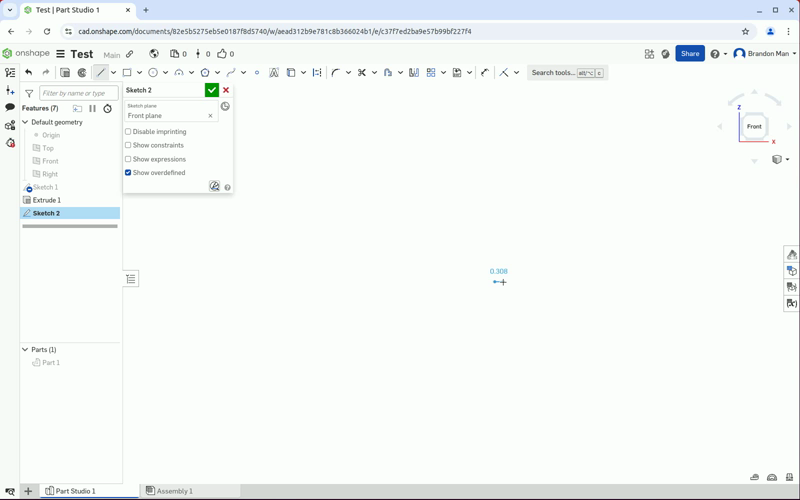
scroll(6)
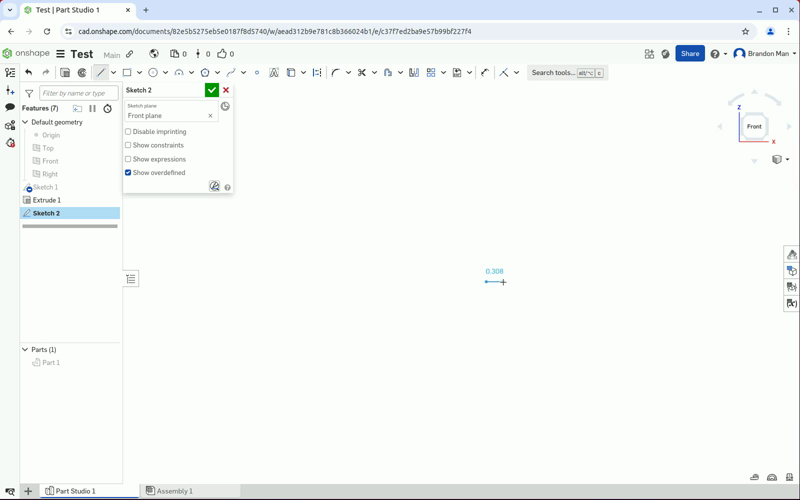
click(503, 281)
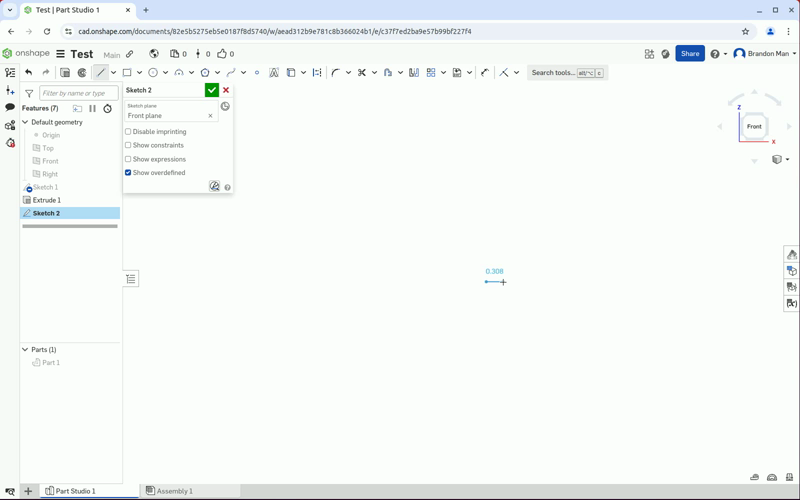
scroll(-6)
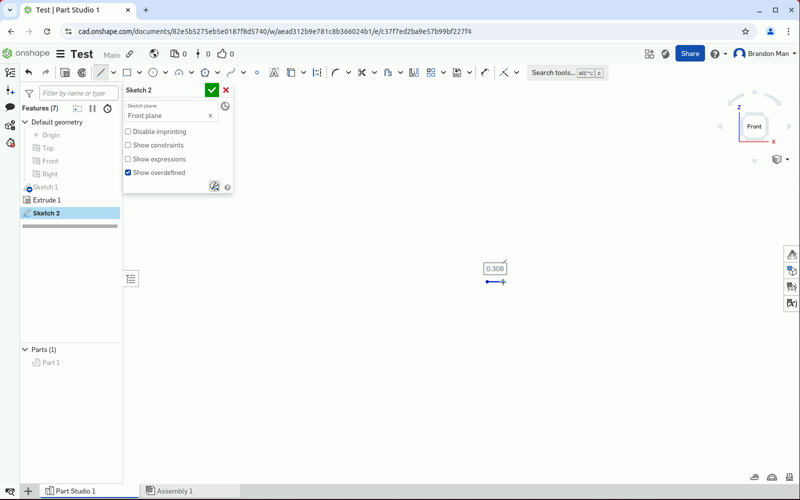
scroll(-6)
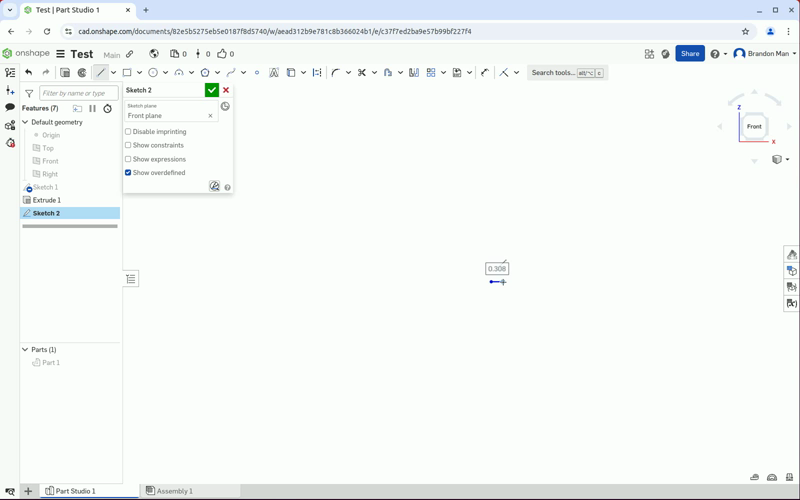
scroll(-6)
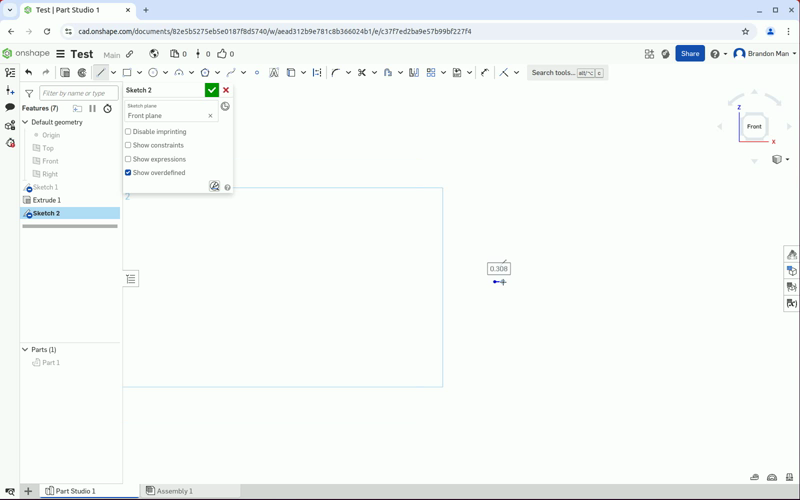
scroll(-6)
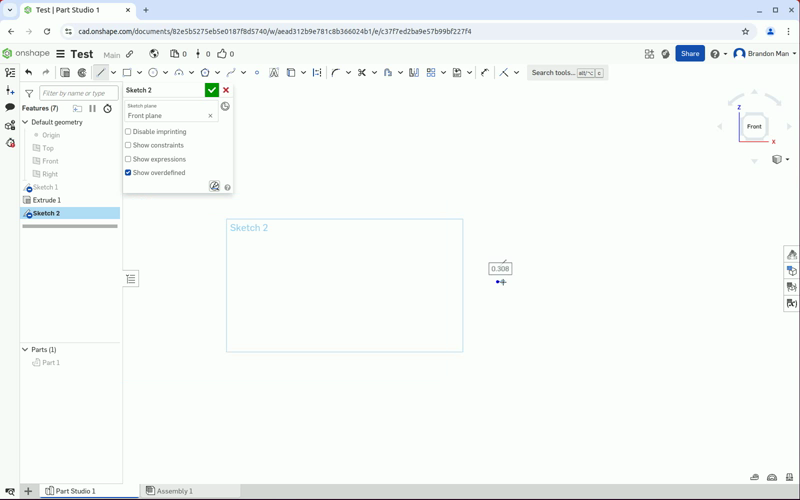
scroll(-6)
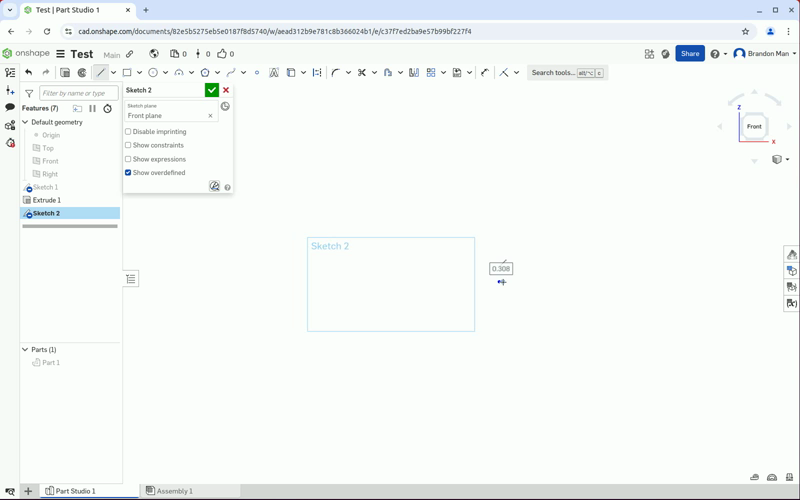
scroll(-6)
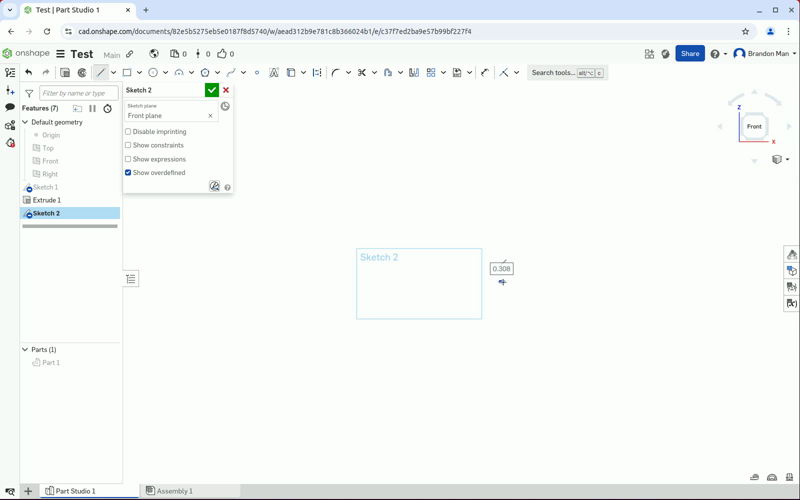
scroll(-6)
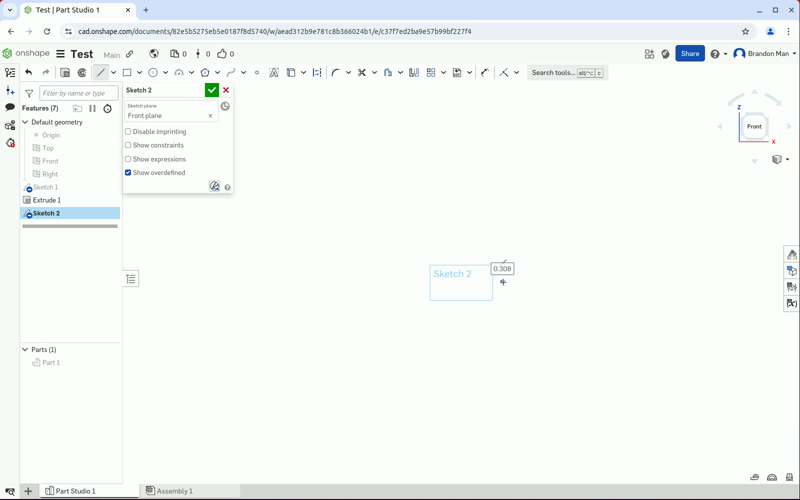
key_up(shift)
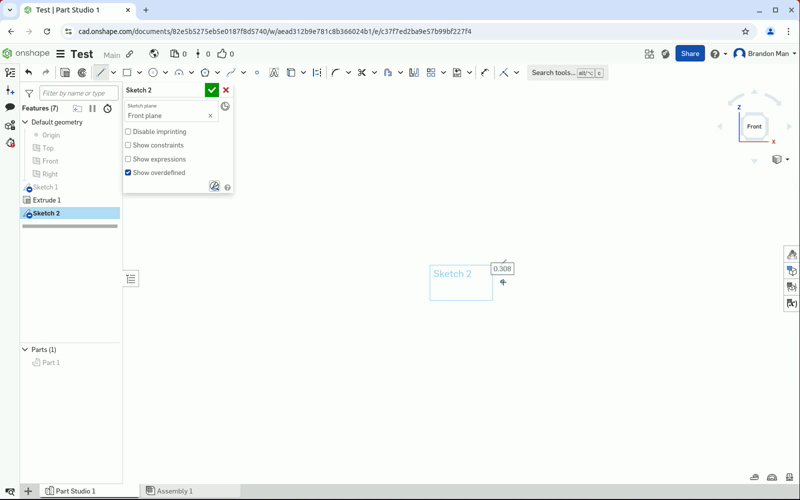
key_down(shift)
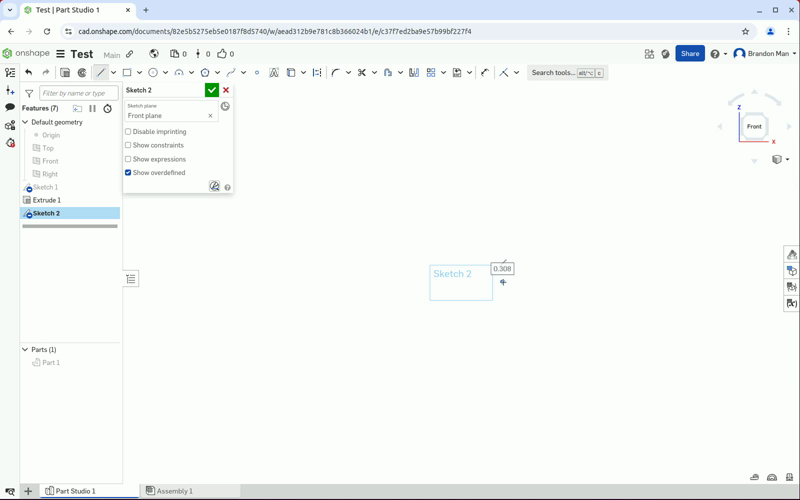
mouse_move(533, 281)
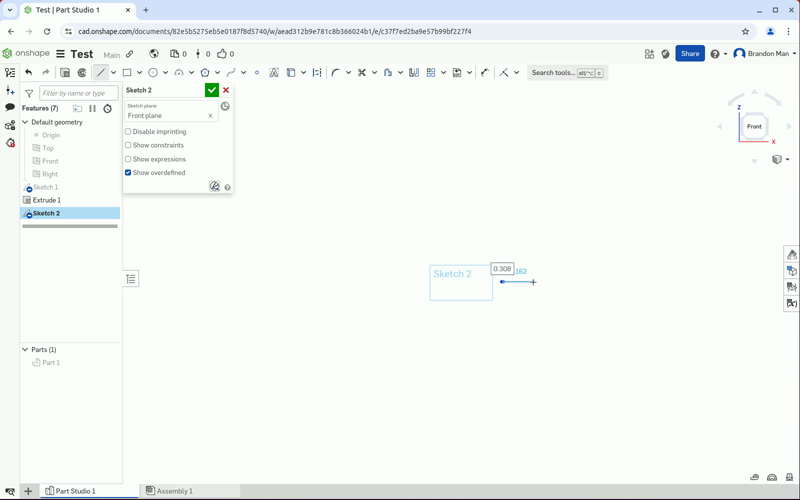
mouse_move(503, 250)
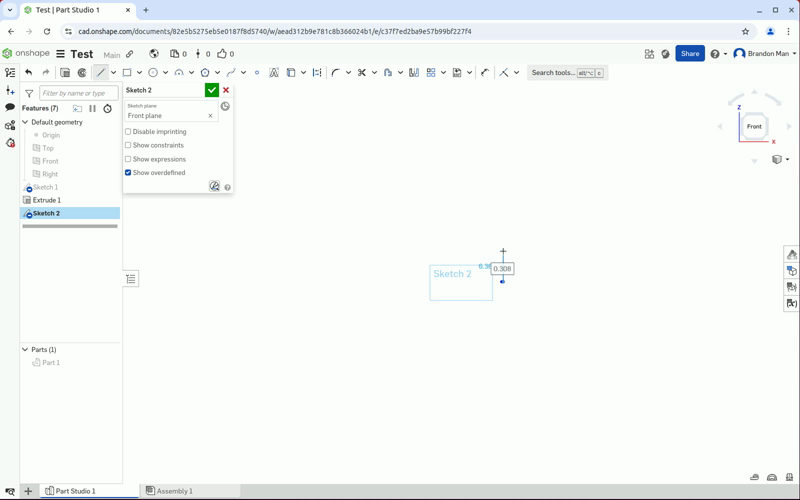
click(503, 250)
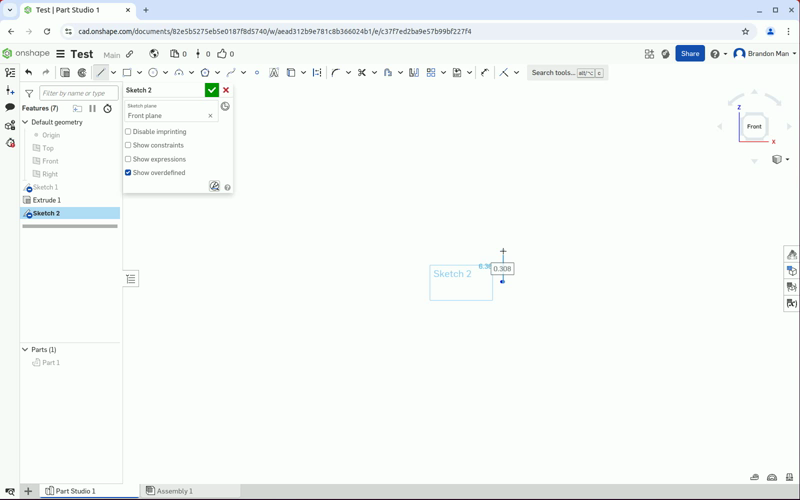
key_up(shift)
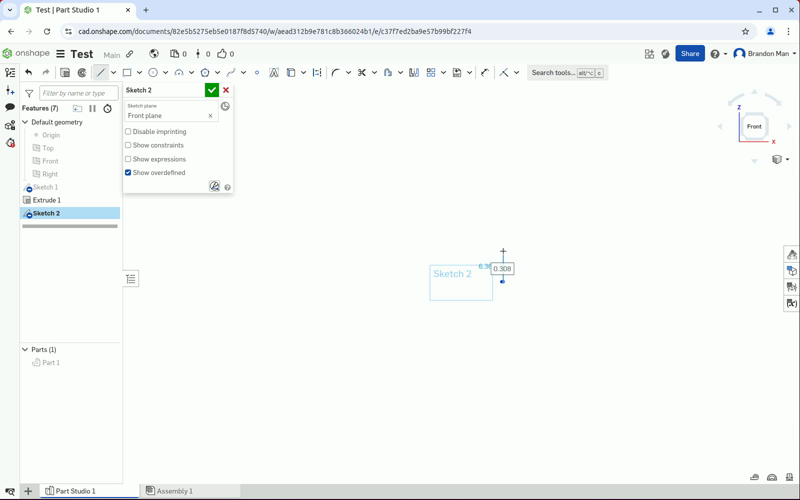
key_down(shift)
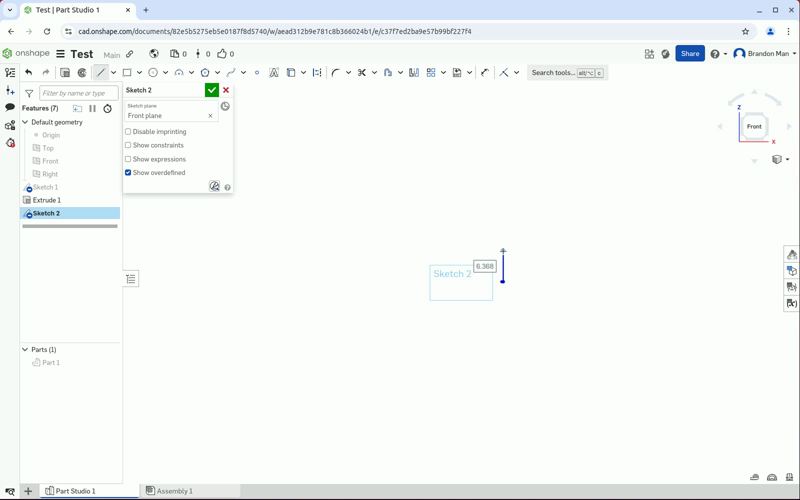
mouse_move(533, 250)
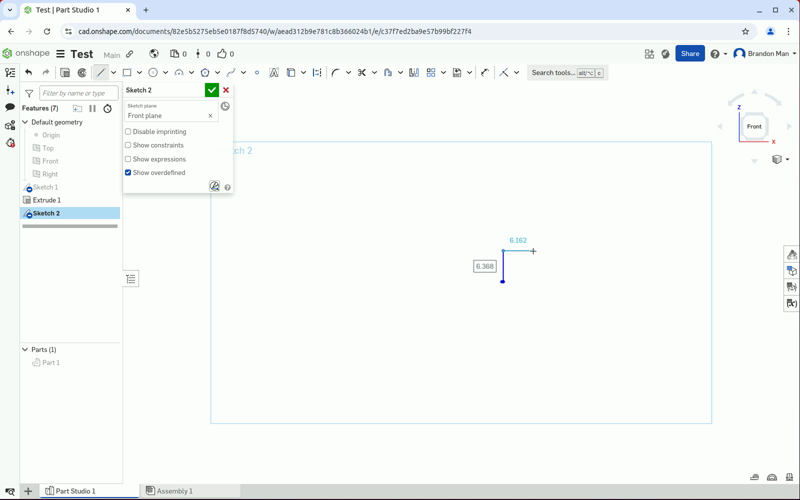
mouse_move(501, 250)
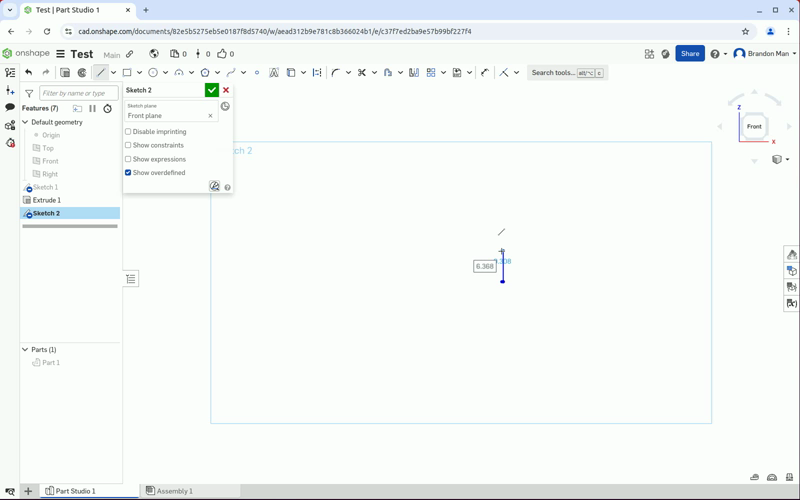
scroll(6)
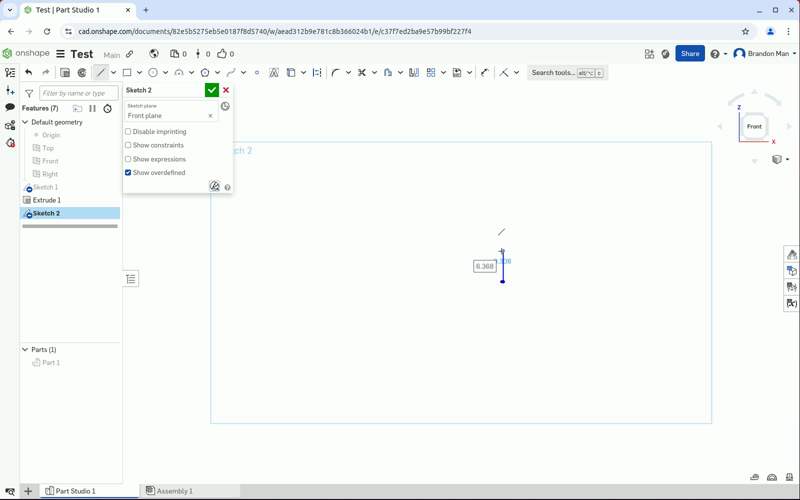
scroll(6)
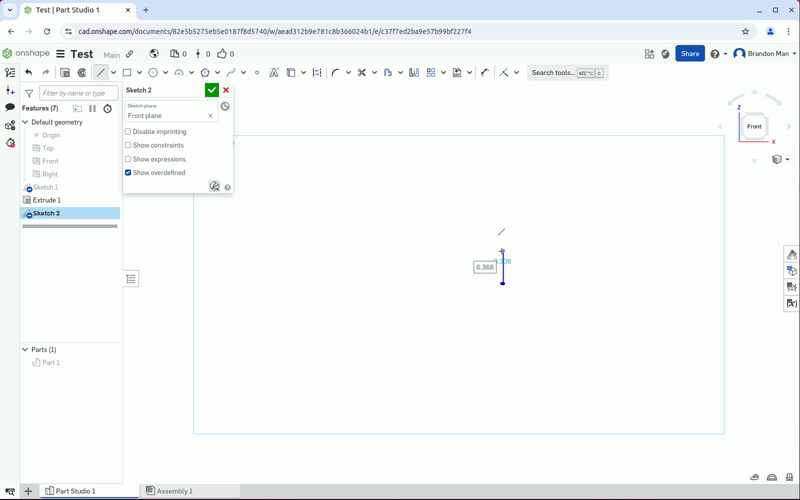
scroll(6)
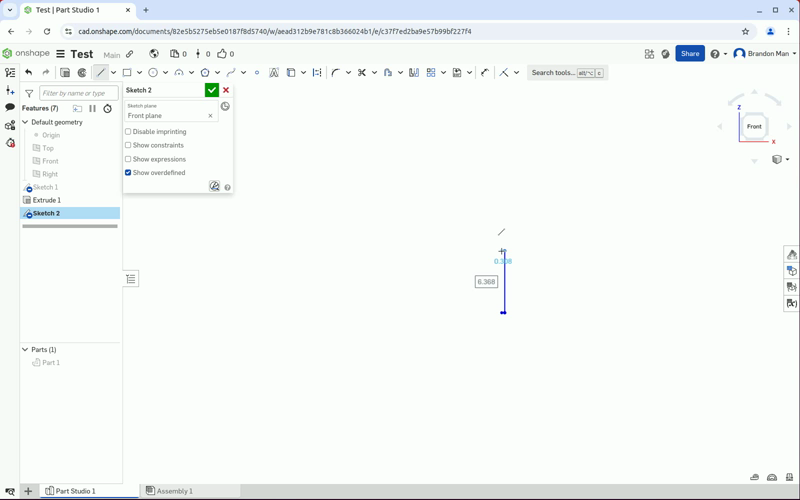
scroll(6)
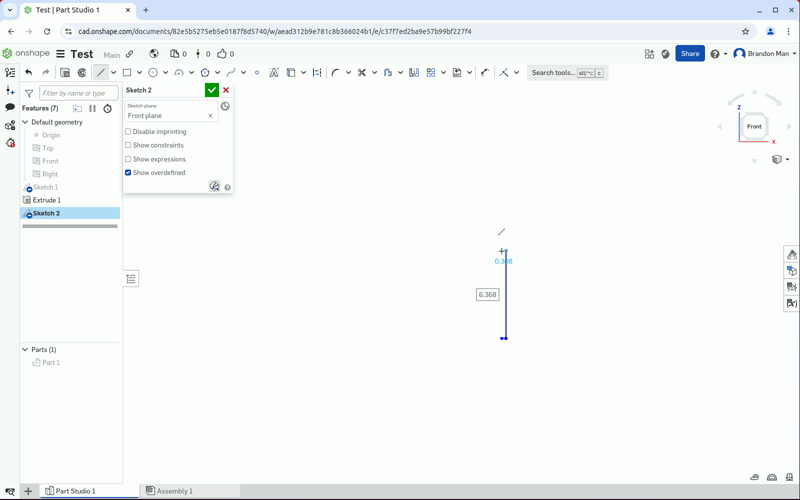
scroll(6)
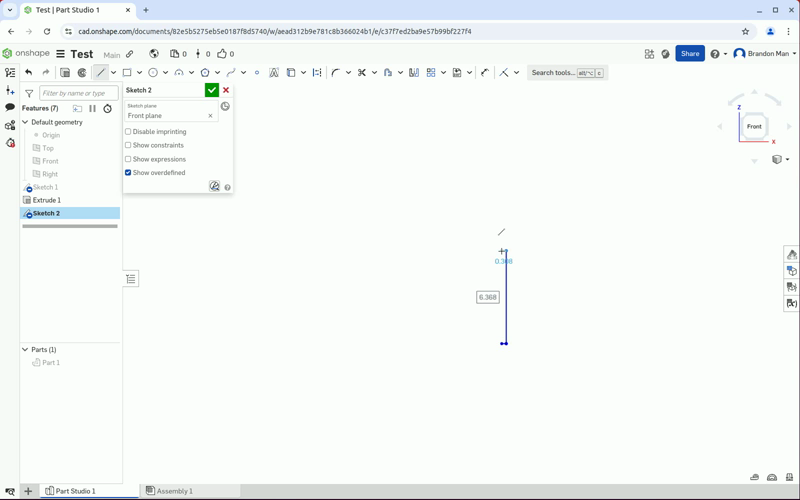
scroll(6)
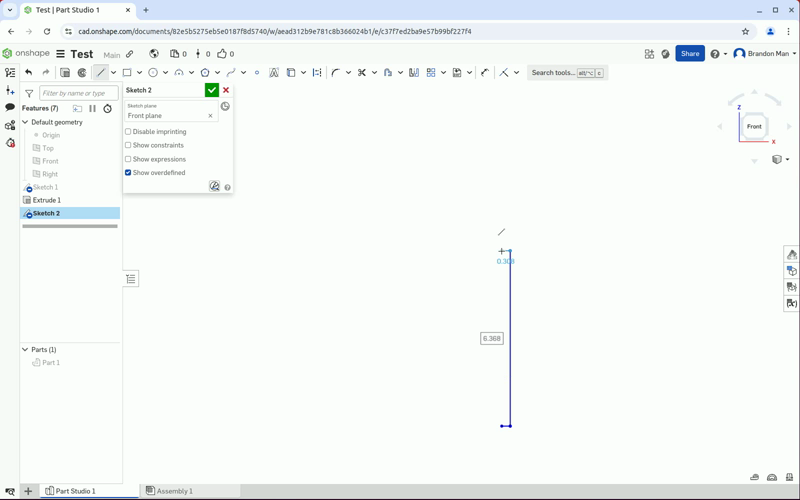
scroll(6)
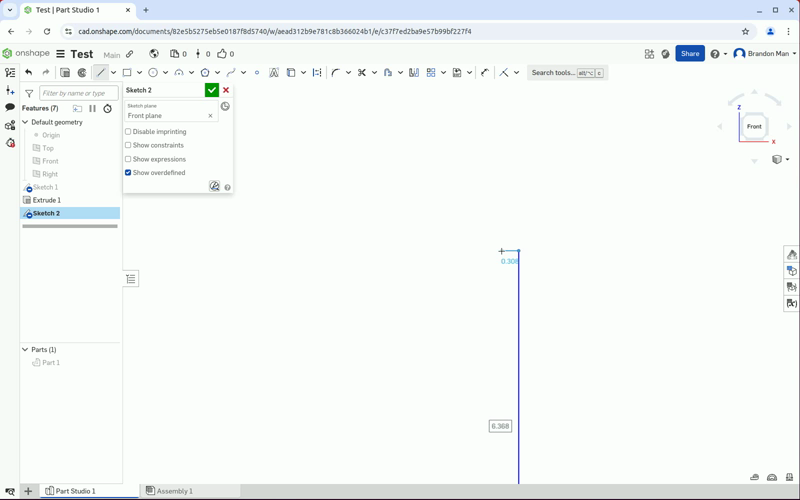
click(501, 250)
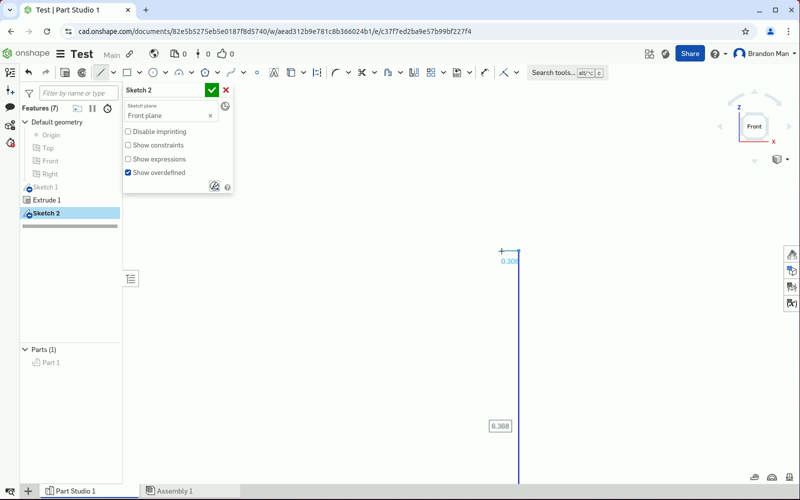
scroll(-6)
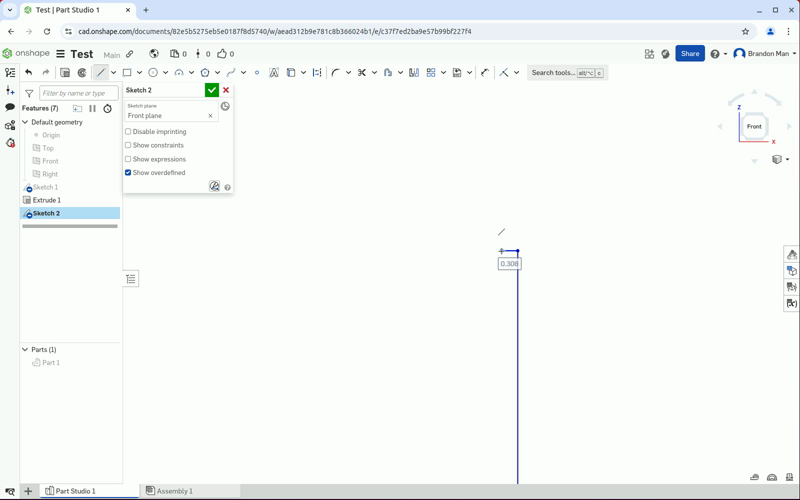
scroll(-6)
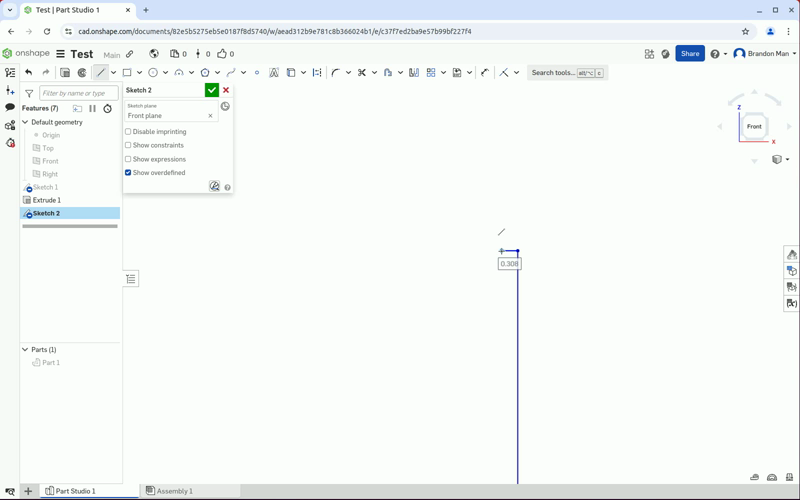
scroll(-6)
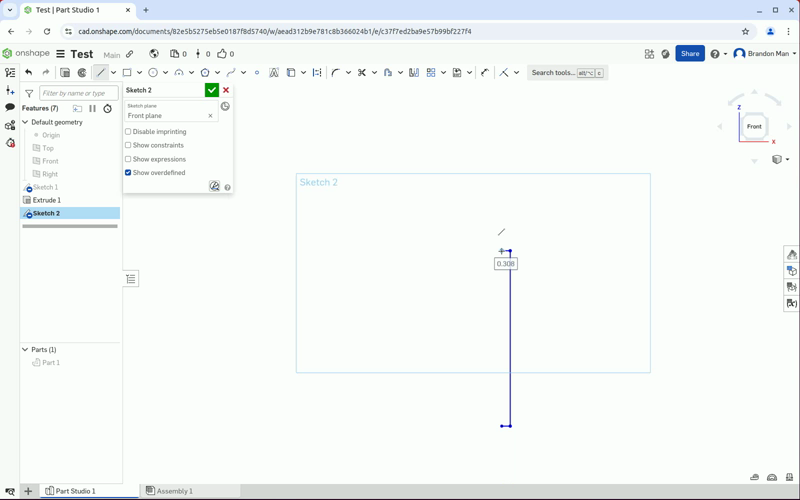
scroll(-6)
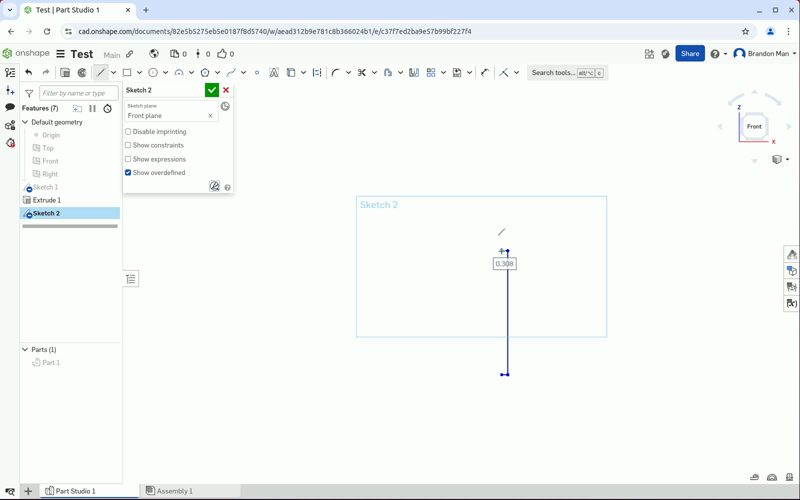
scroll(-6)
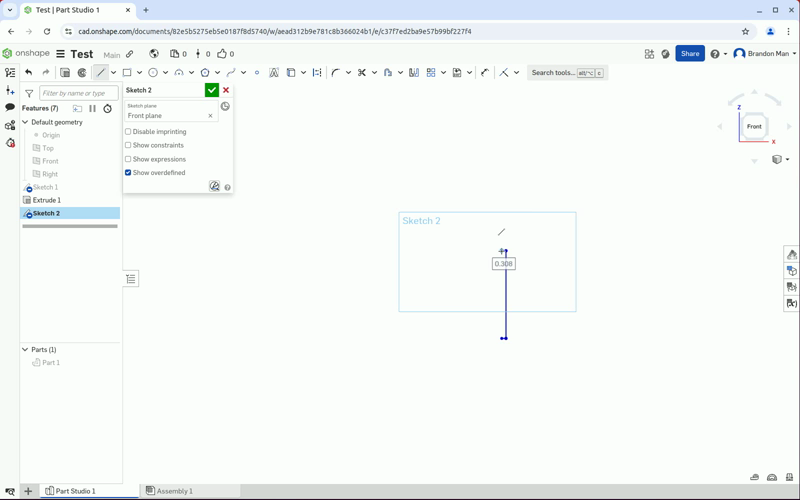
scroll(-6)
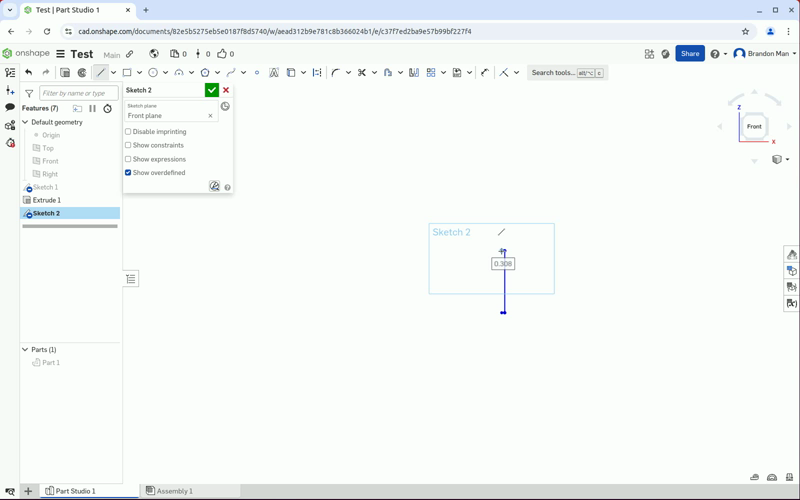
scroll(-6)
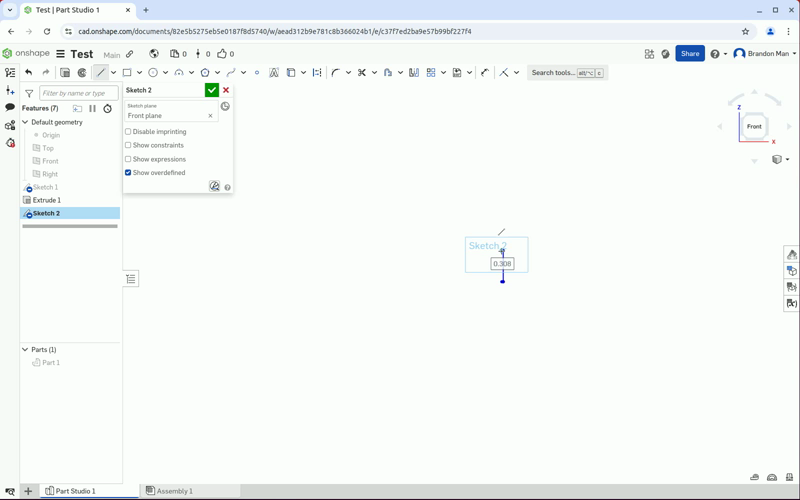
key_up(shift)
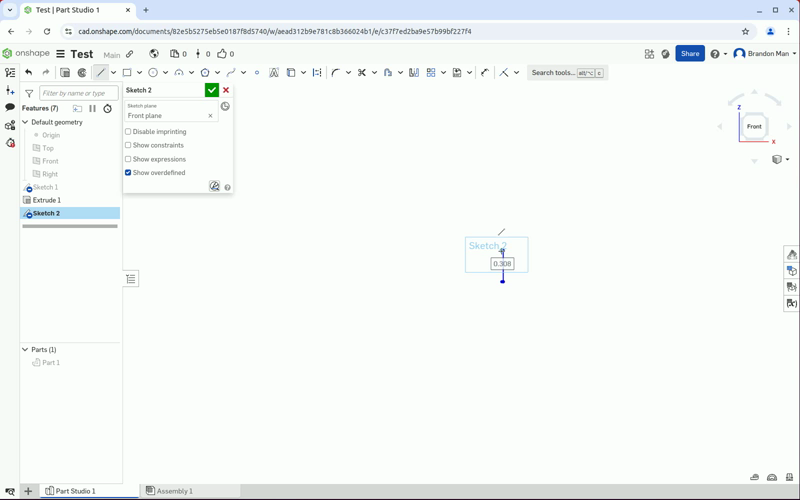
mouse_move(531, 250)
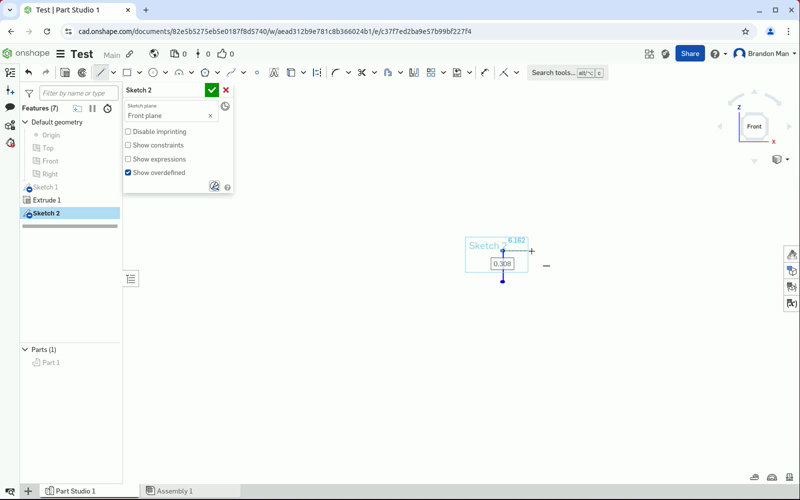
key_down(shift)
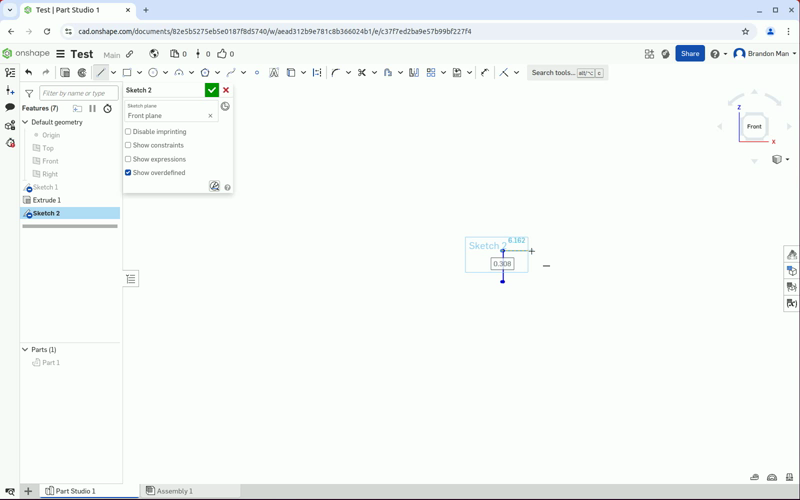
mouse_move(501, 281)
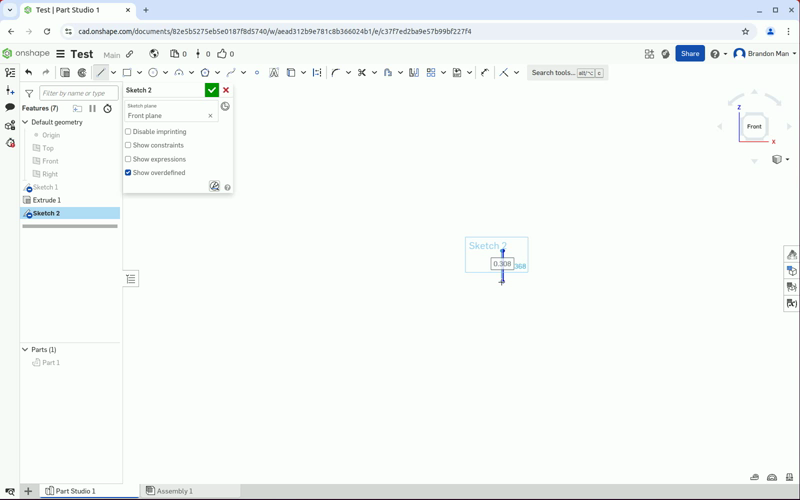
scroll(6)
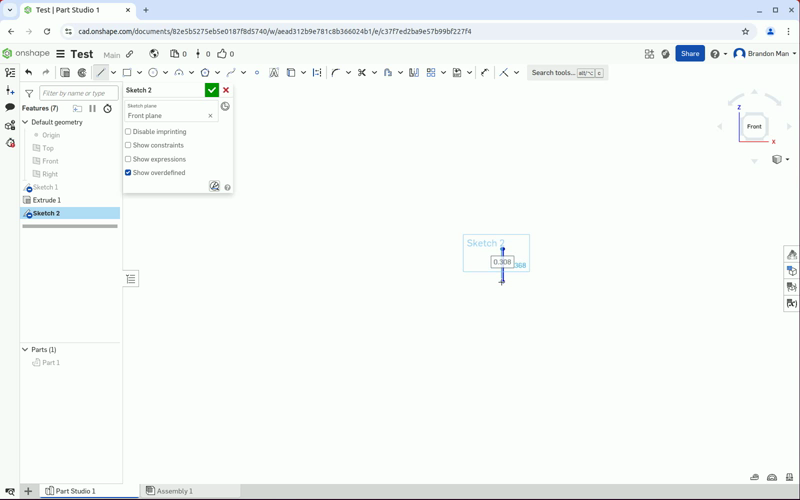
scroll(6)
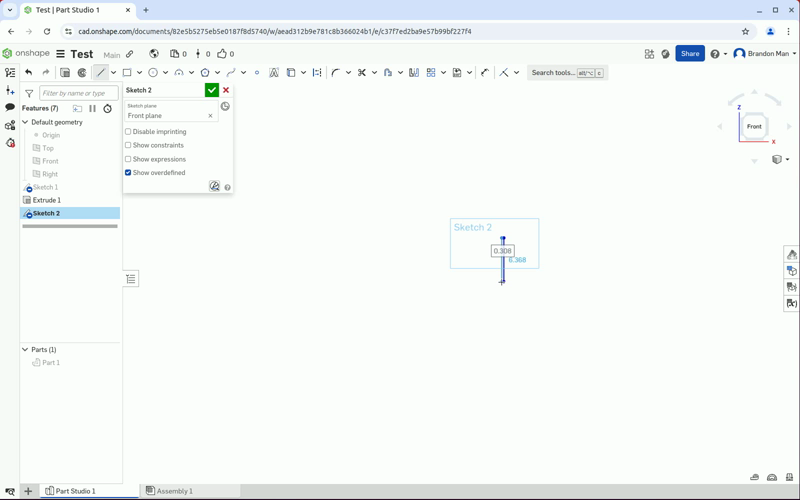
scroll(6)
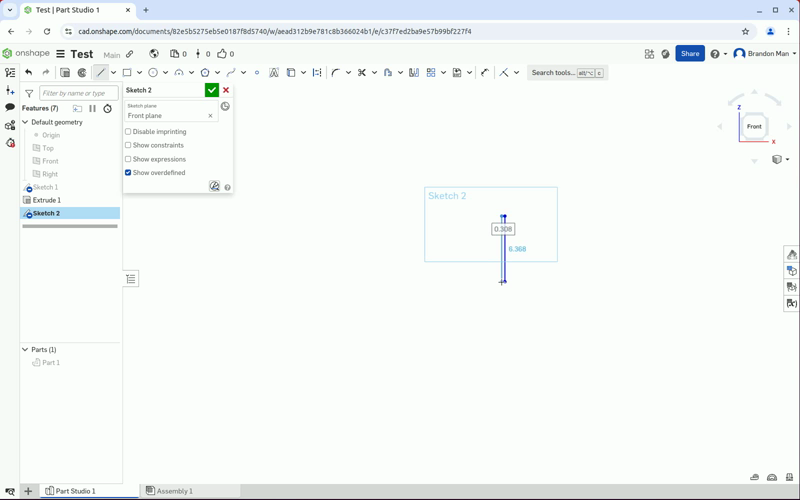
scroll(6)
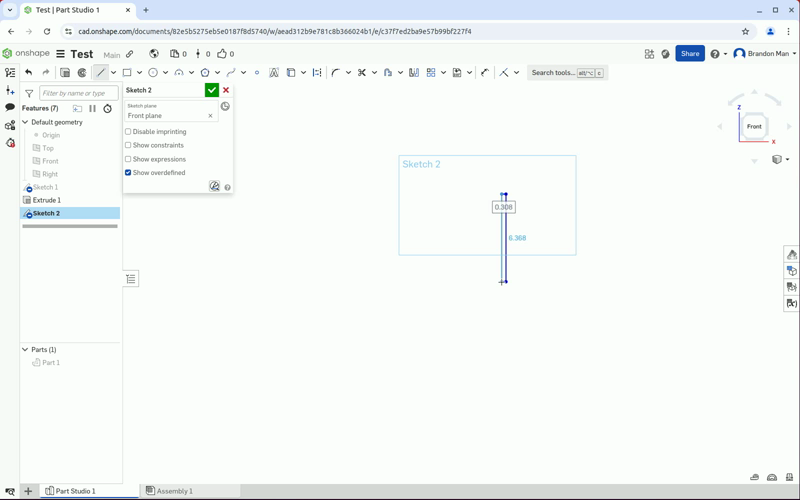
scroll(6)
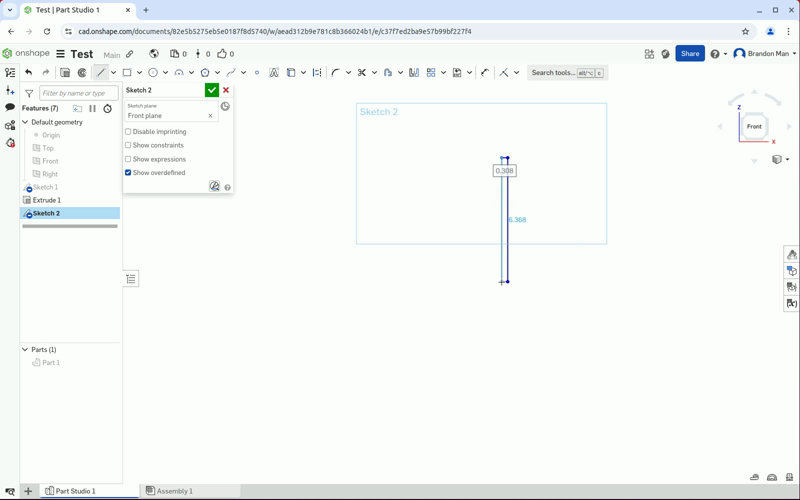
scroll(6)
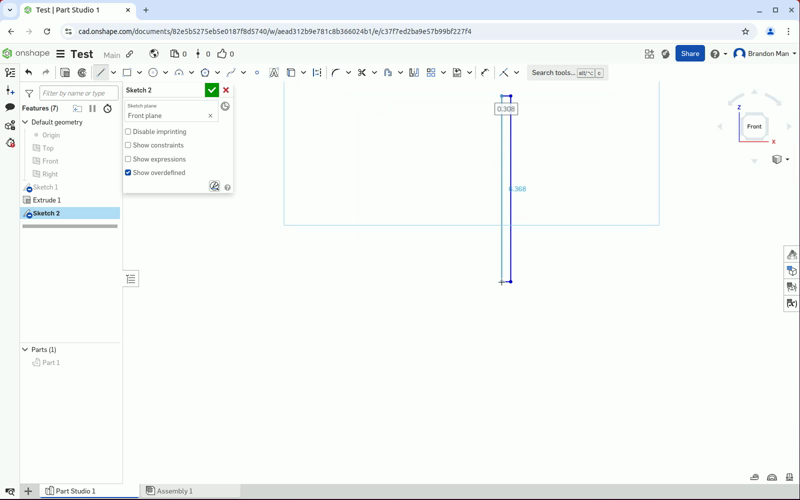
scroll(6)
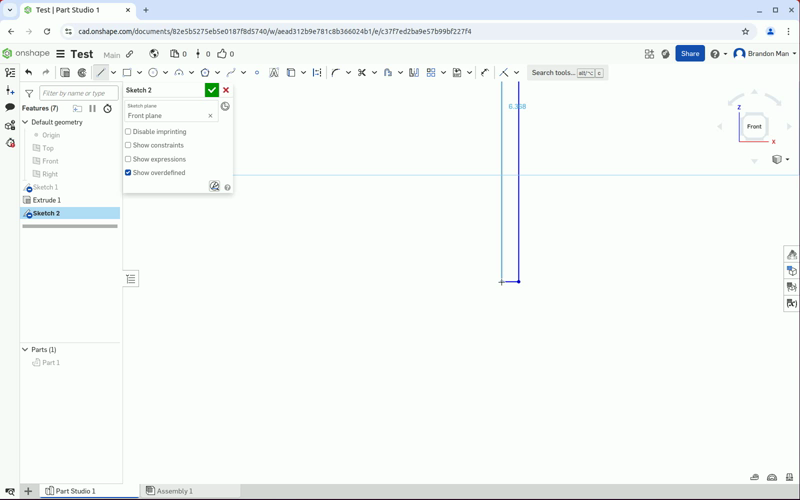
key_up(shift)
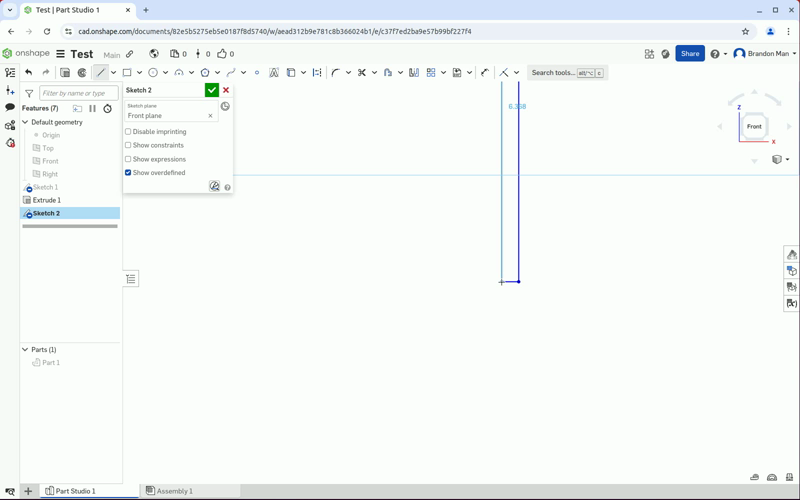
click(501, 281)
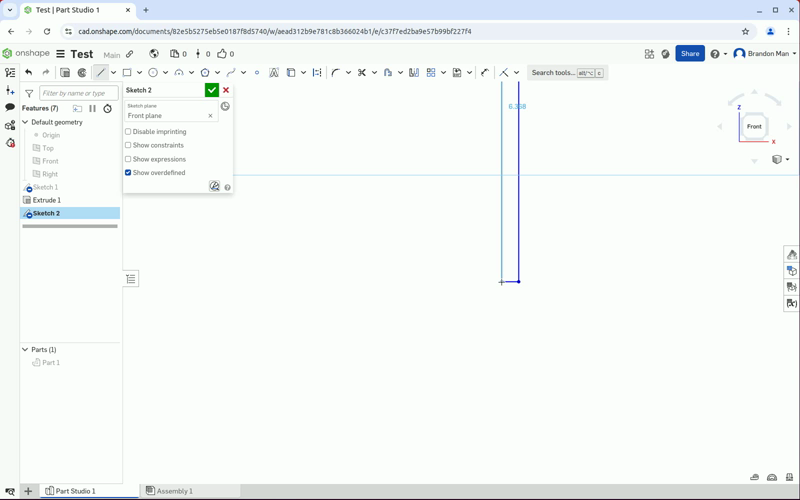
scroll(-6)
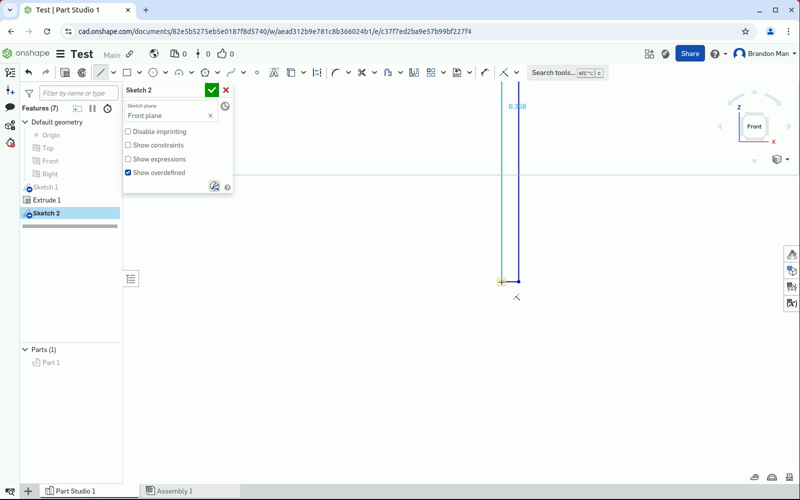
scroll(-6)
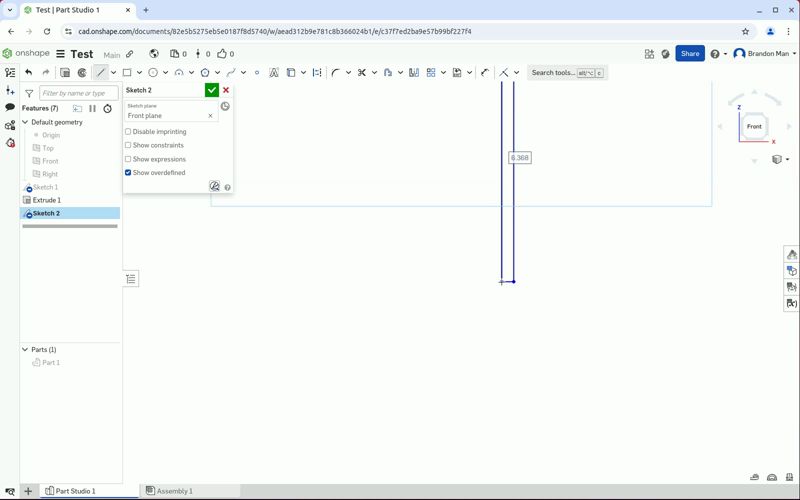
scroll(-6)
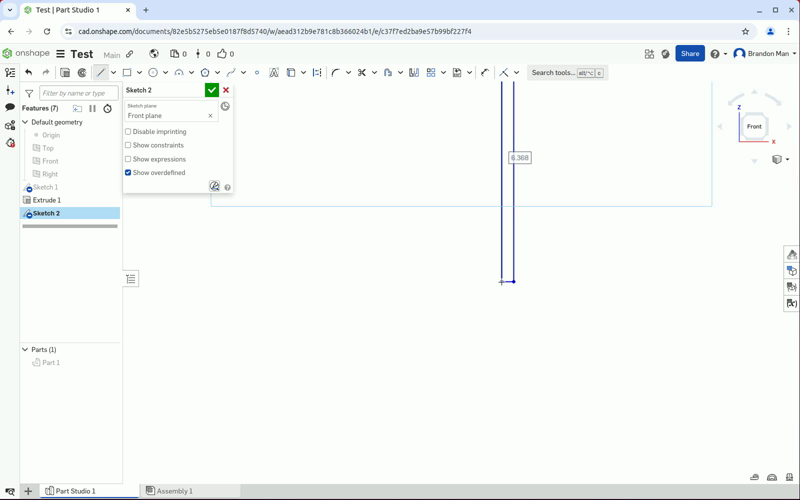
scroll(-6)
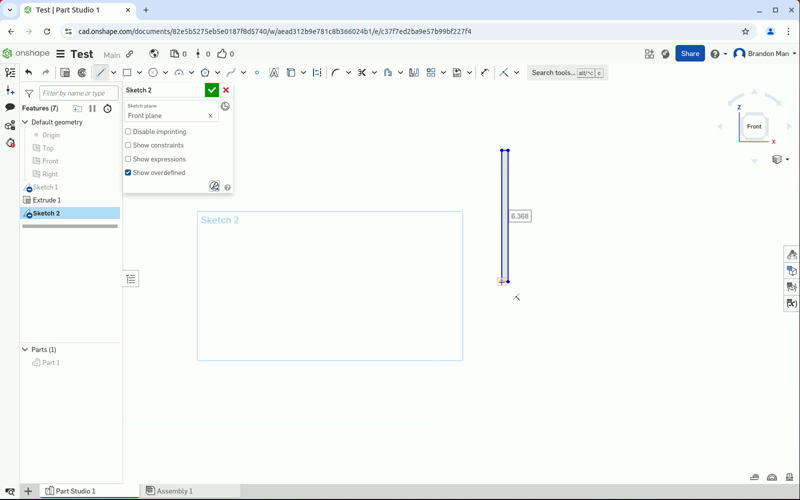
scroll(-6)
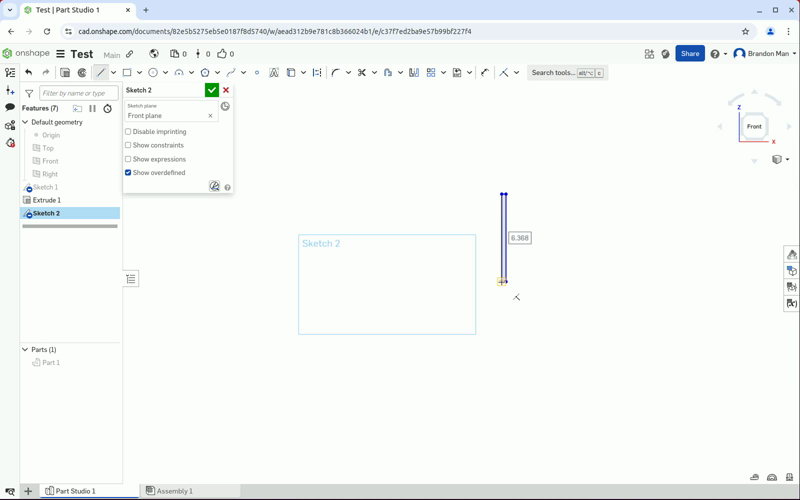
scroll(-6)
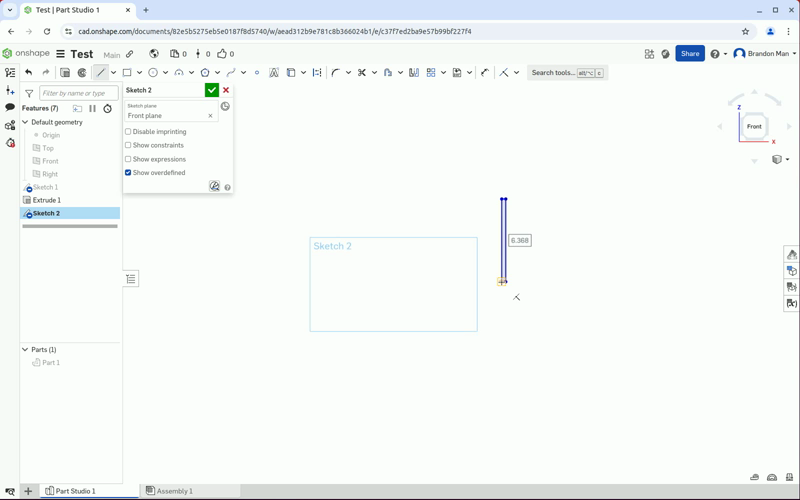
scroll(-6)
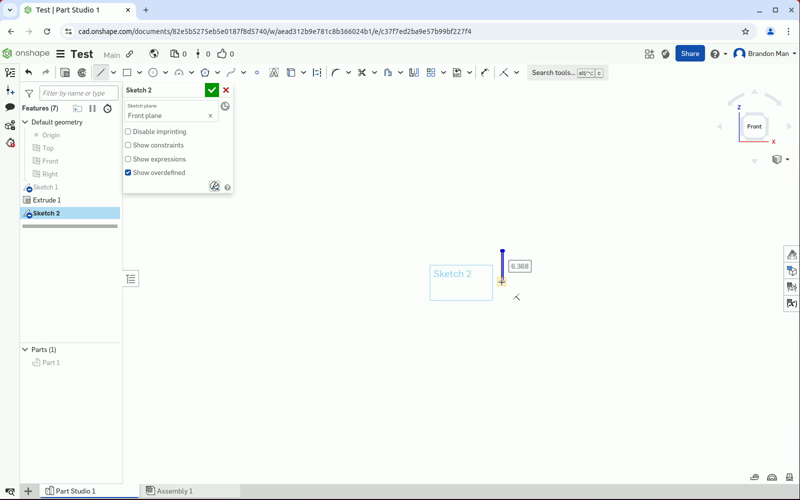
key(esc)
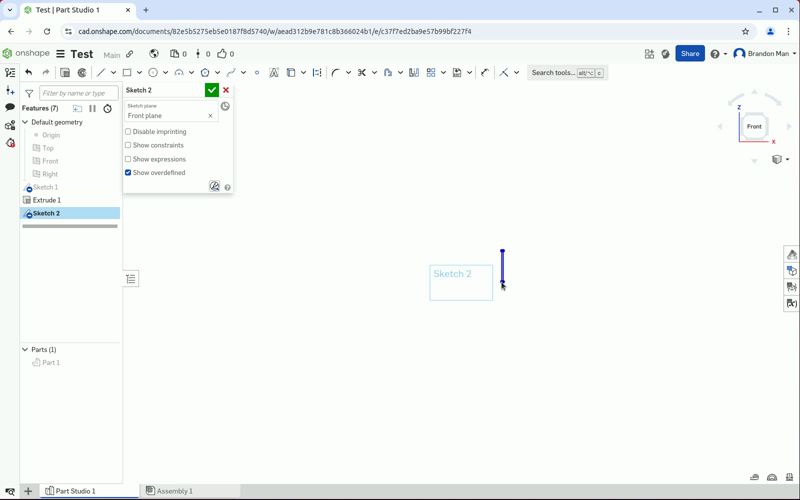
mouse_move(502, 270)
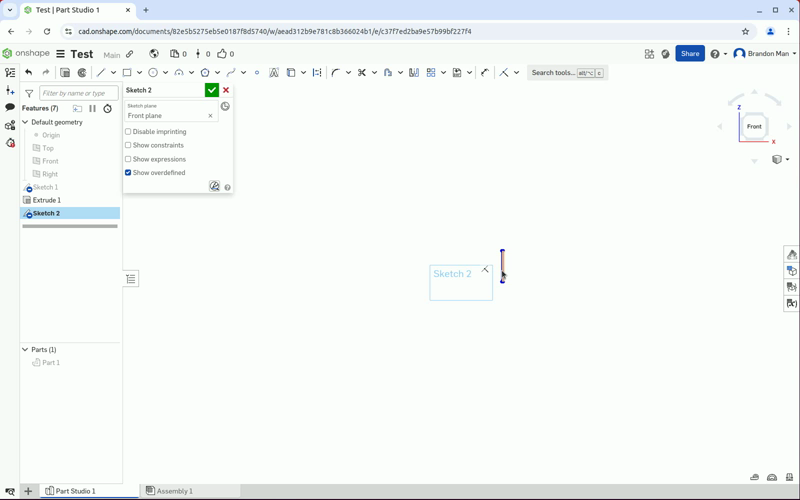
scroll(6)
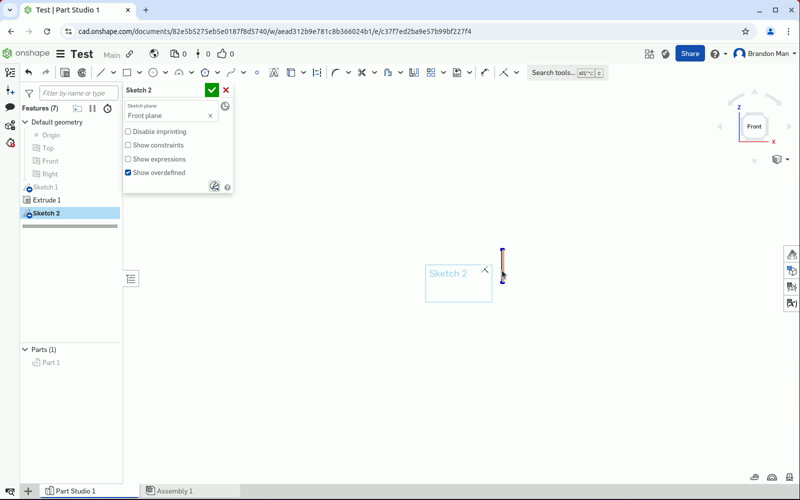
scroll(6)
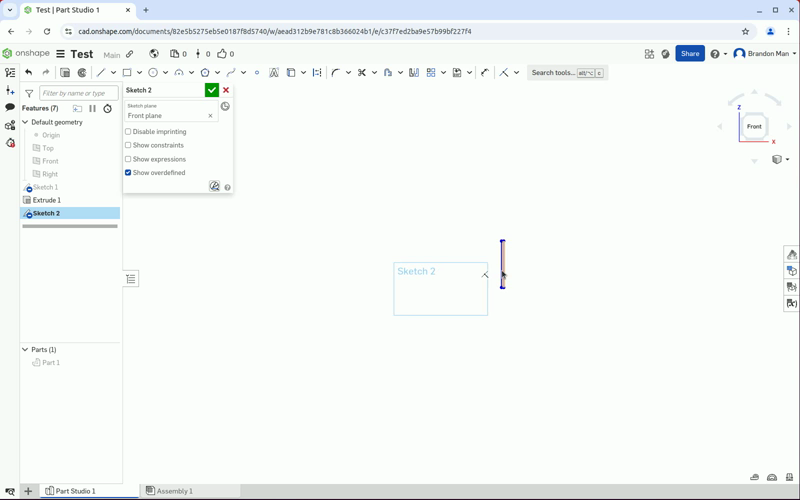
scroll(6)
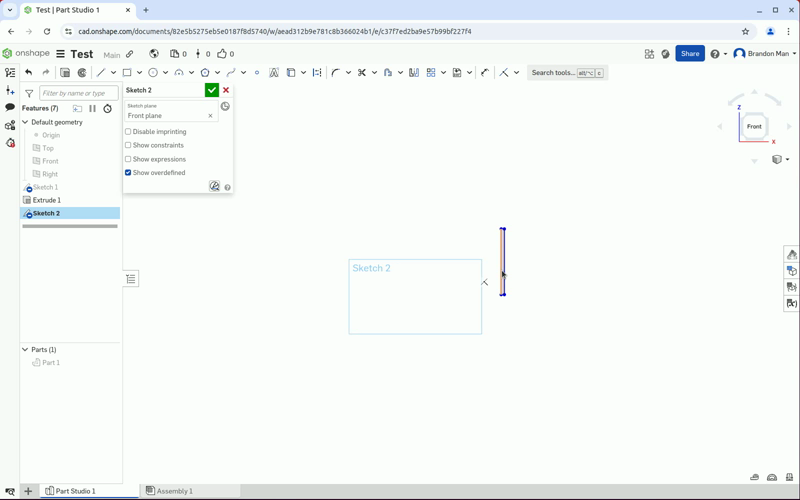
scroll(6)
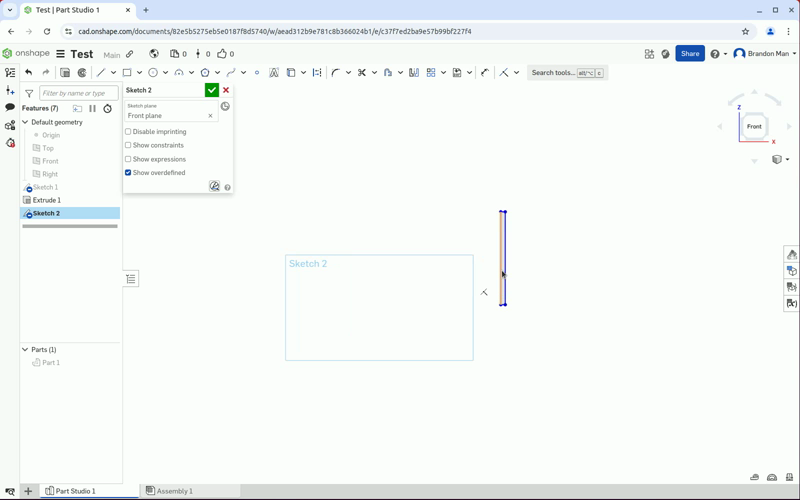
scroll(6)
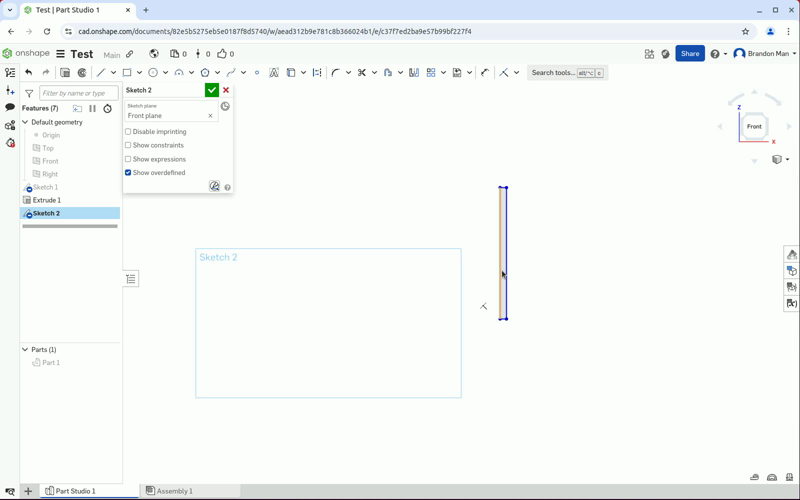
scroll(6)
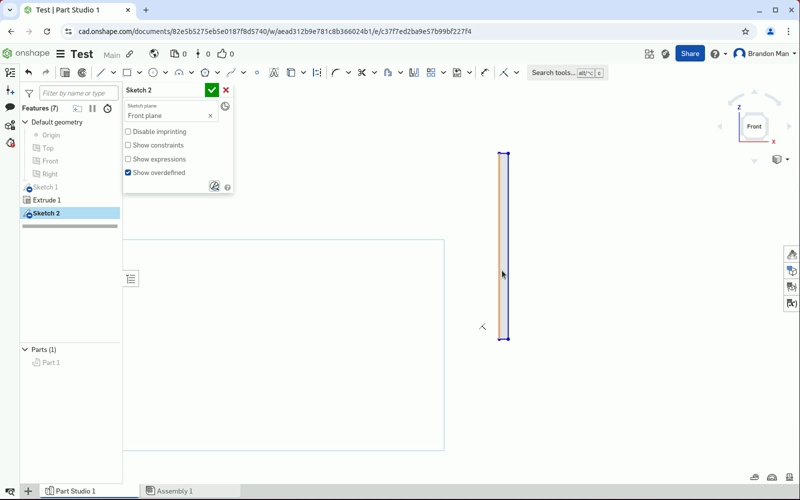
scroll(6)
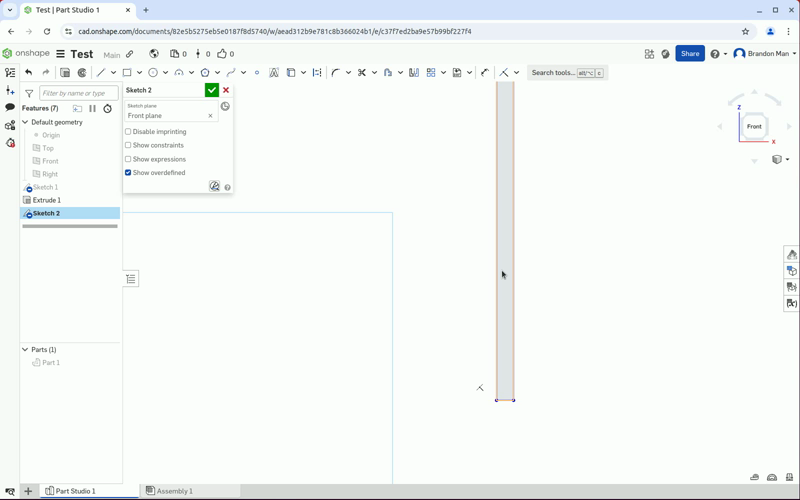
click(502, 270)
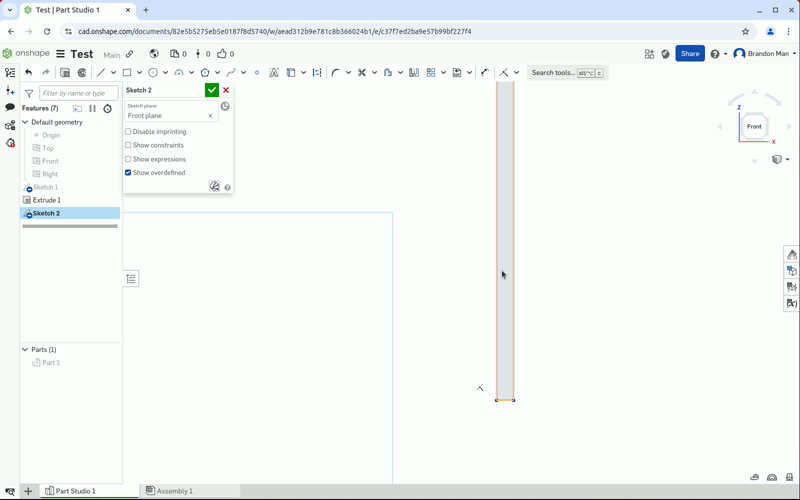
scroll(-6)
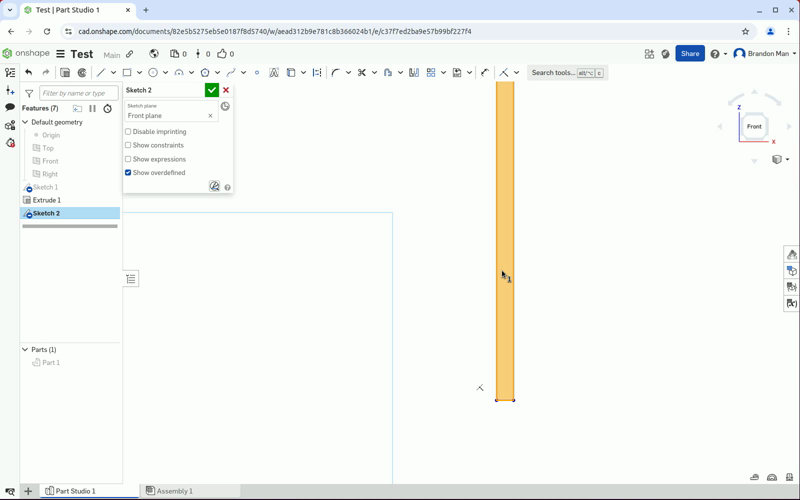
scroll(-6)
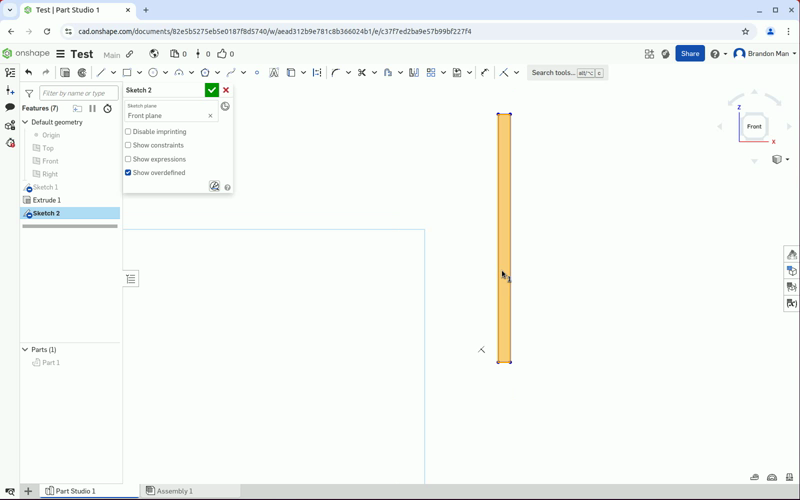
scroll(-6)
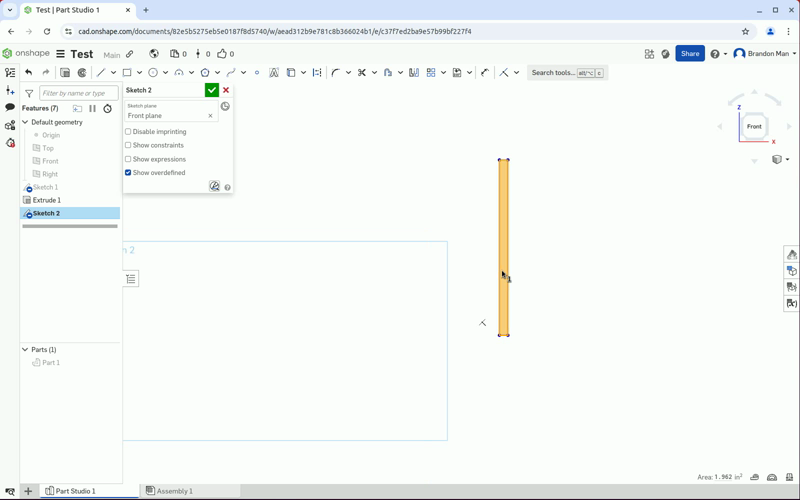
scroll(-6)
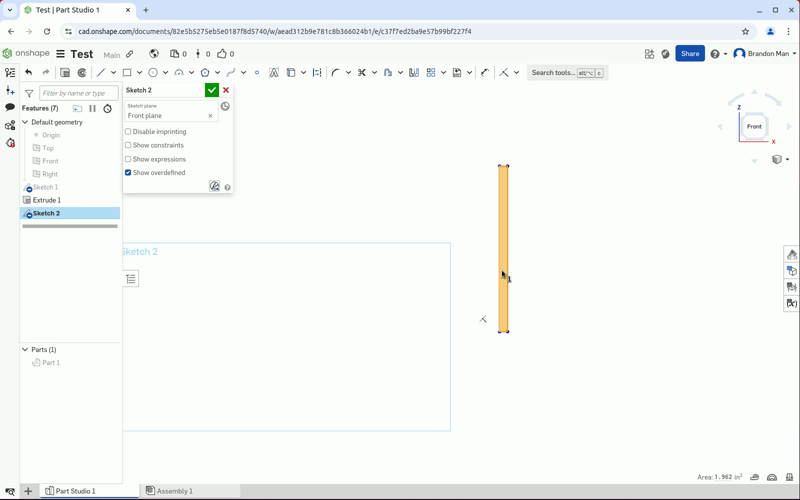
scroll(-6)
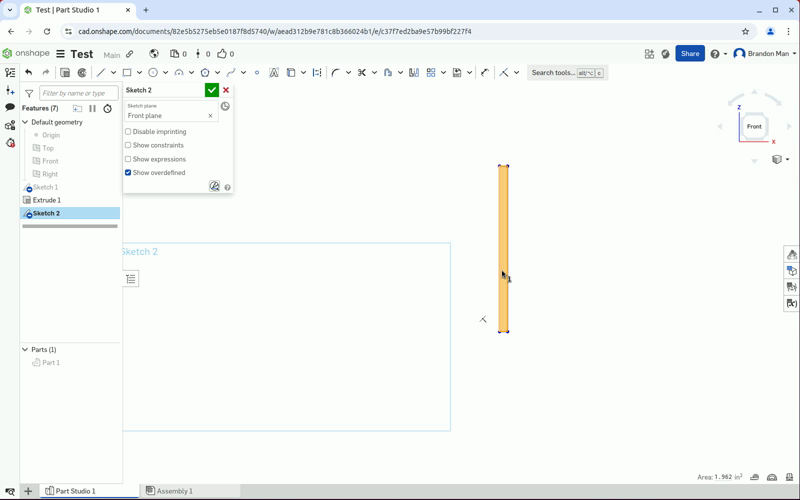
scroll(-6)
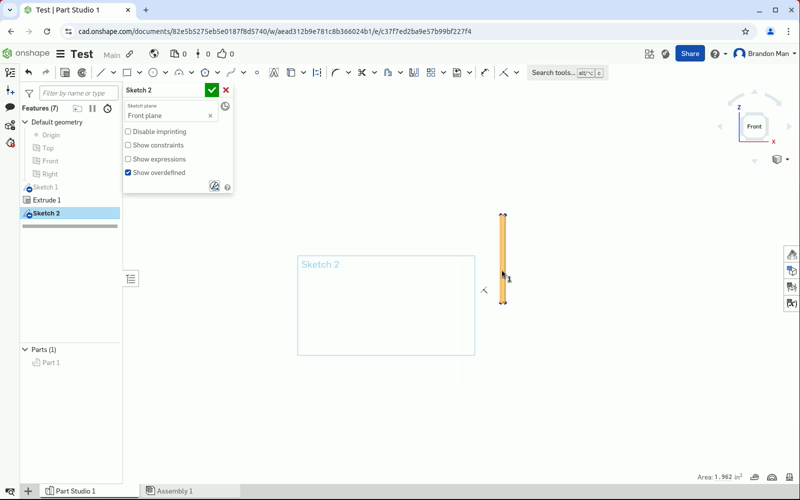
scroll(-6)
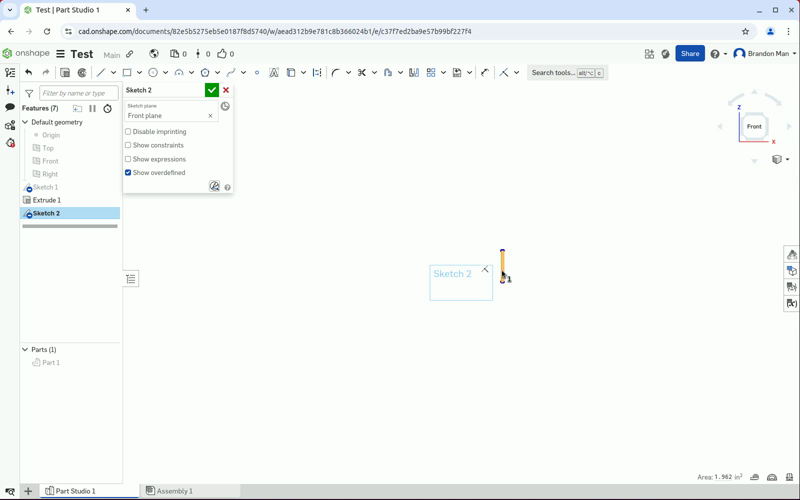
mouse_move(73, 352)
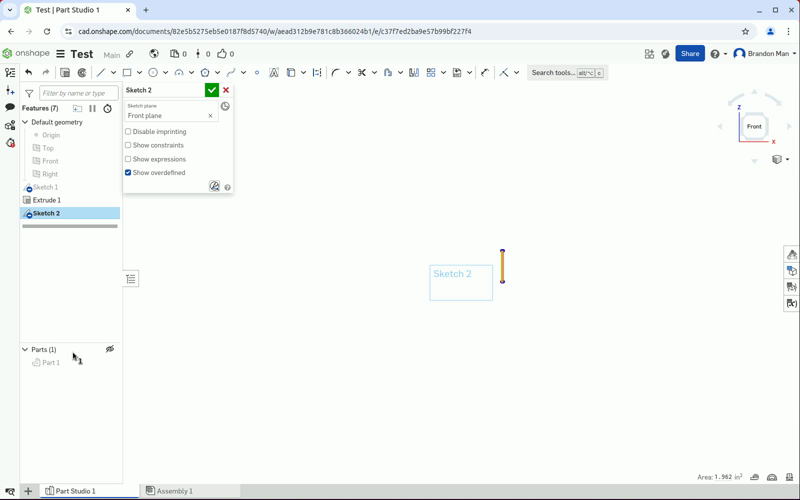
key(shift+y)
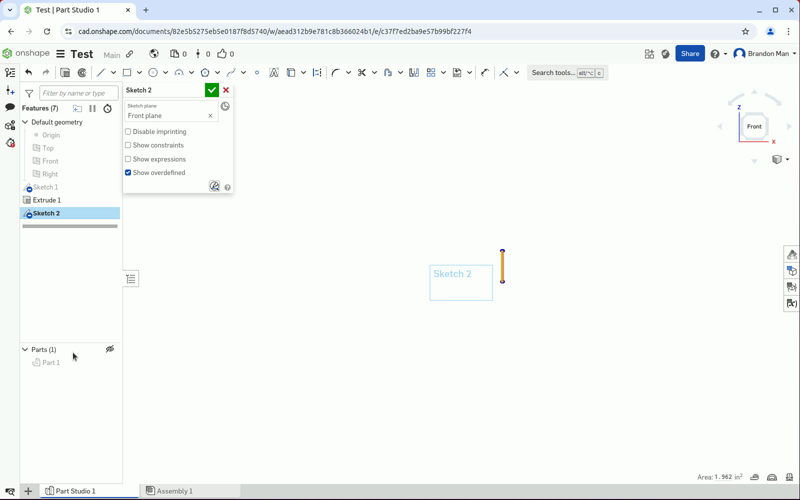
key(shift+e)
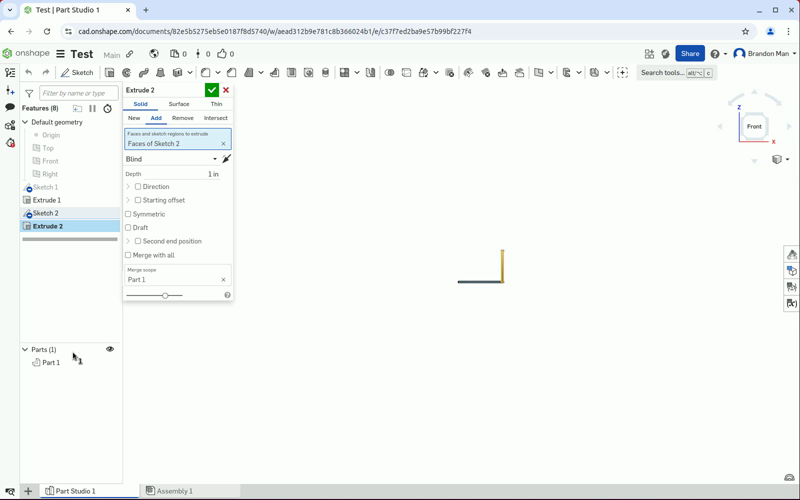
mouse_move(143, 106)
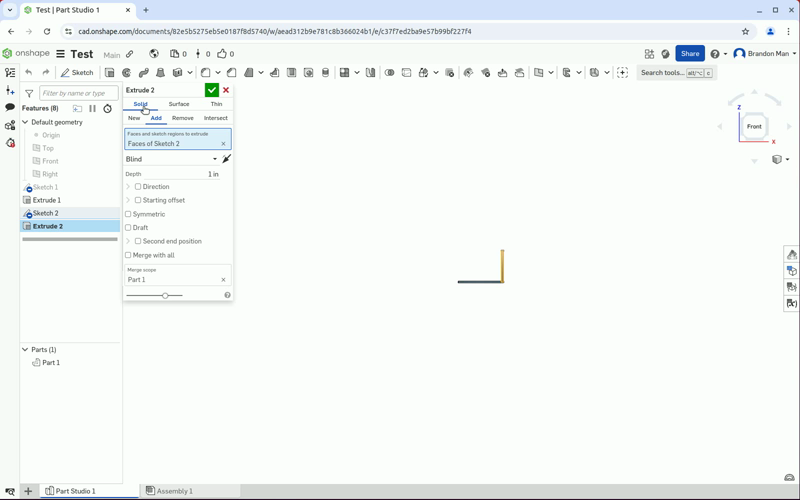
click(143, 106)
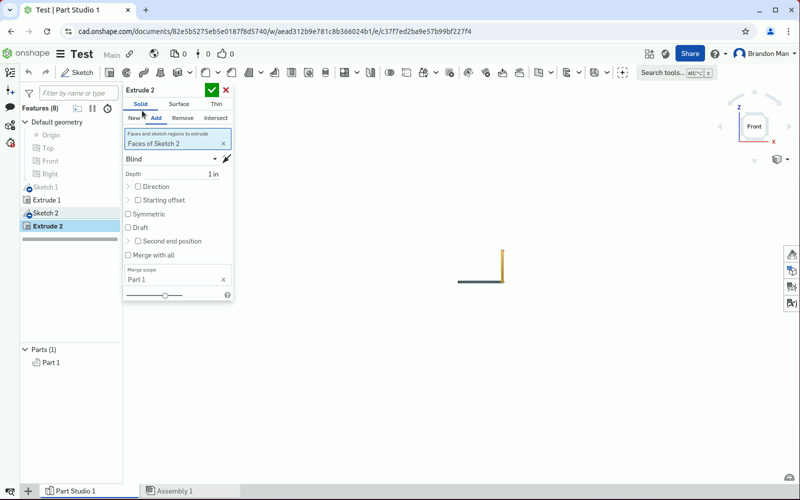
mouse_move(137, 120)
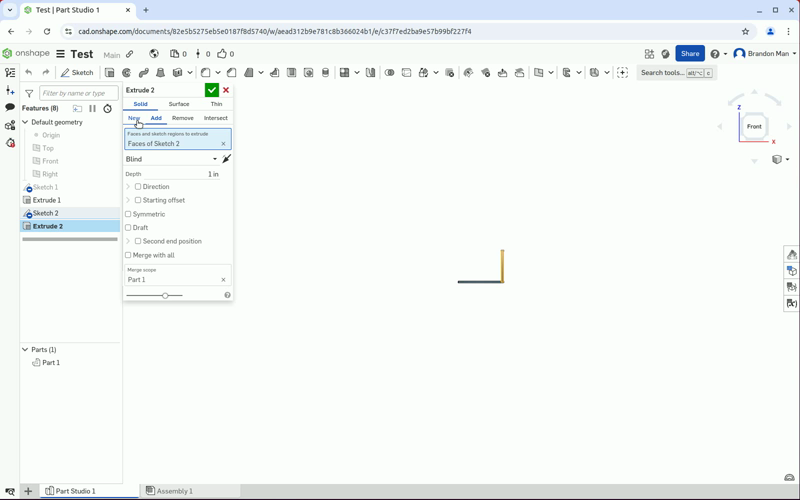
click(137, 120)
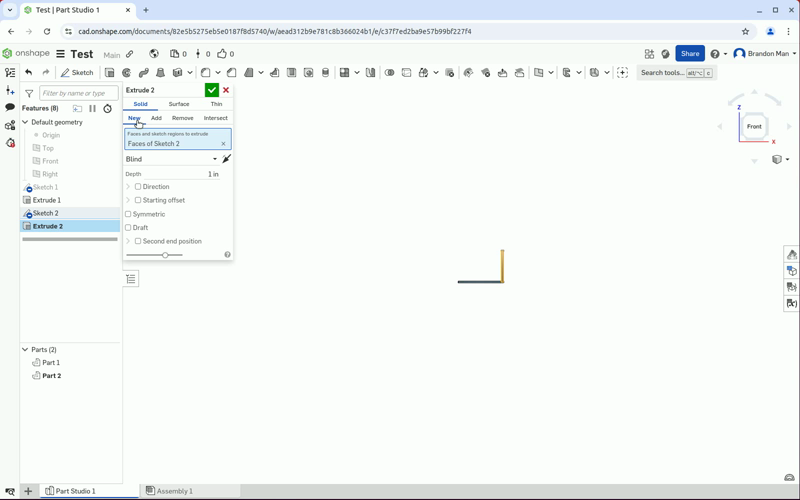
key(tab, 4)
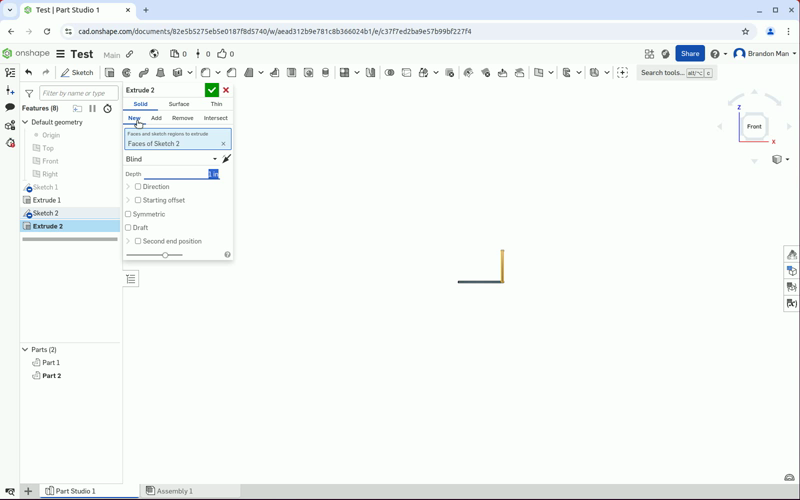
text(0.241)
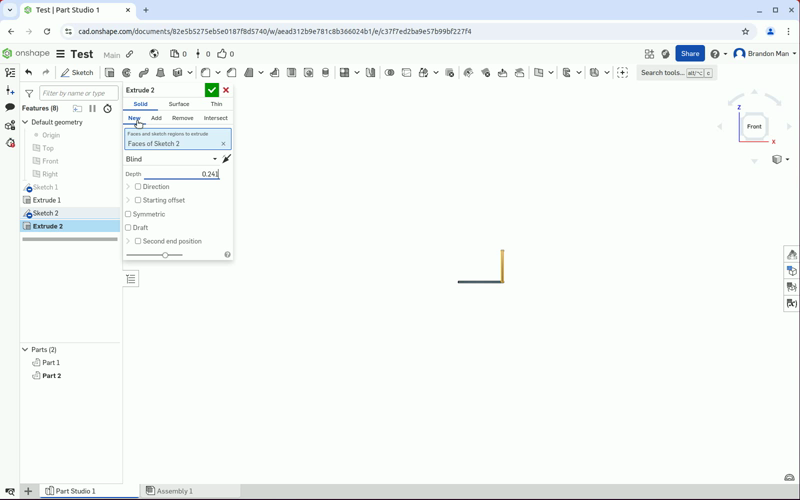
key(enter)
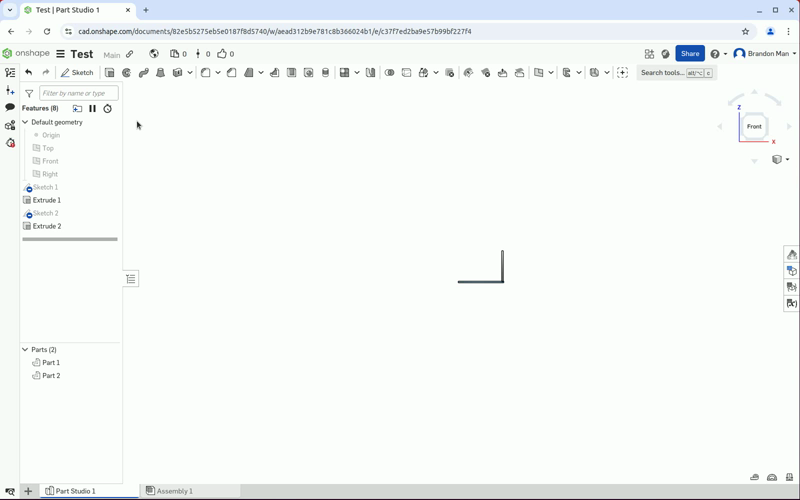
key(shift+h)
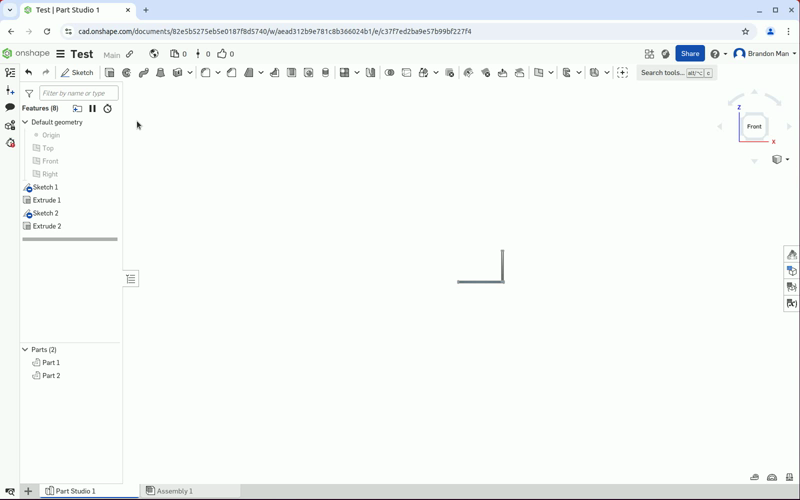
key(shift+h)
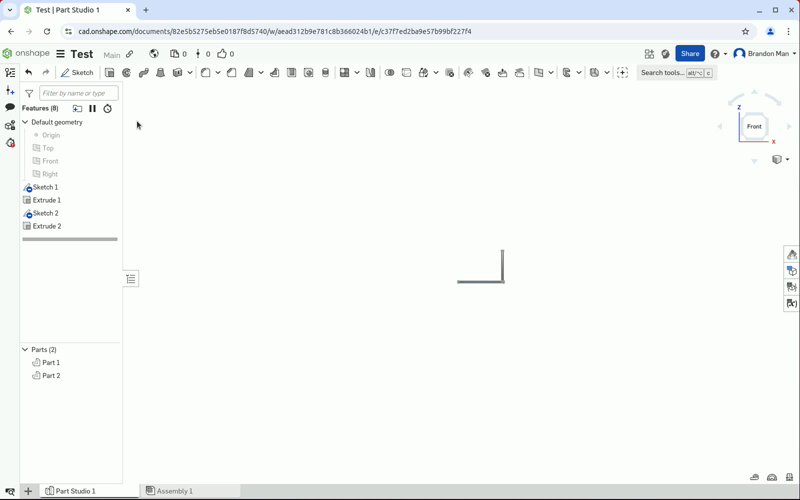
key(shift+7)
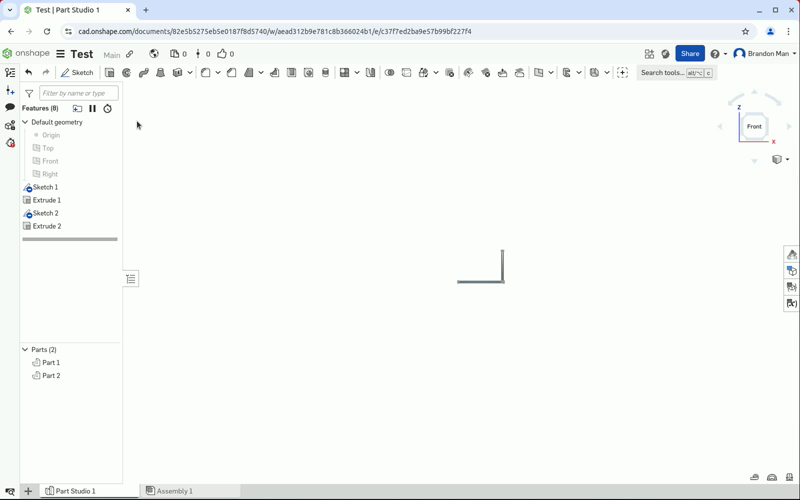
key(left, 2)
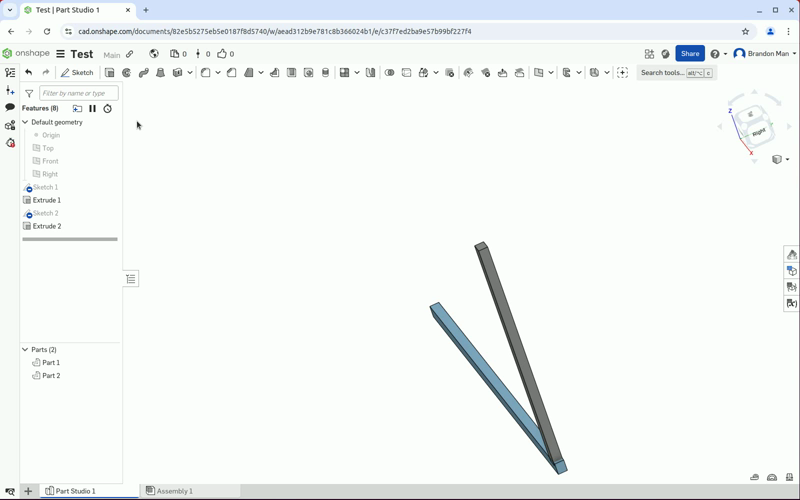
key(down, 2)
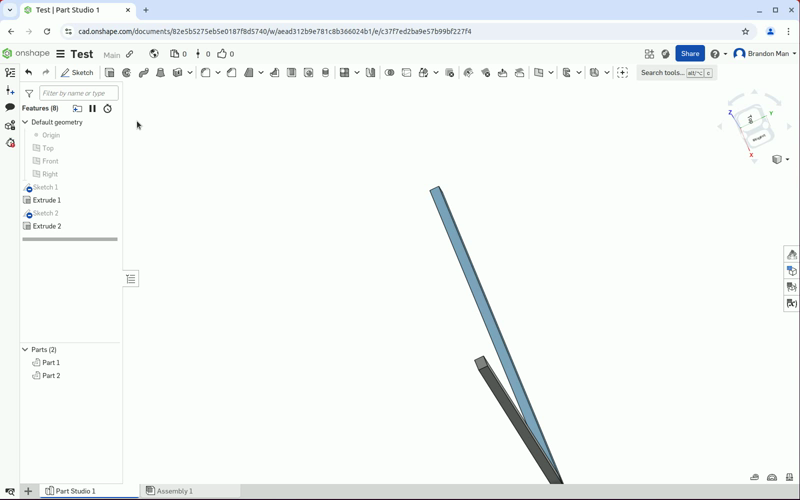
key(up, 2)
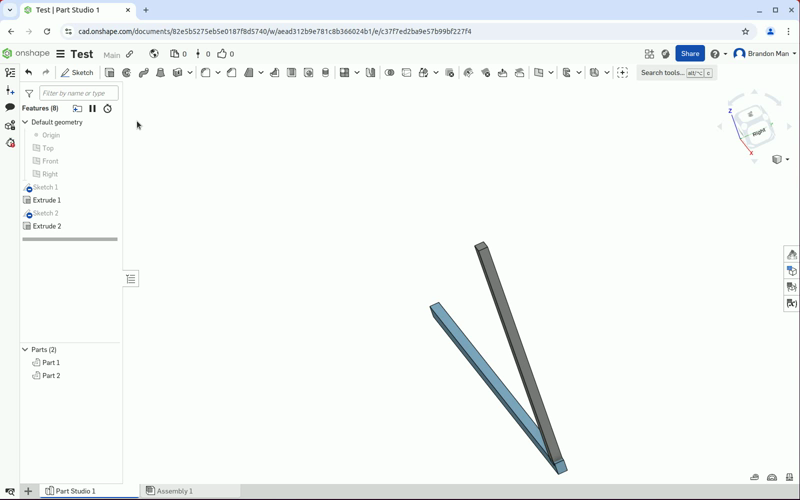
key(right, 2)
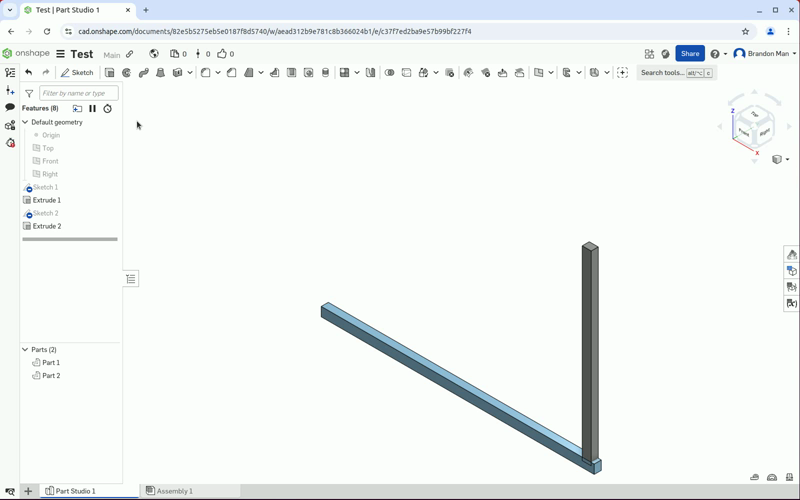
mouse_move(73, 189)
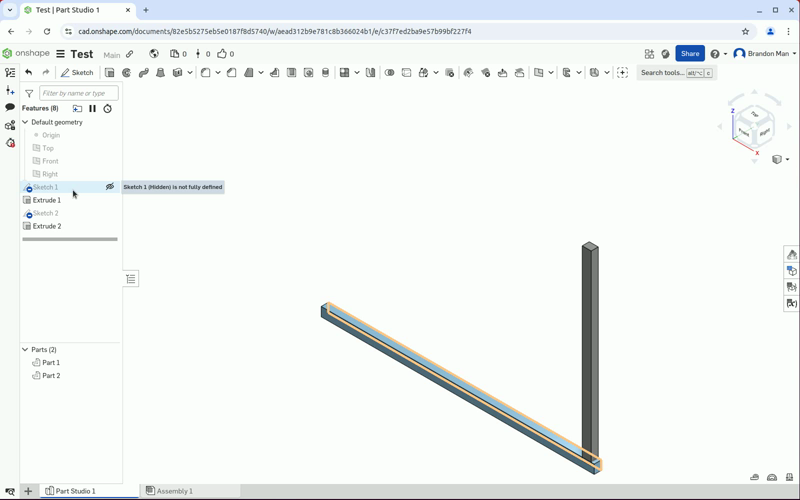
click(73, 189)